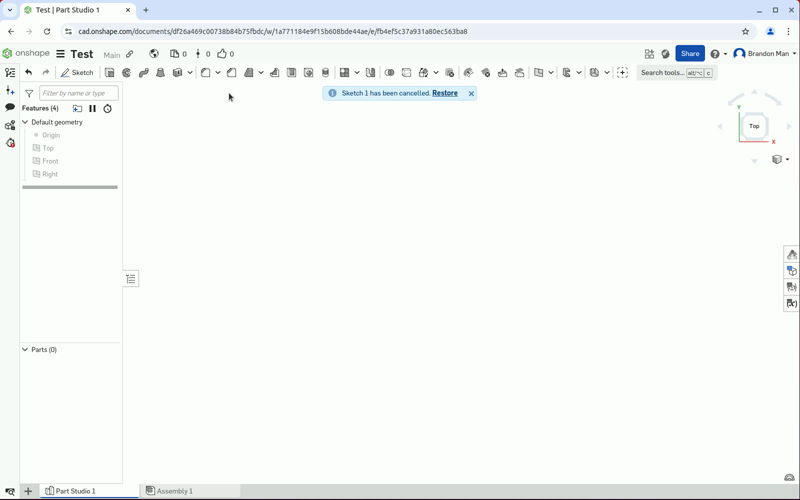
key(shift+h)
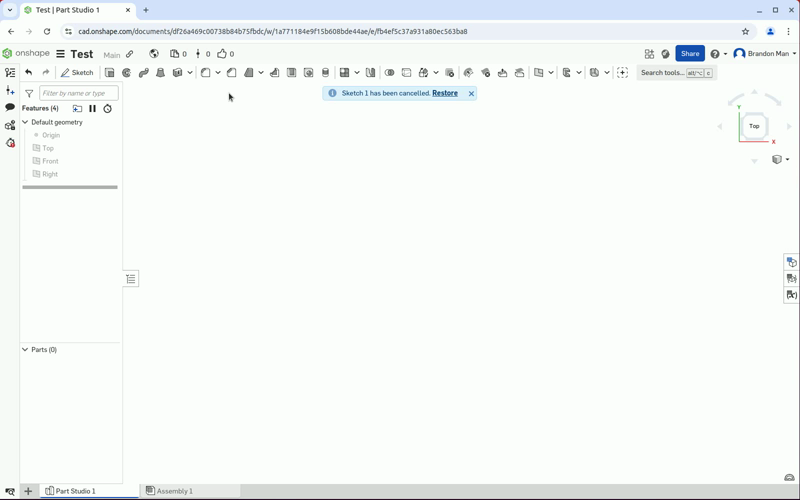
key(shift+s)
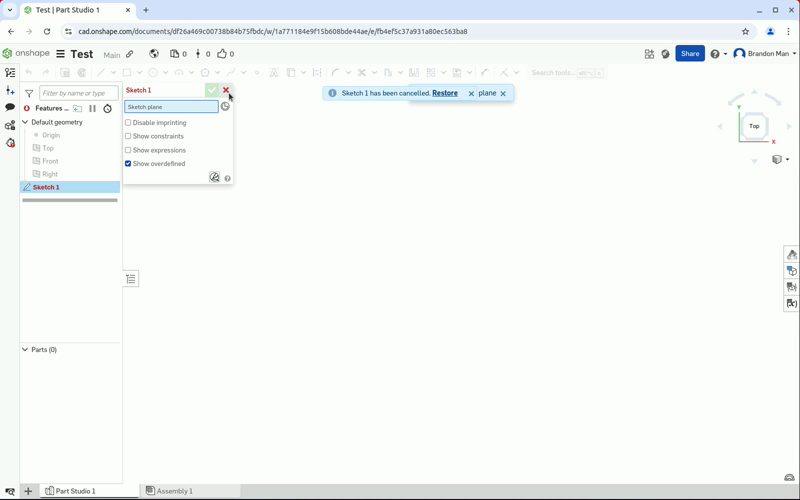
mouse_move(73, 150)
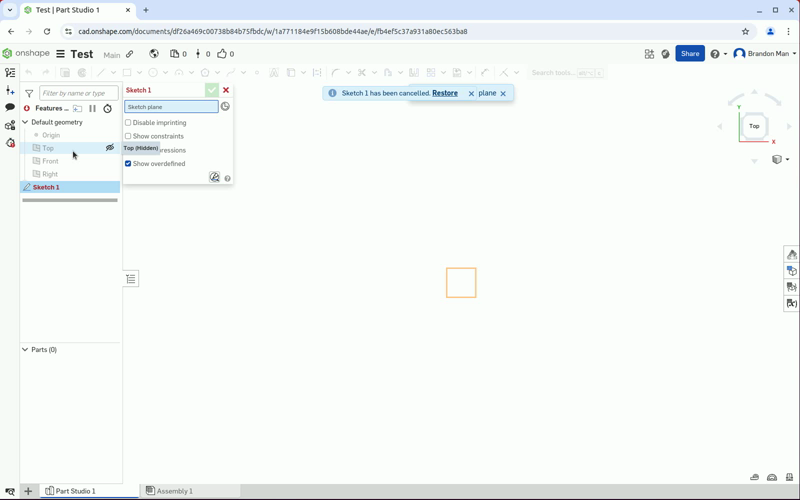
click(73, 150)
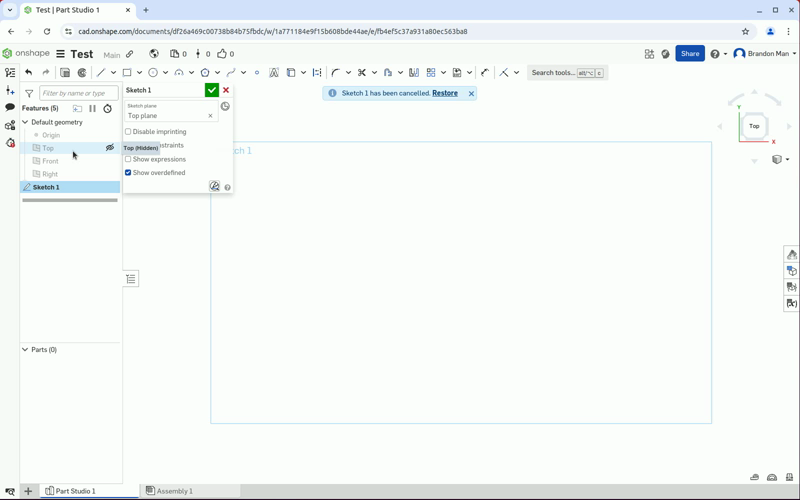
mouse_move(73, 352)
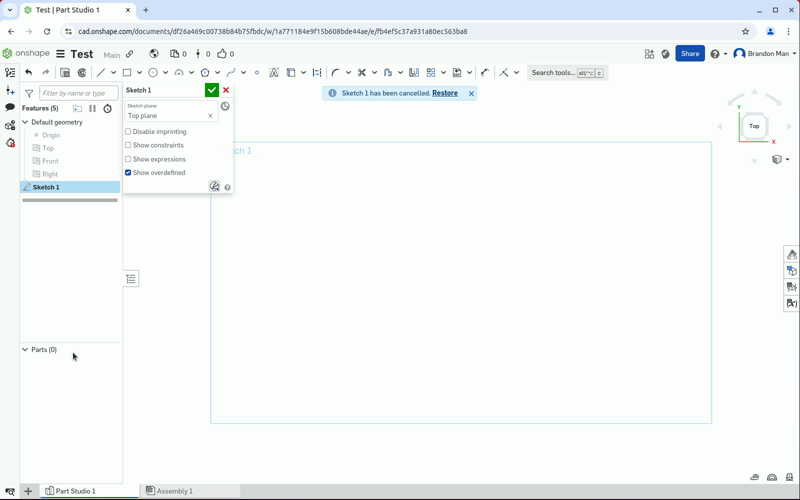
key(y)
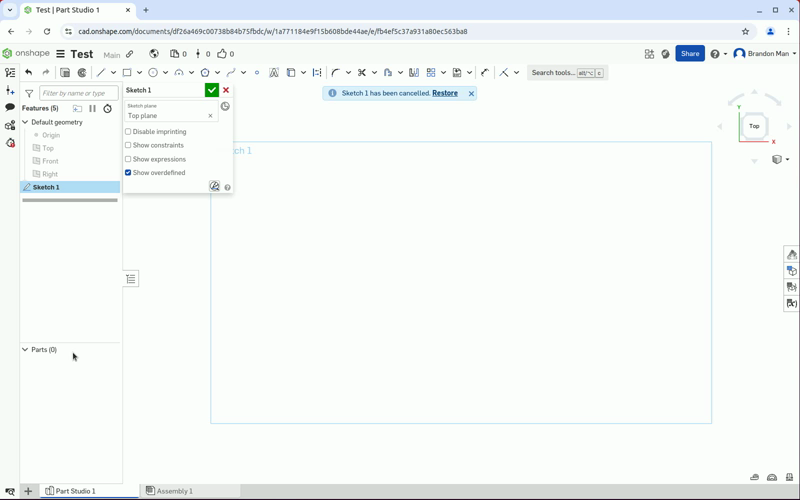
key(l)
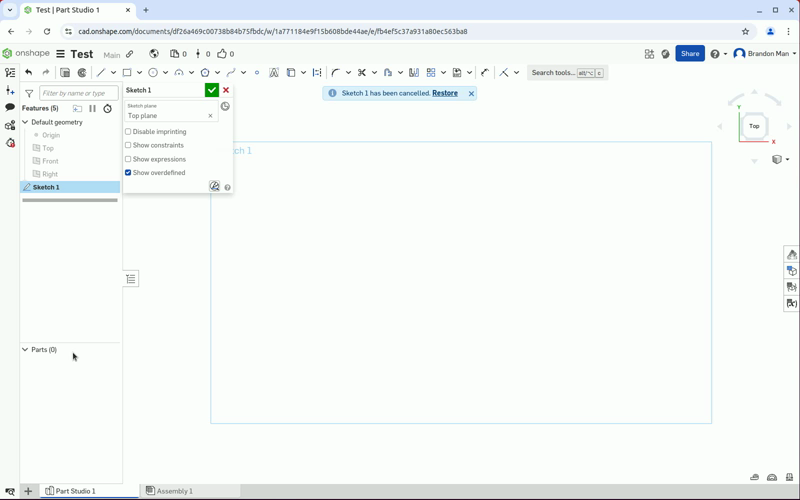
key_down(shift)
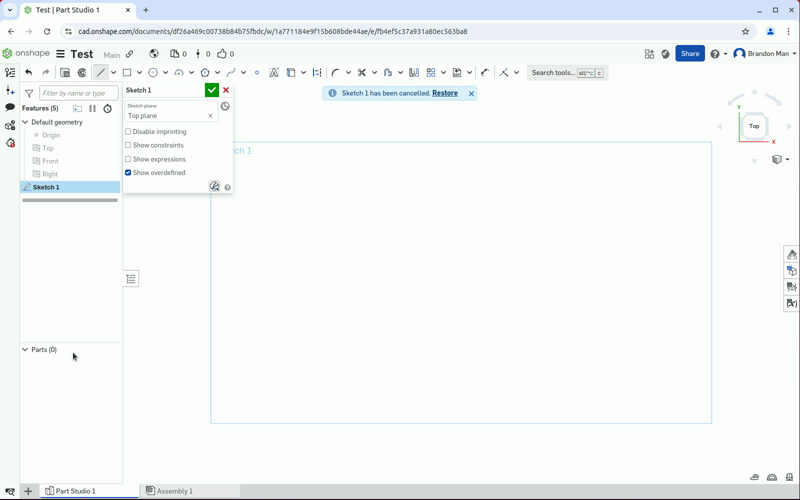
mouse_move(460, 347)
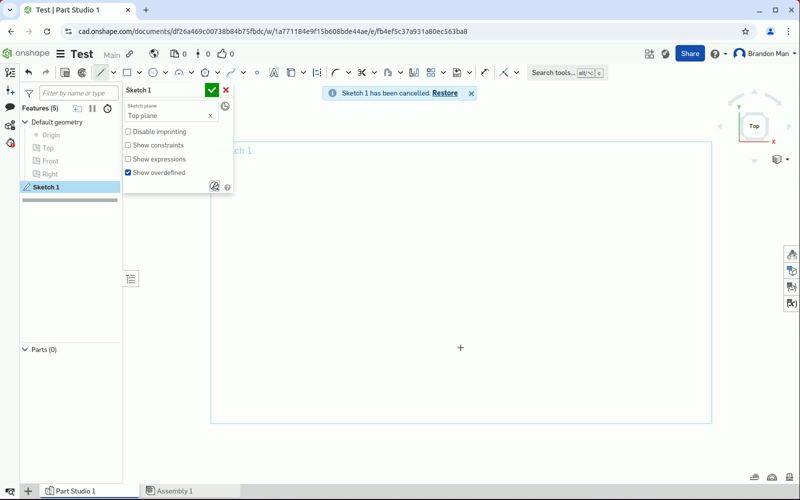
click(460, 347)
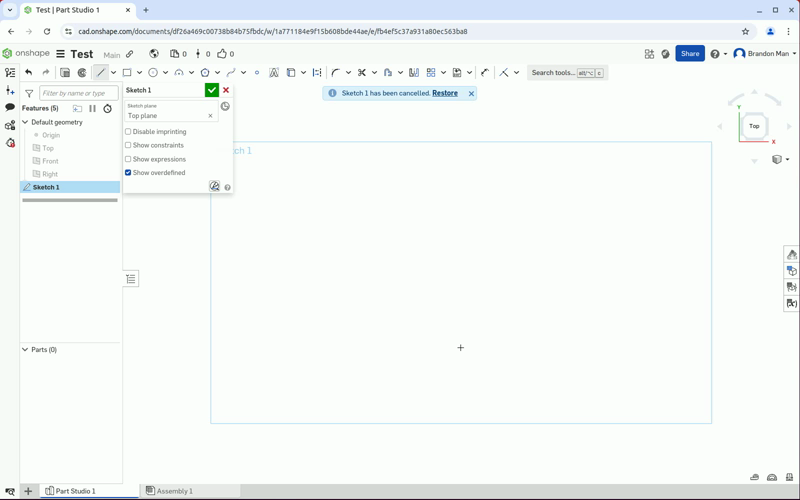
key_up(shift)
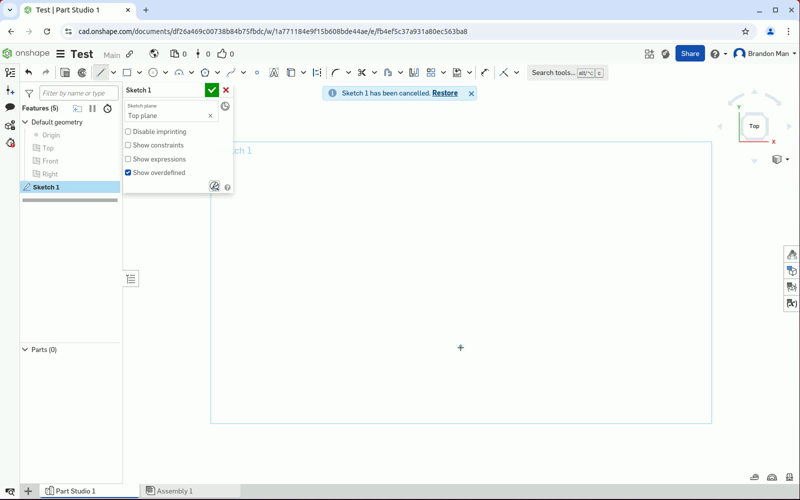
key_down(shift)
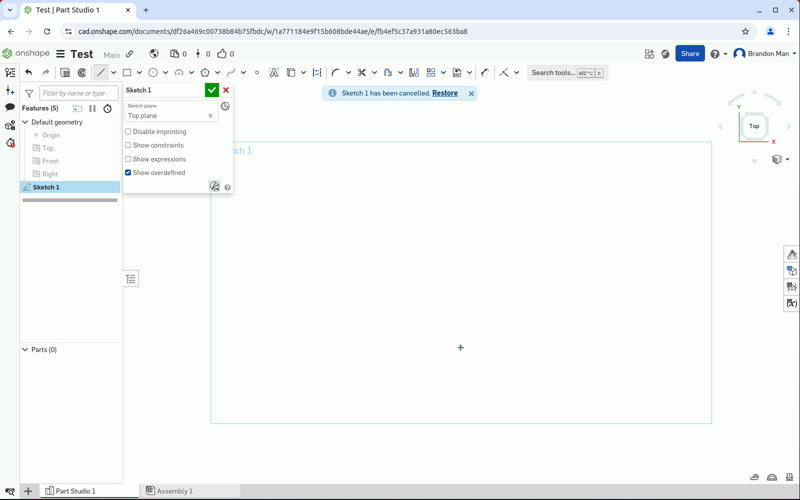
mouse_move(573, 347)
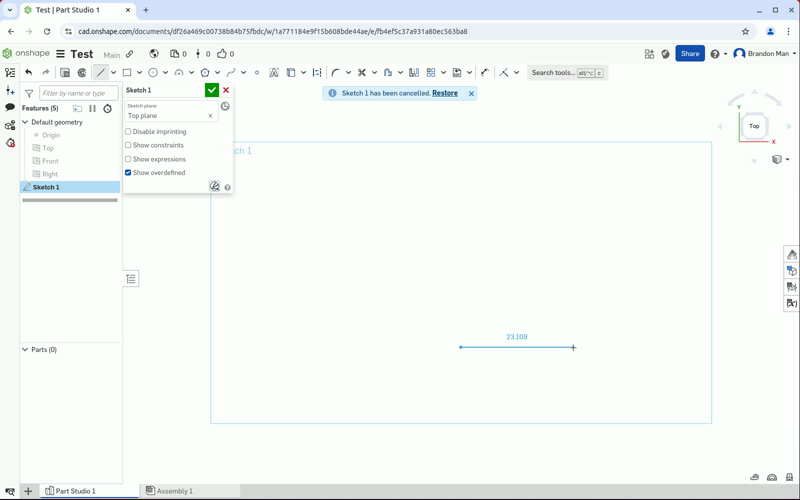
click(573, 347)
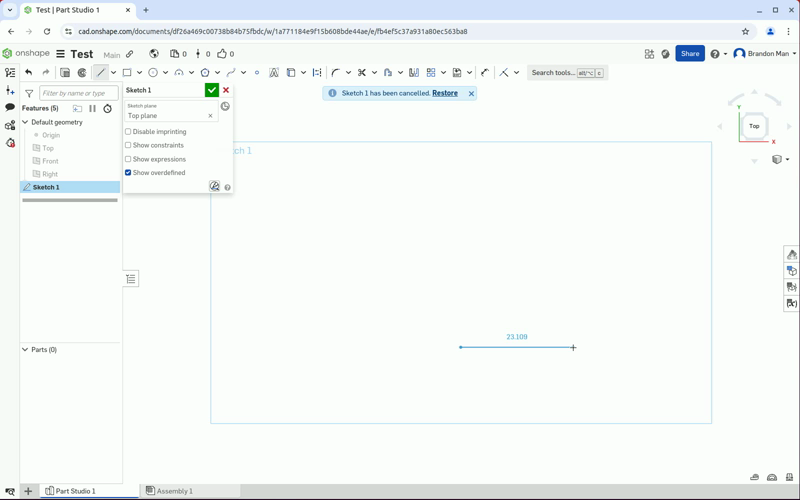
key_up(shift)
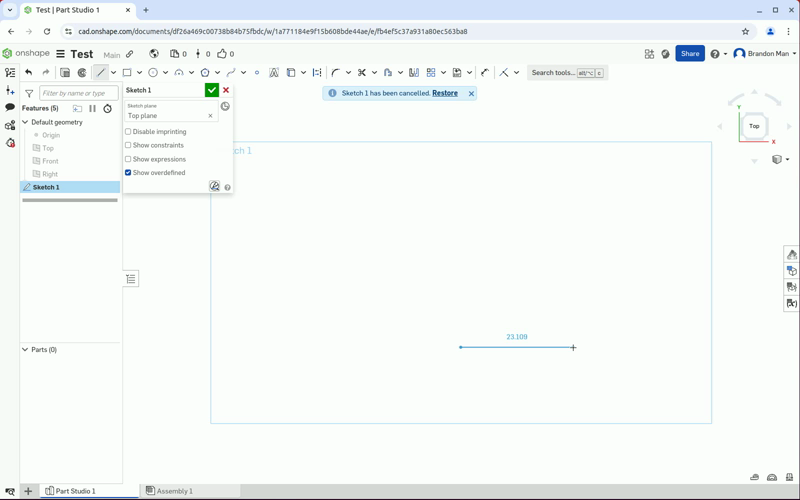
key_down(shift)
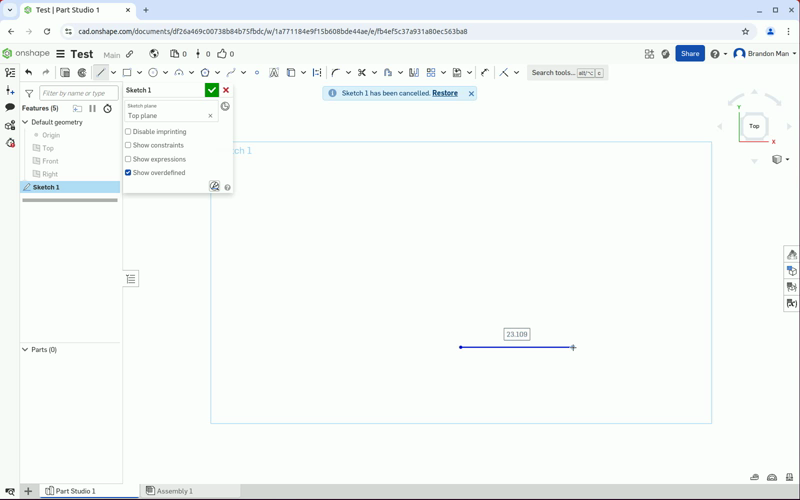
mouse_move(573, 283)
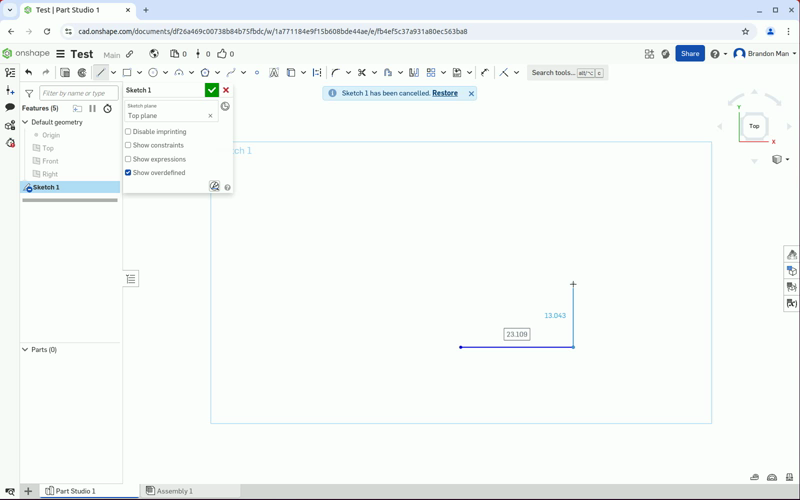
click(573, 283)
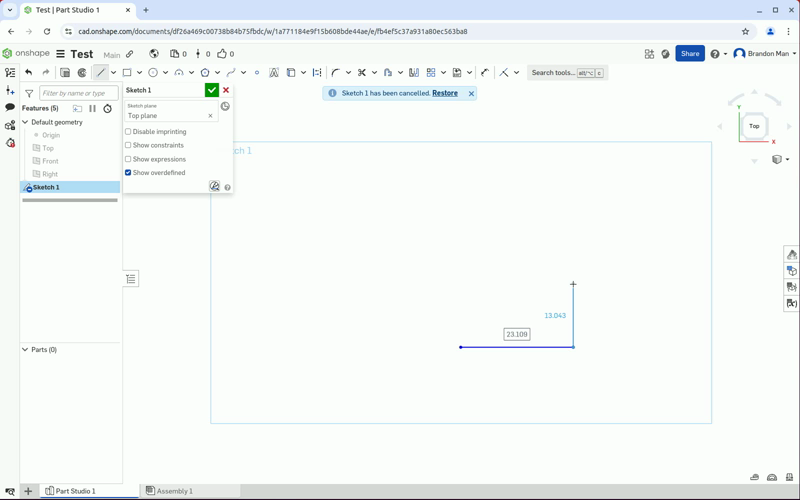
key_up(shift)
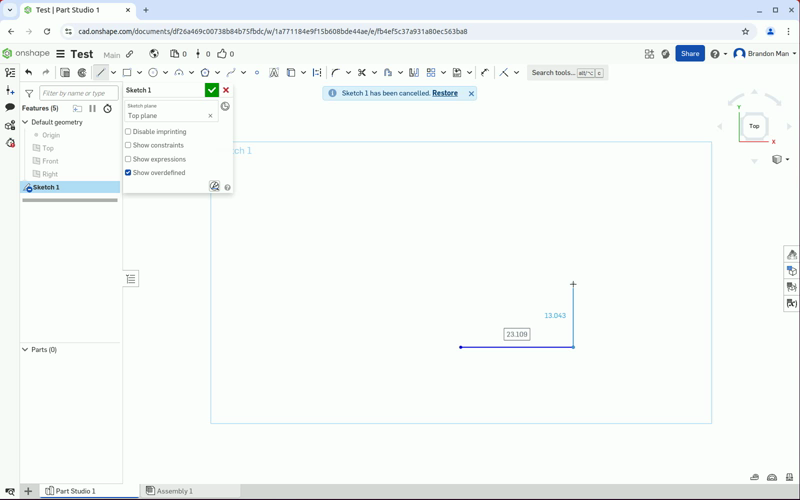
key_down(shift)
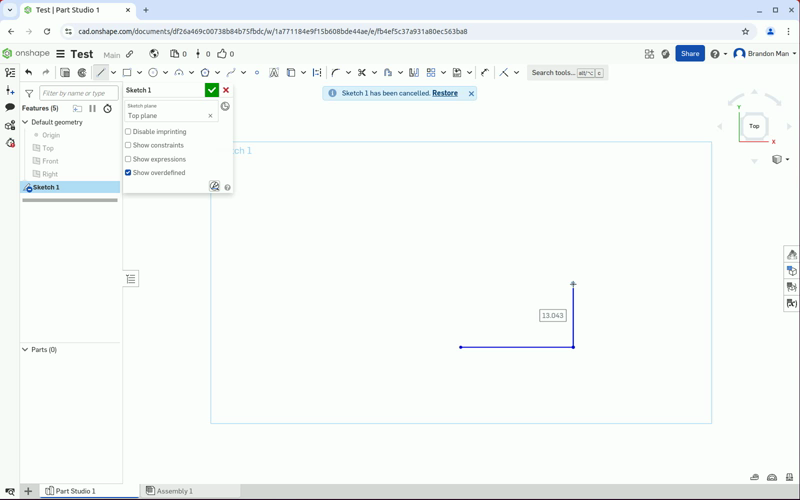
mouse_move(460, 283)
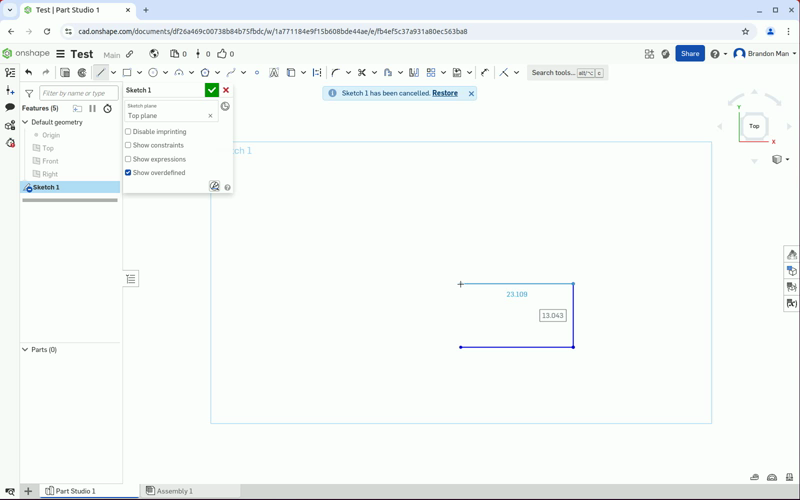
click(460, 283)
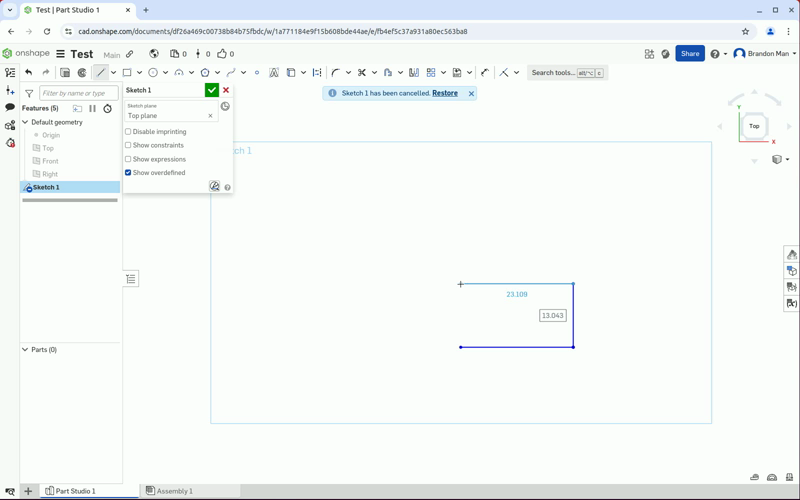
key_up(shift)
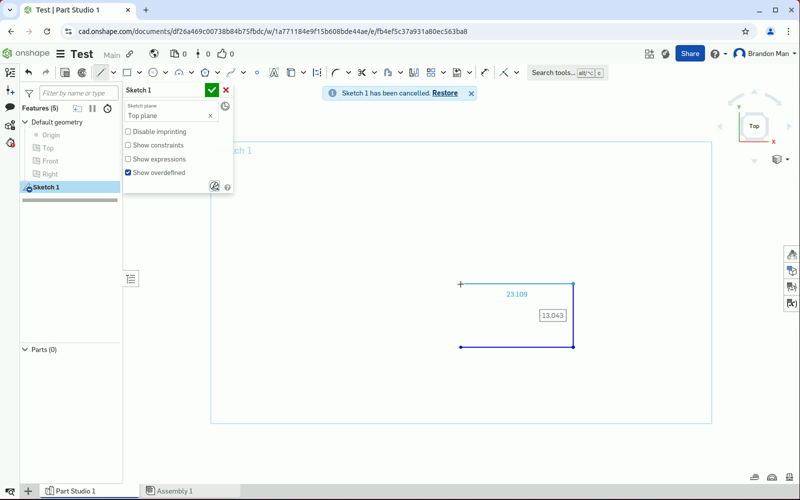
key_down(shift)
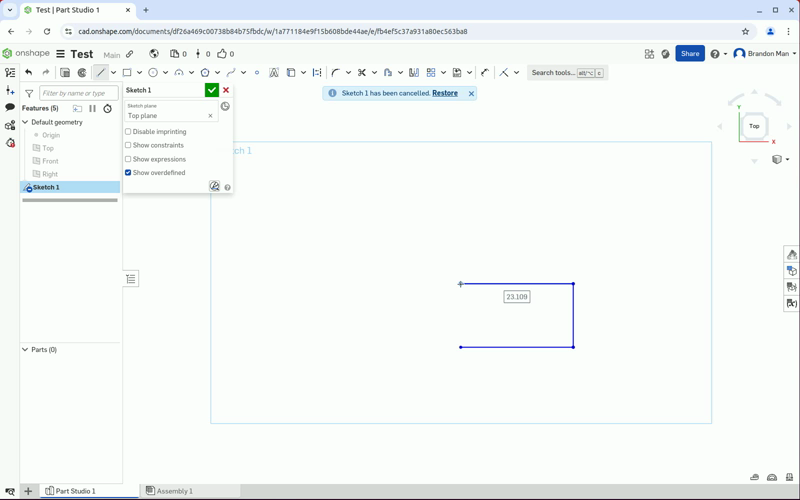
mouse_move(460, 347)
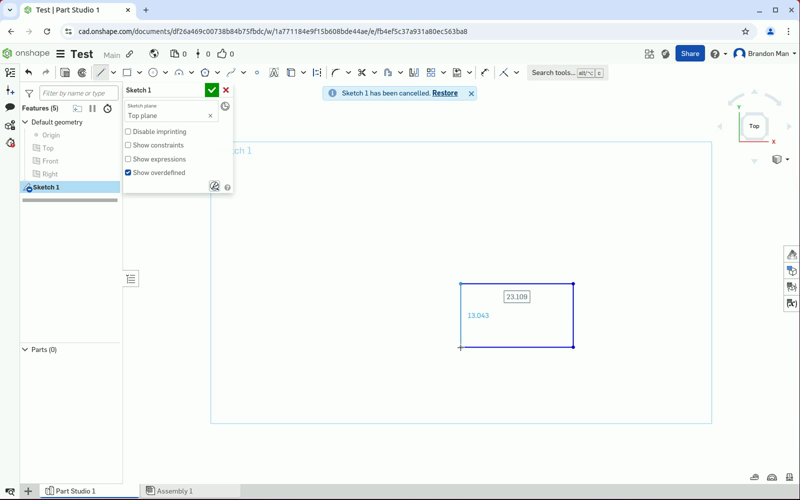
key_up(shift)
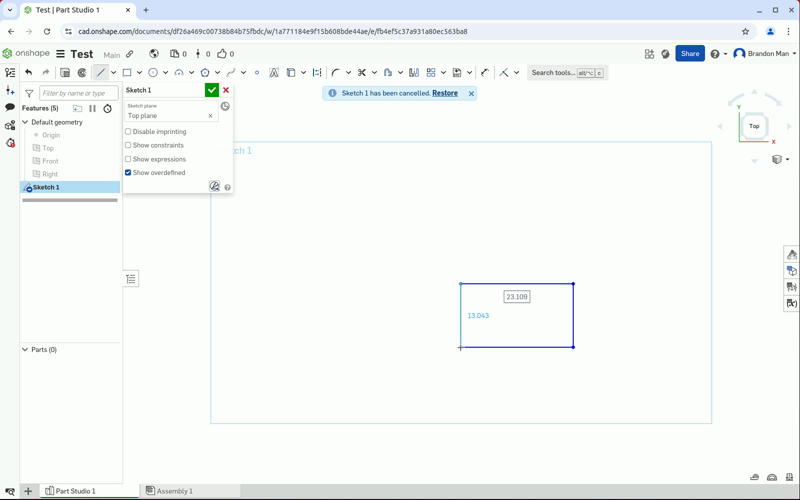
click(460, 347)
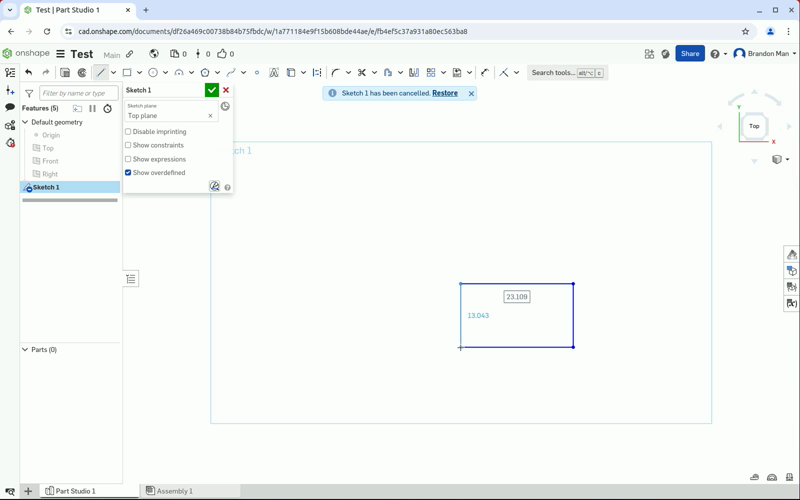
key(esc)
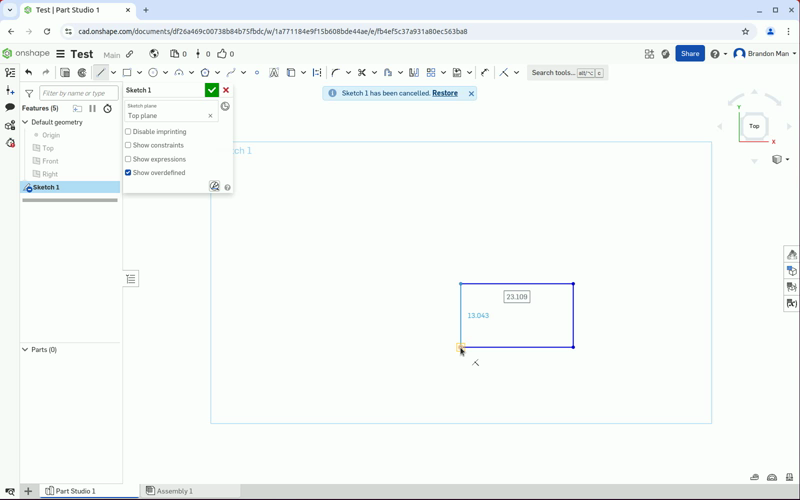
key(l)
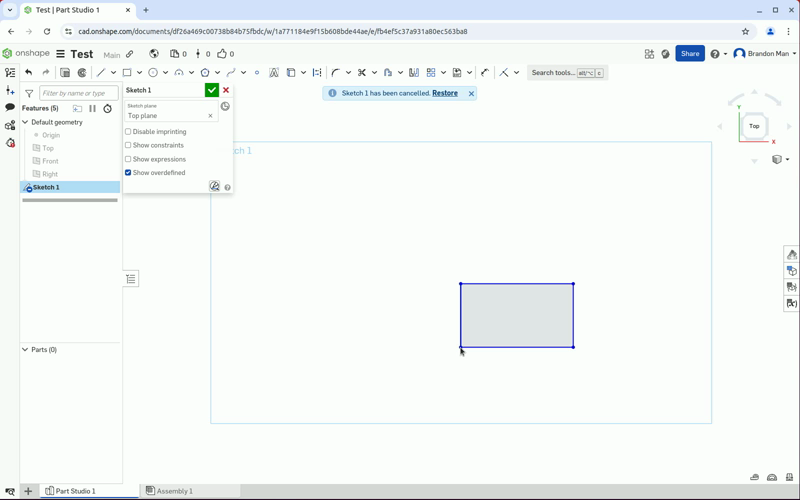
key_down(shift)
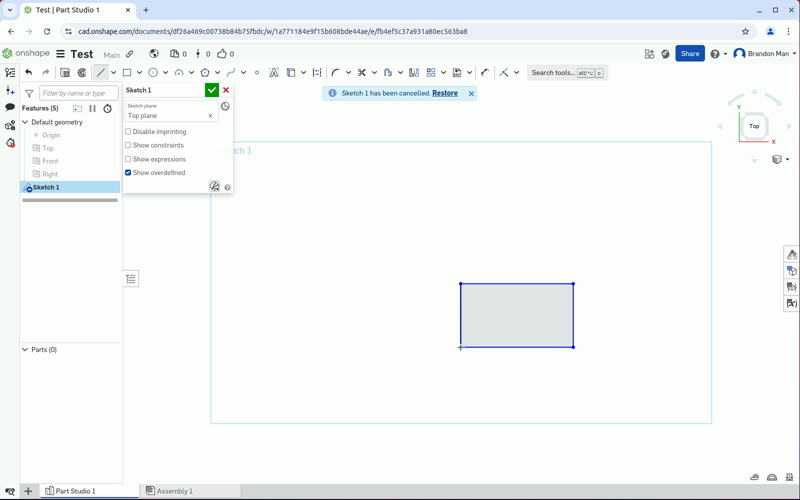
mouse_move(466, 341)
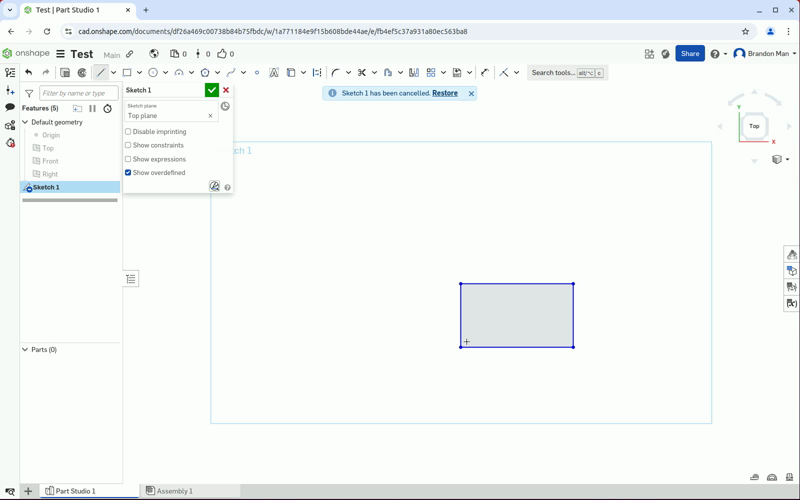
click(466, 341)
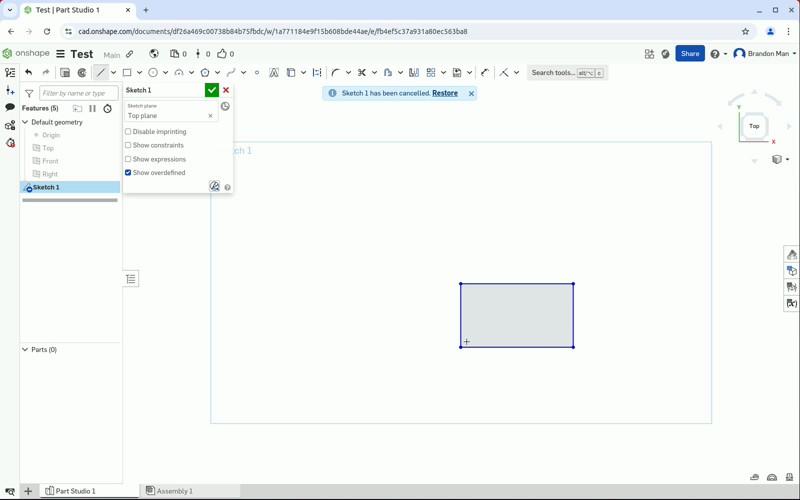
key_up(shift)
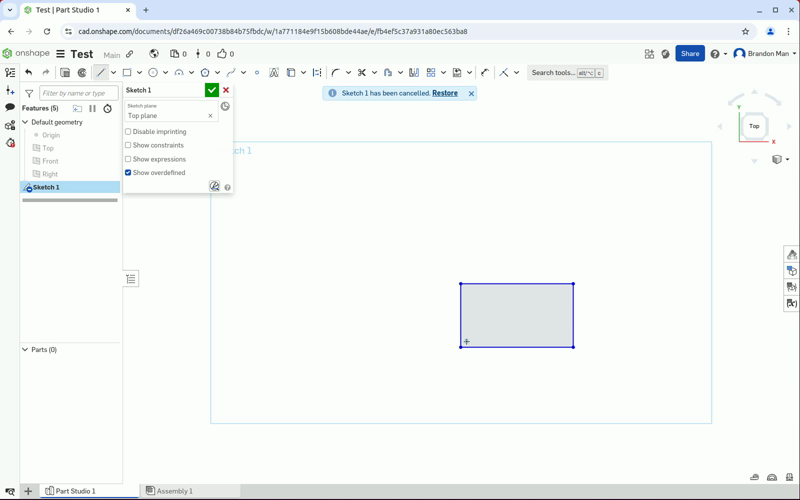
key_down(shift)
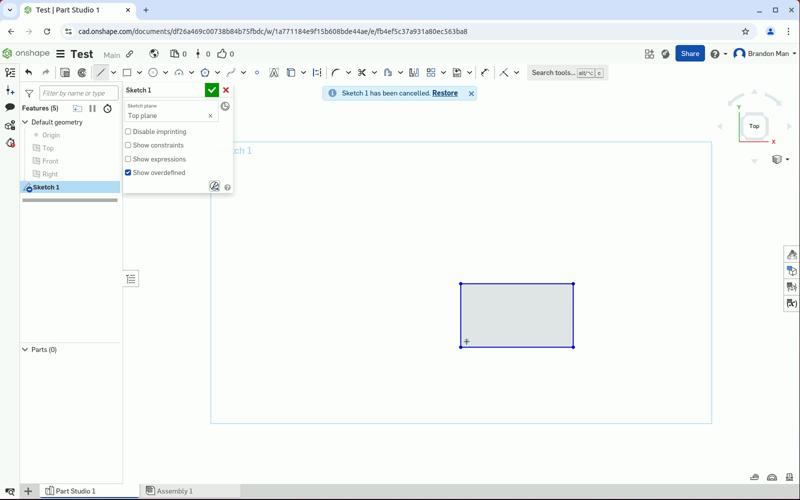
mouse_move(567, 341)
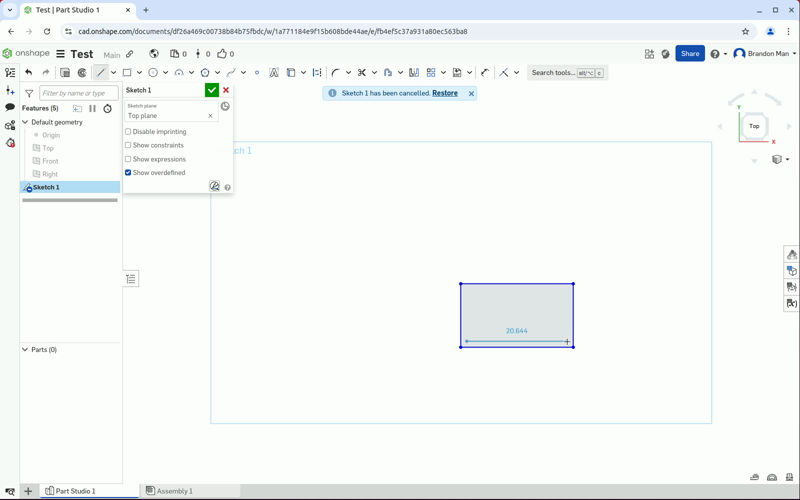
click(567, 341)
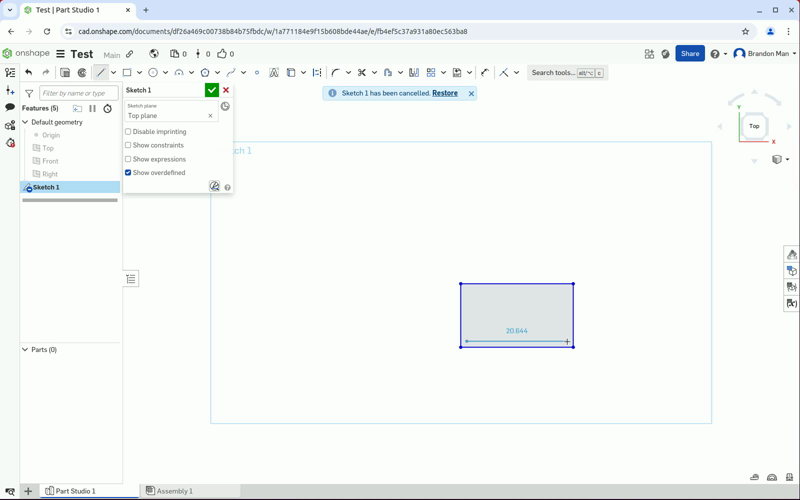
key_up(shift)
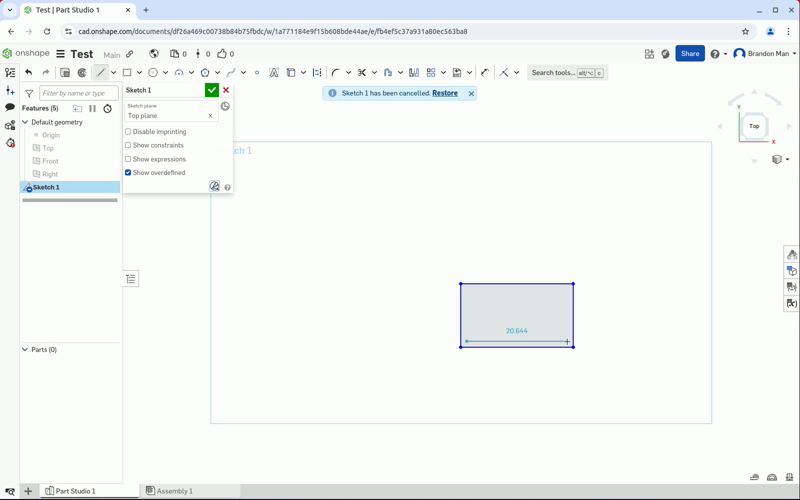
key_down(shift)
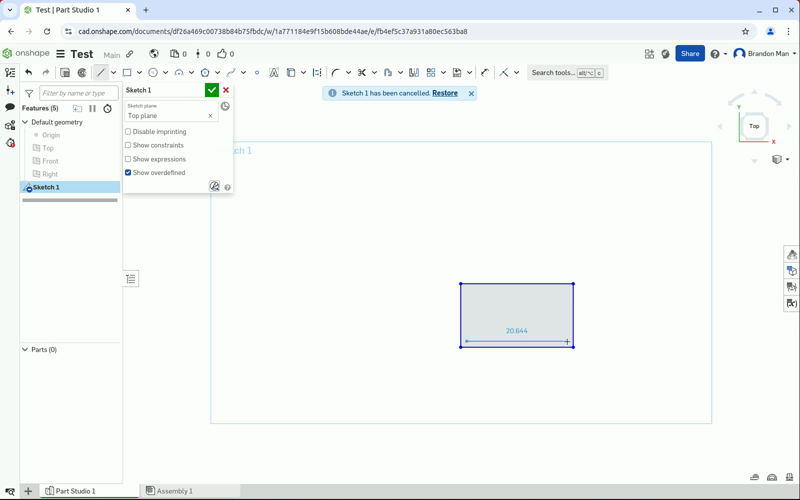
mouse_move(589, 341)
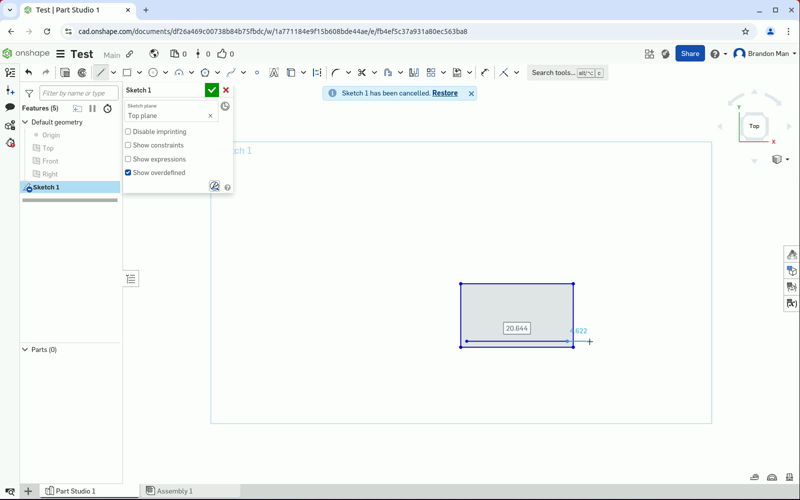
mouse_move(567, 289)
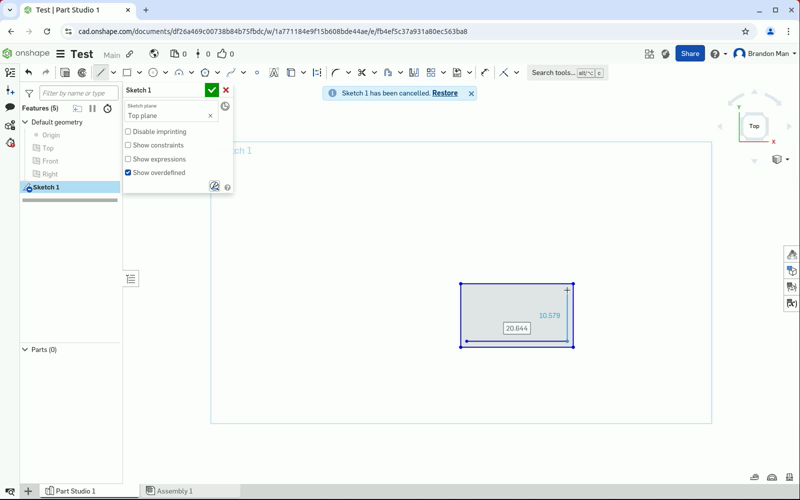
click(567, 289)
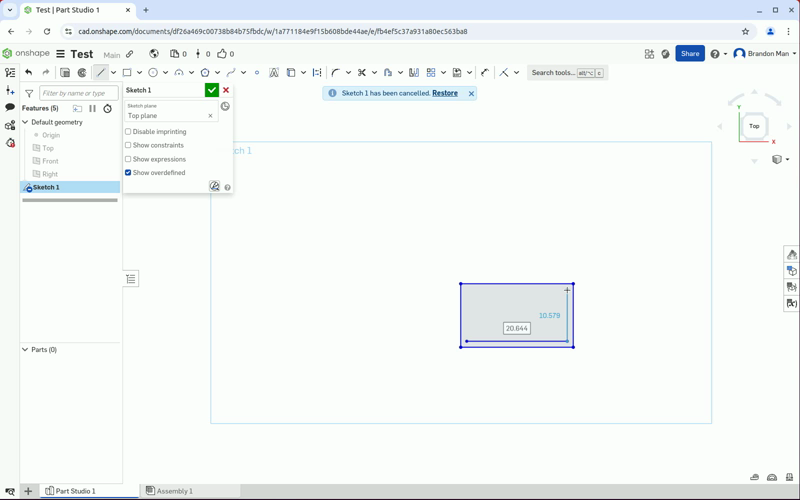
key_up(shift)
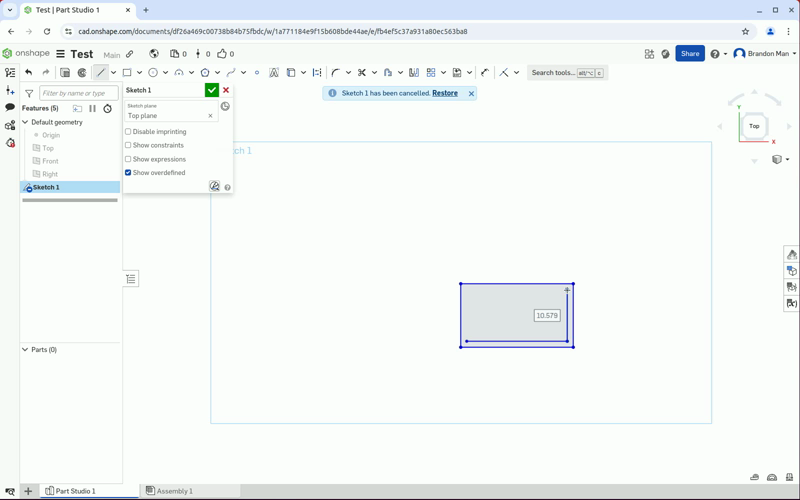
key_down(shift)
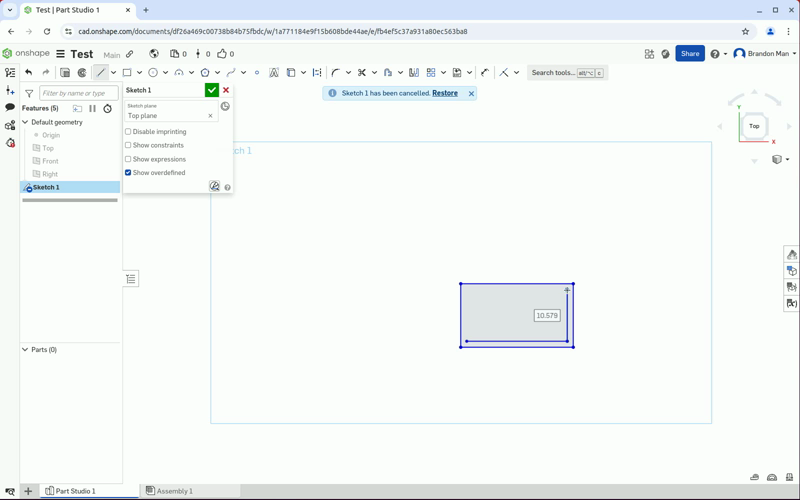
mouse_move(466, 289)
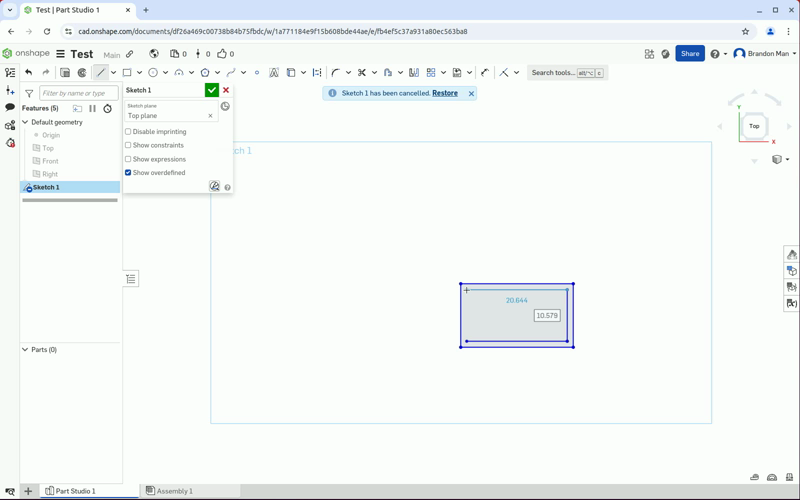
click(466, 289)
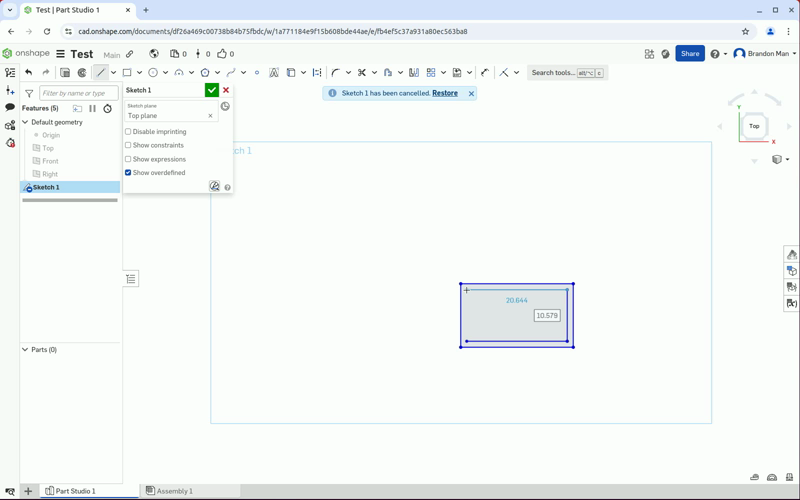
key_up(shift)
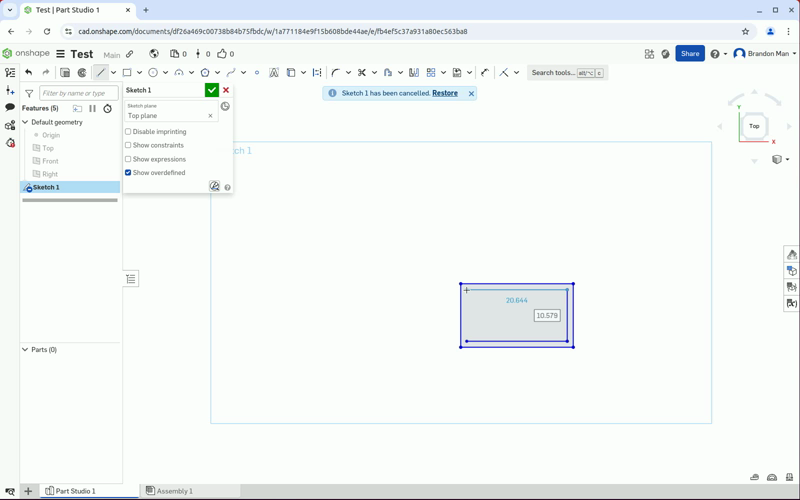
mouse_move(496, 289)
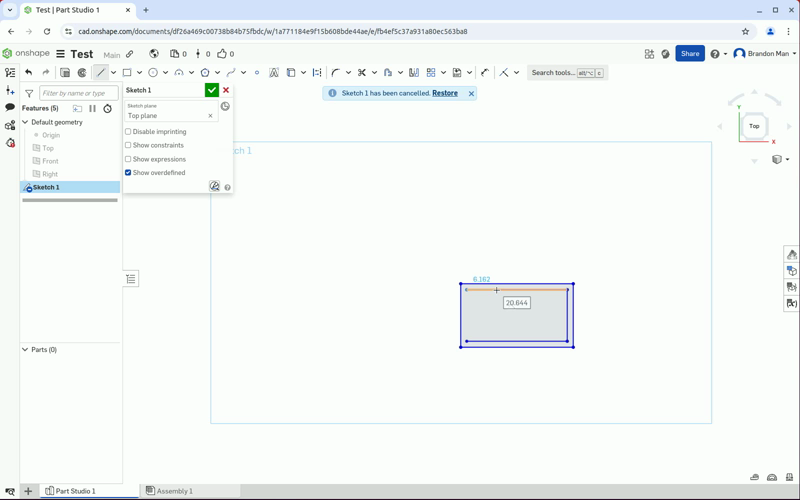
key_down(shift)
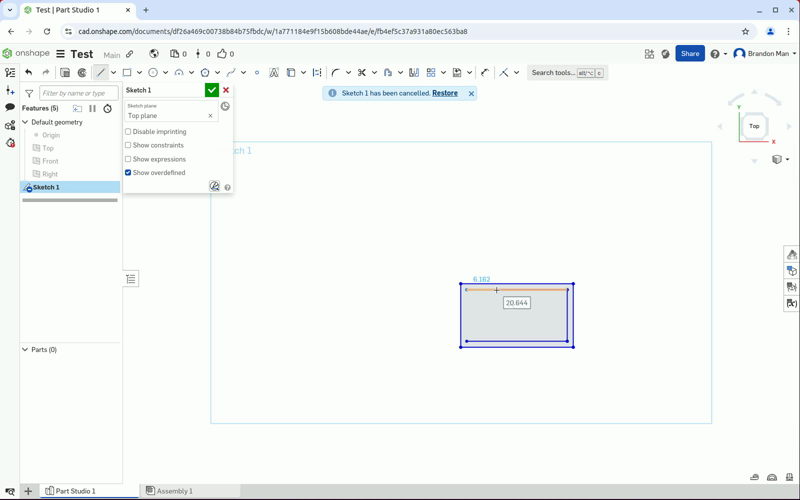
mouse_move(466, 341)
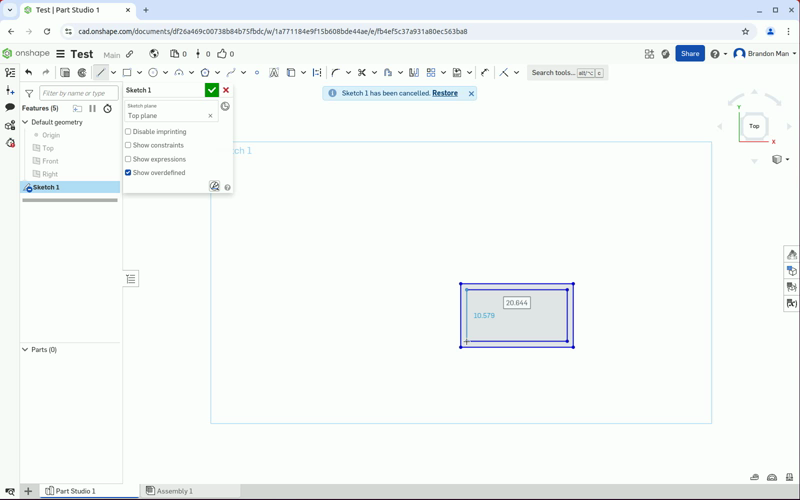
key_up(shift)
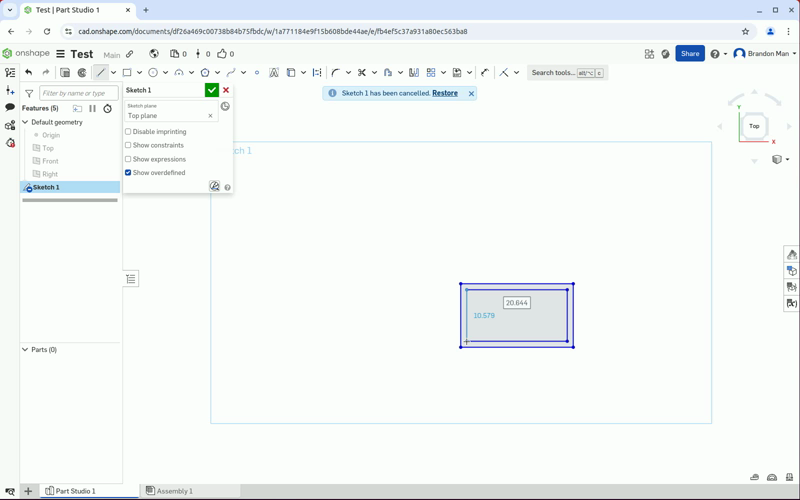
click(466, 341)
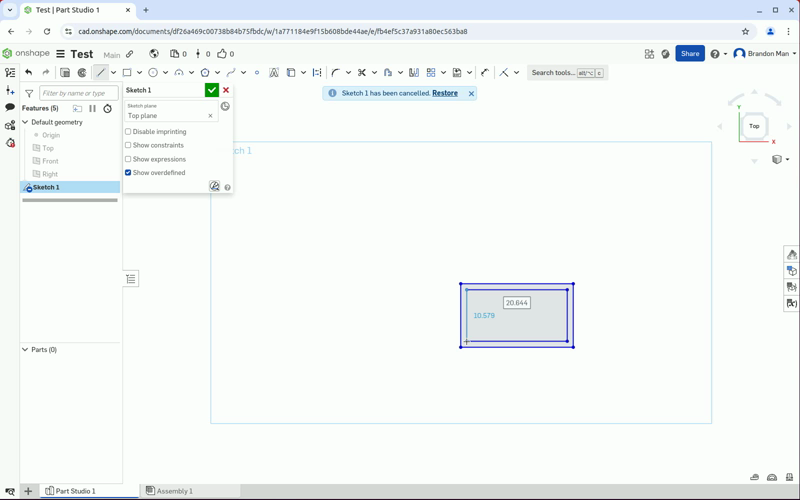
key(esc)
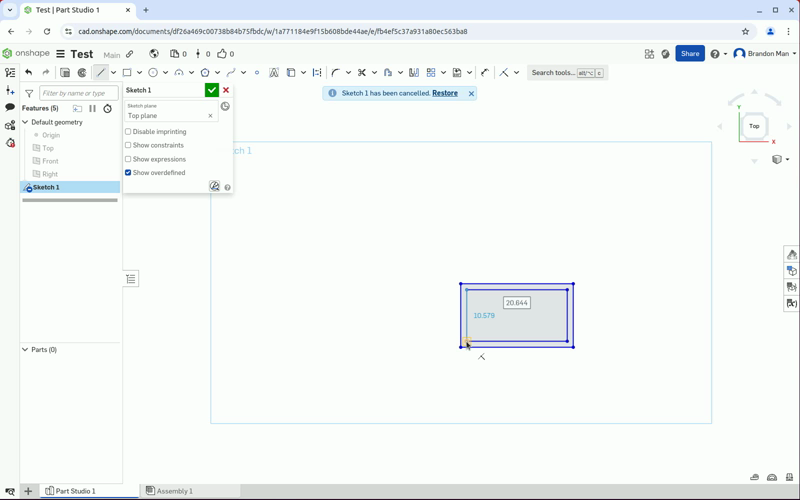
mouse_move(524, 343)
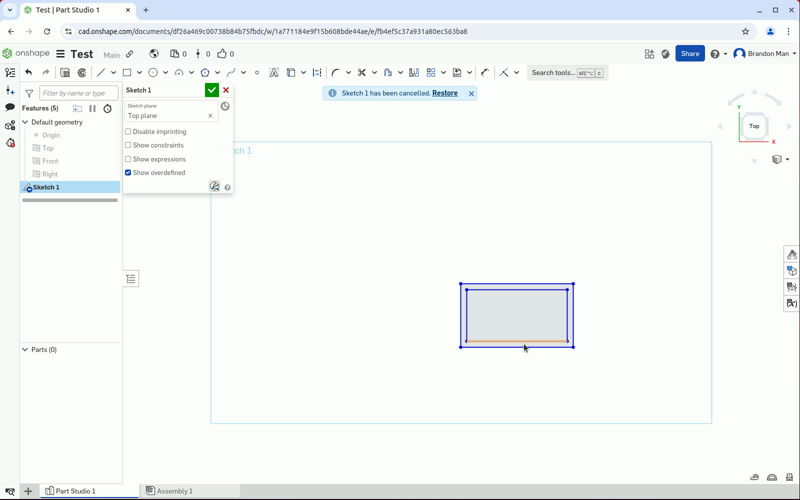
click(524, 343)
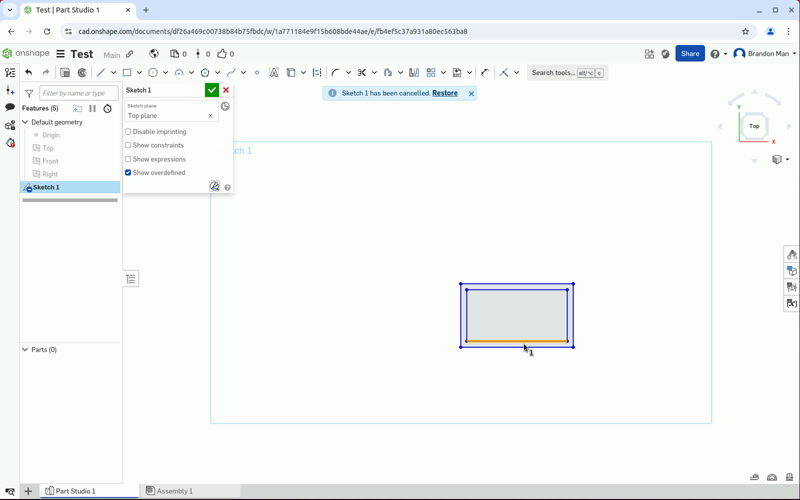
mouse_move(73, 352)
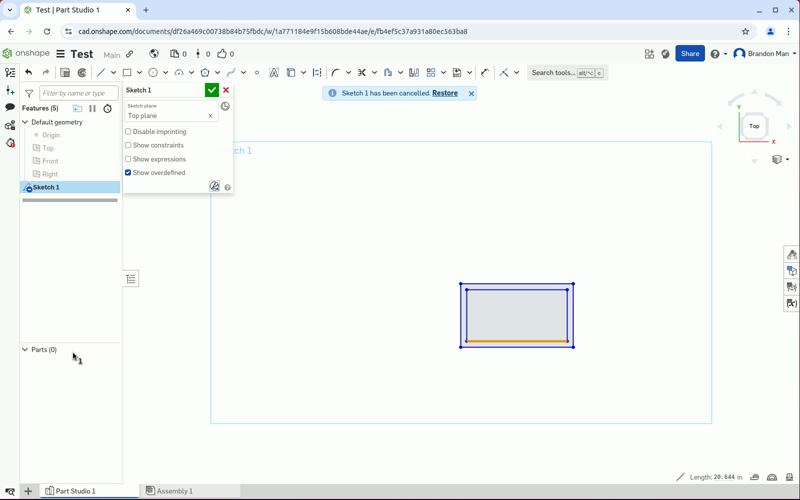
key(shift+y)
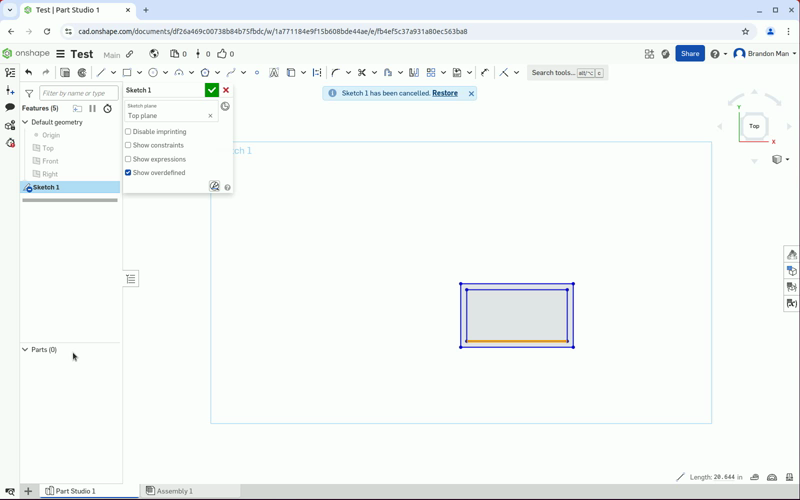
key(shift+e)
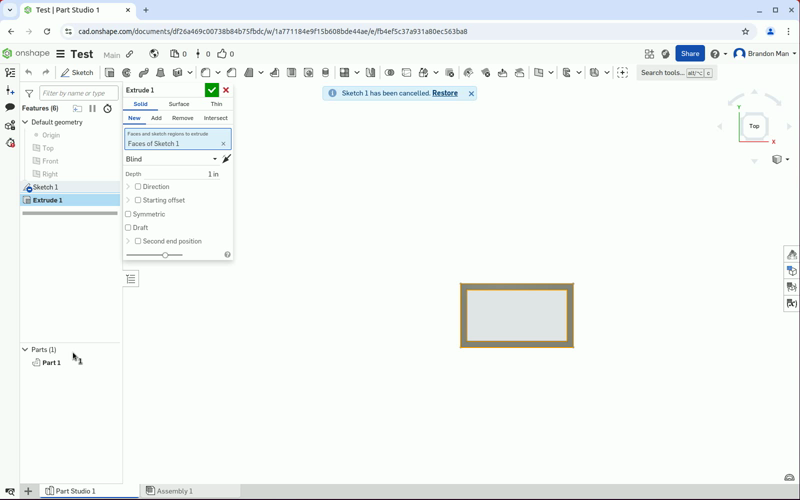
mouse_move(143, 106)
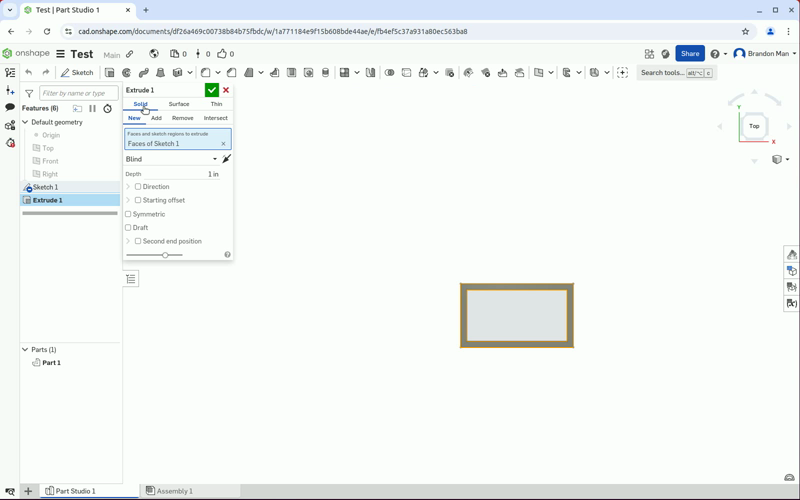
click(143, 106)
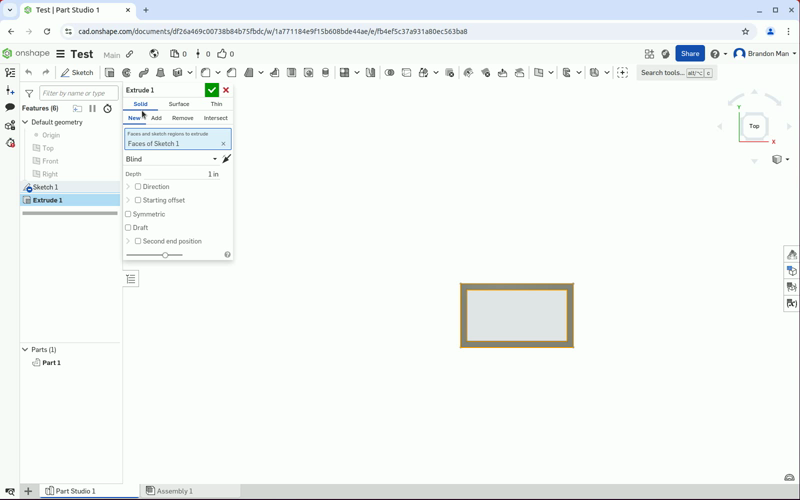
mouse_move(137, 120)
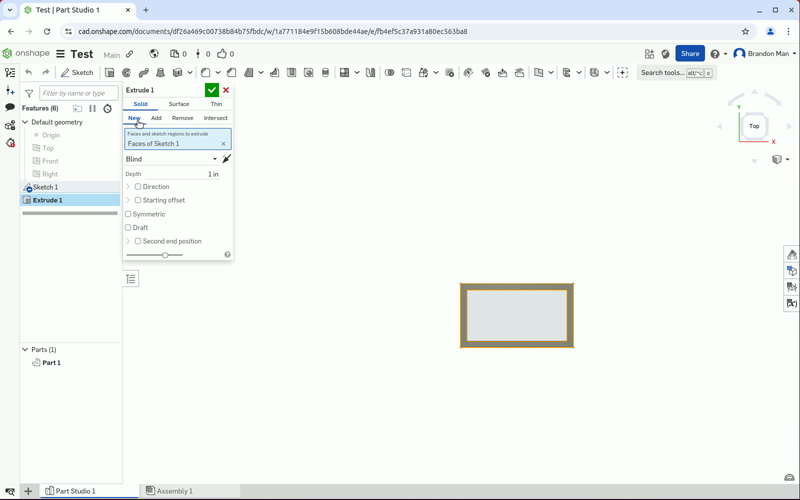
click(137, 120)
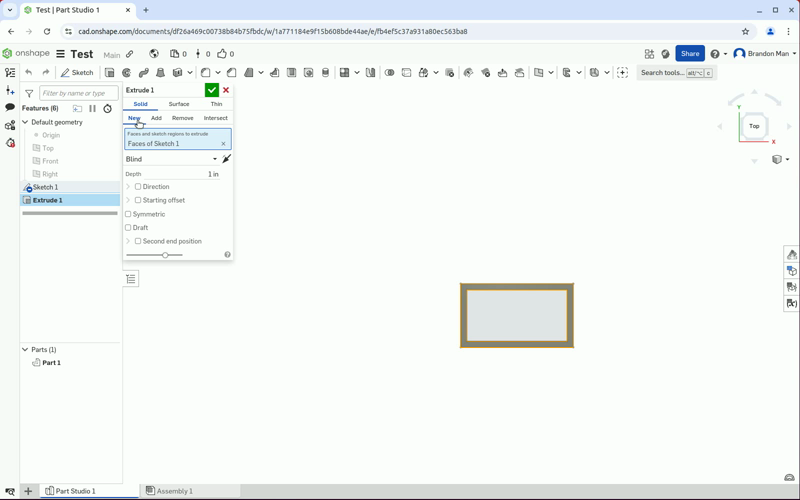
key(tab, 4)
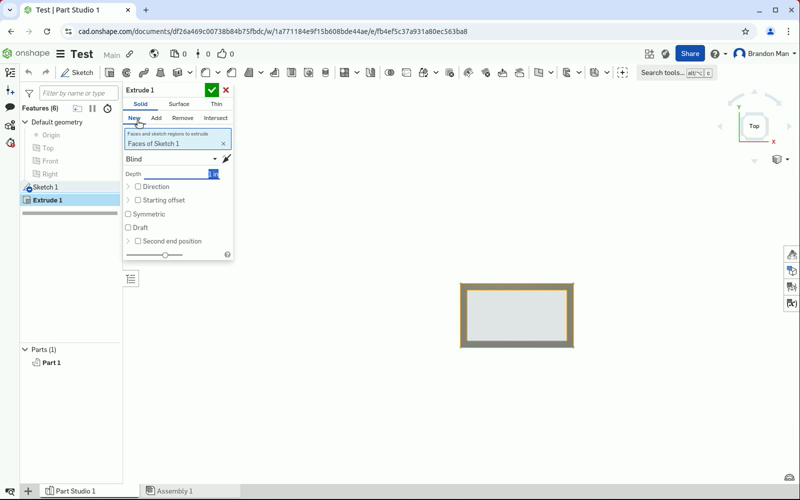
text(2.407)
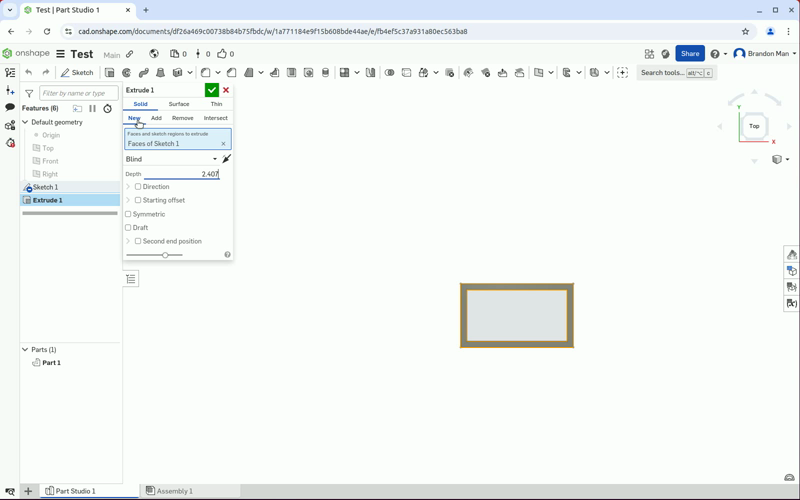
key(enter)
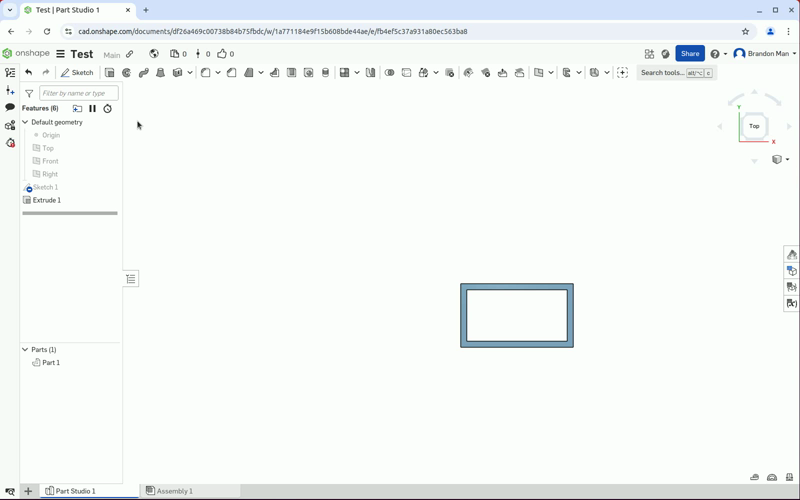
key(shift+h)
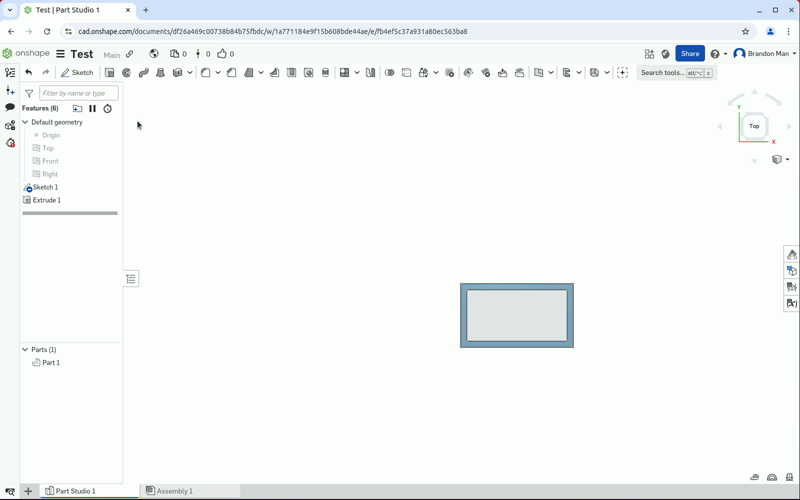
key(shift+h)
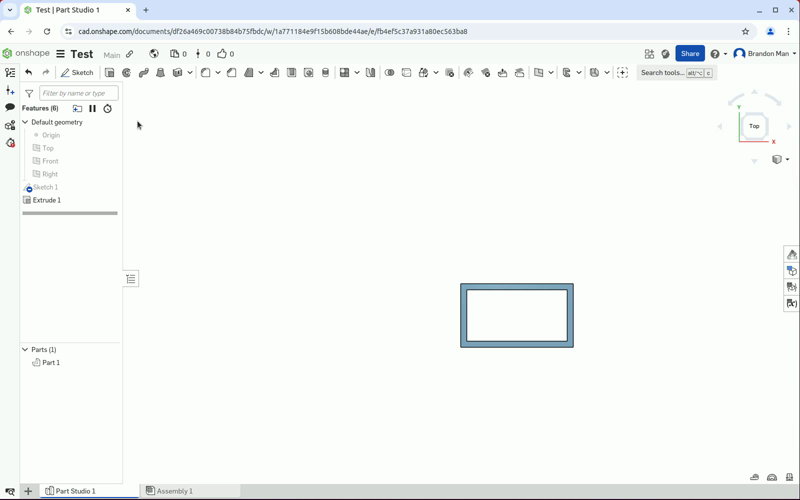
mouse_move(73, 189)
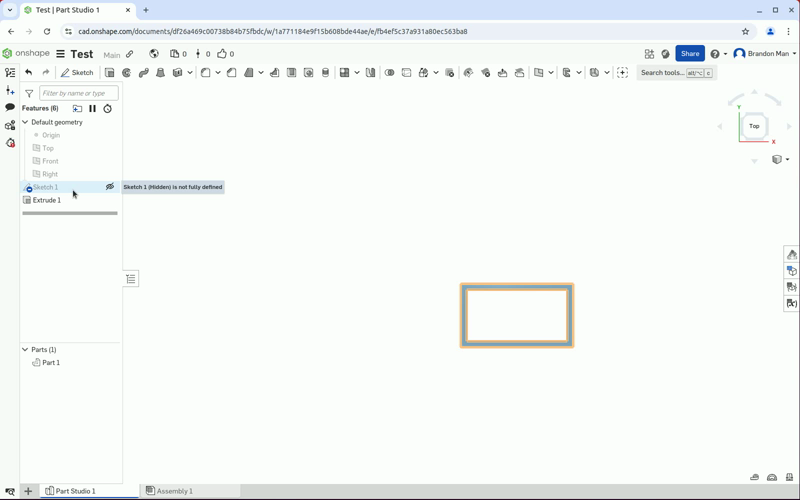
click(73, 189)
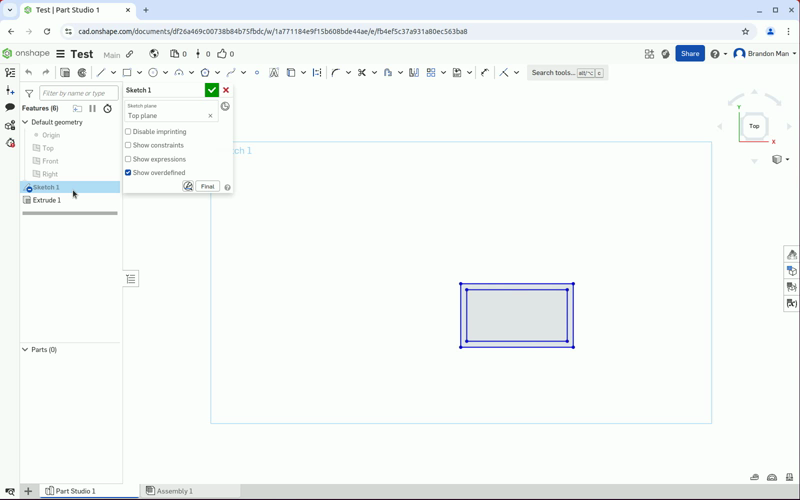
mouse_move(229, 92)
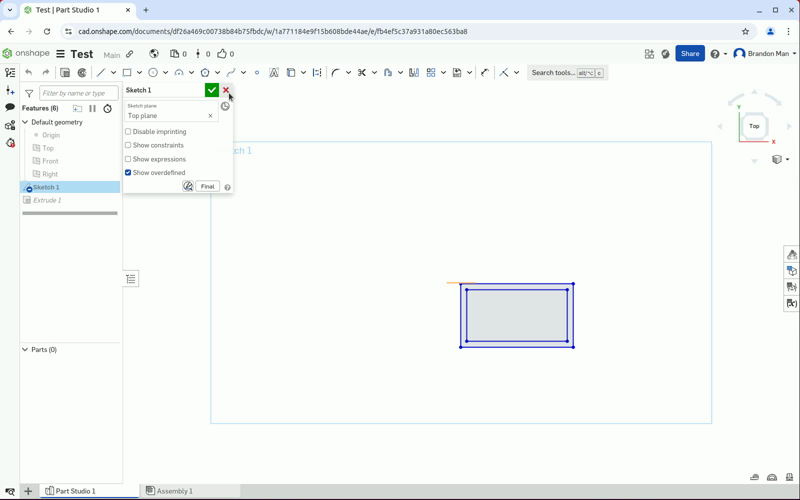
click(229, 92)
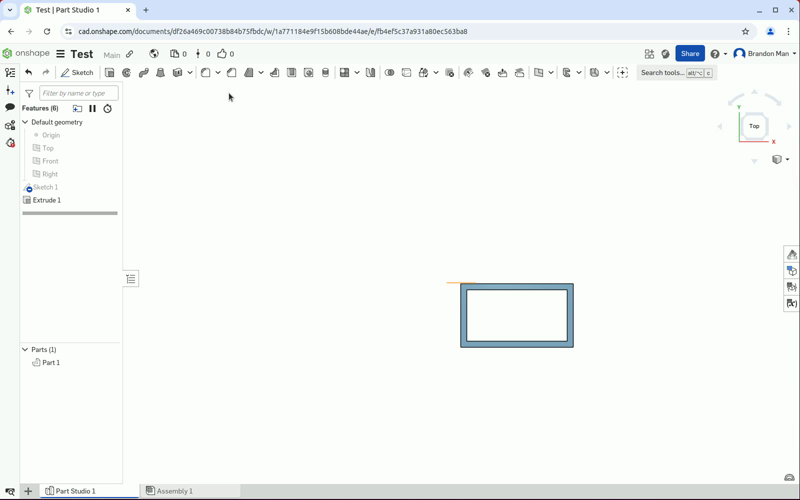
mouse_move(541, 75)
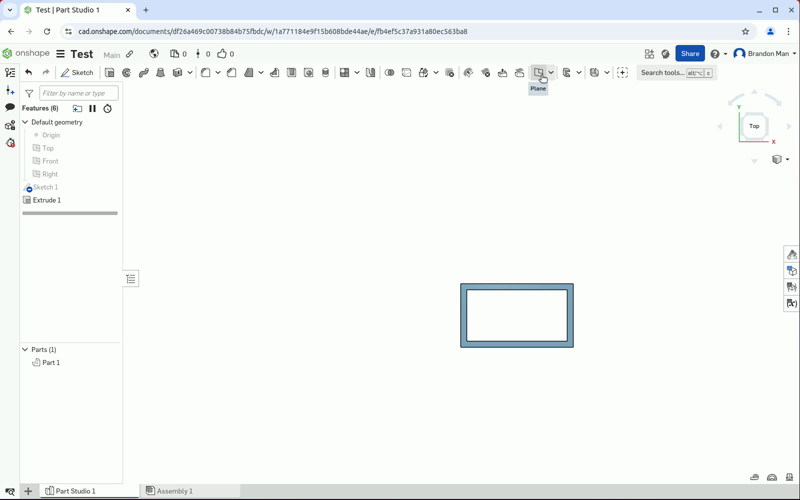
click(541, 75)
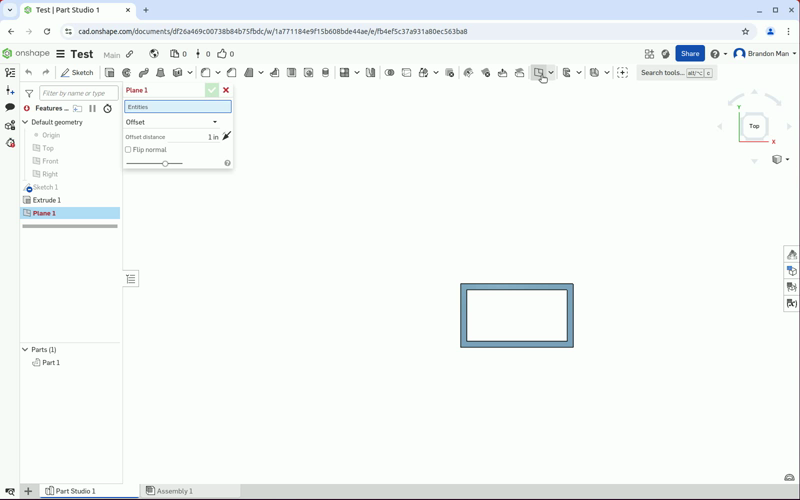
mouse_move(73, 150)
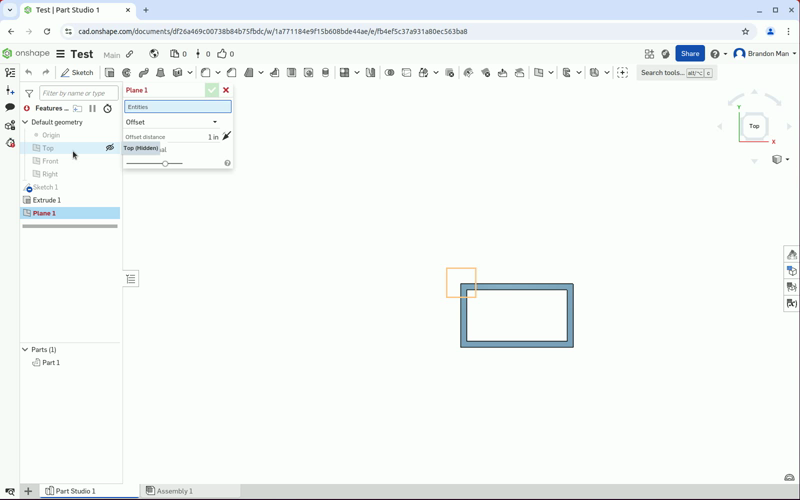
click(73, 150)
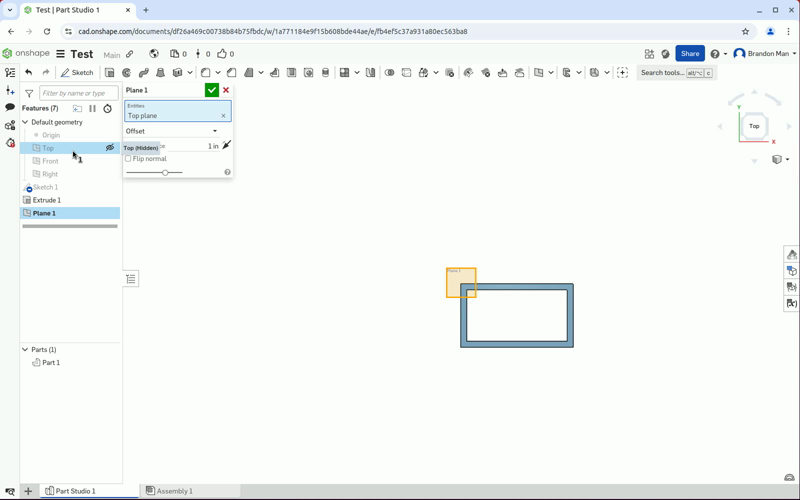
key(tab, 2)
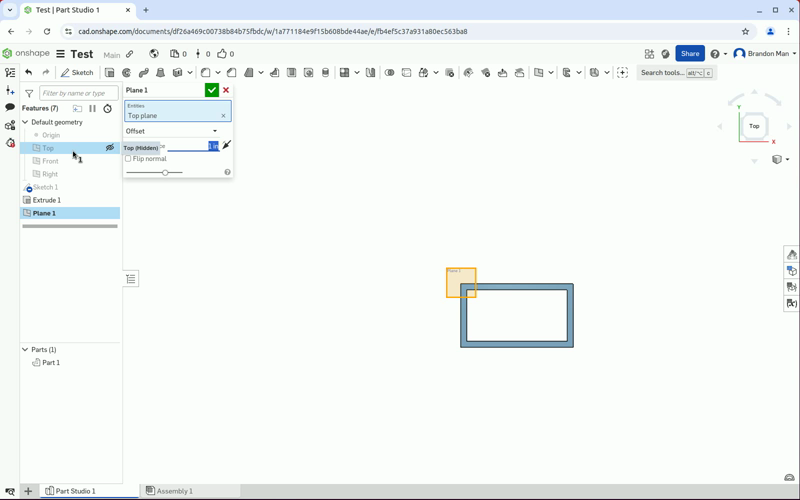
text(2.403)
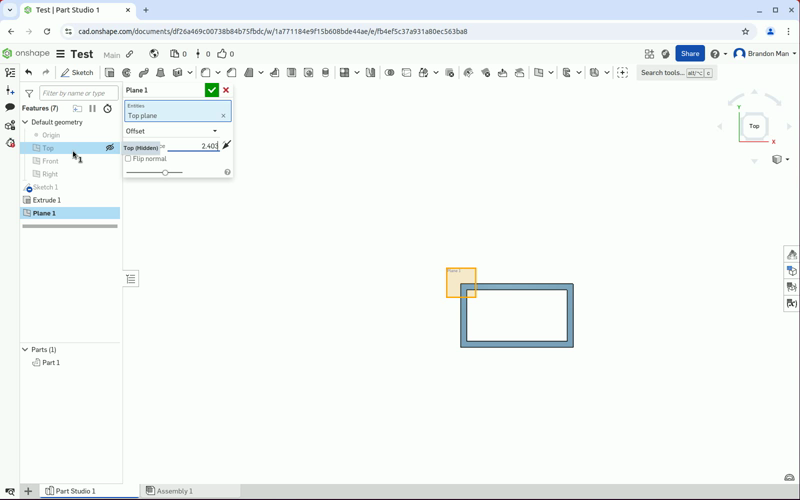
key(enter, 2)
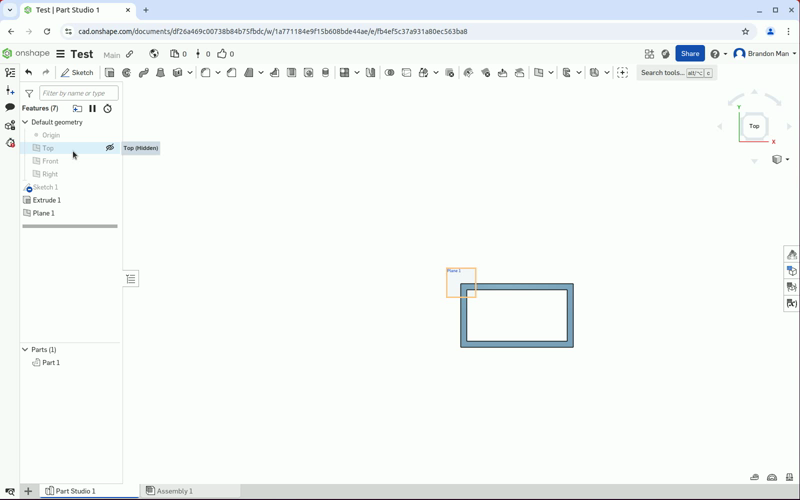
key(shift+s)
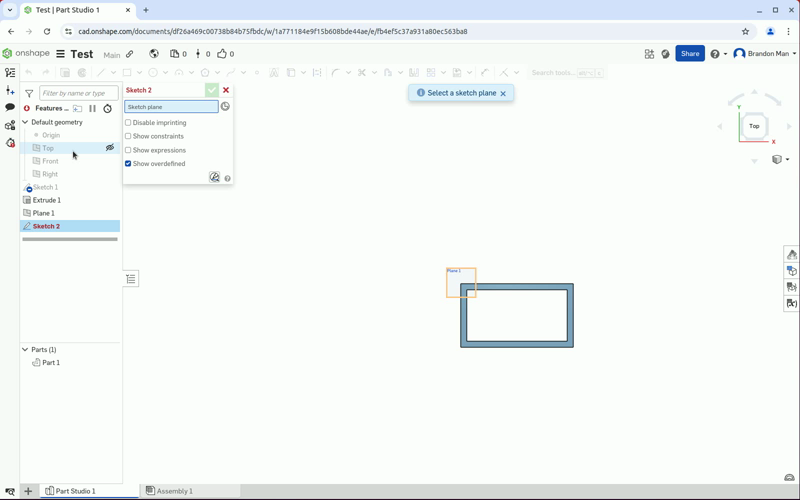
mouse_move(73, 215)
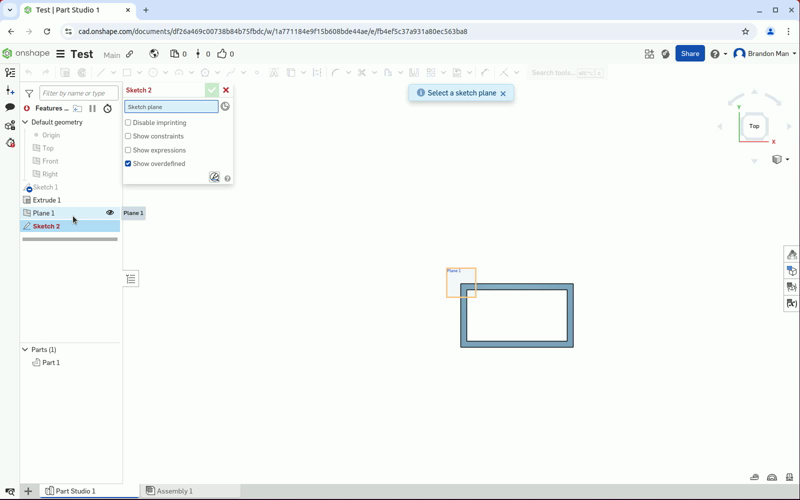
click(73, 215)
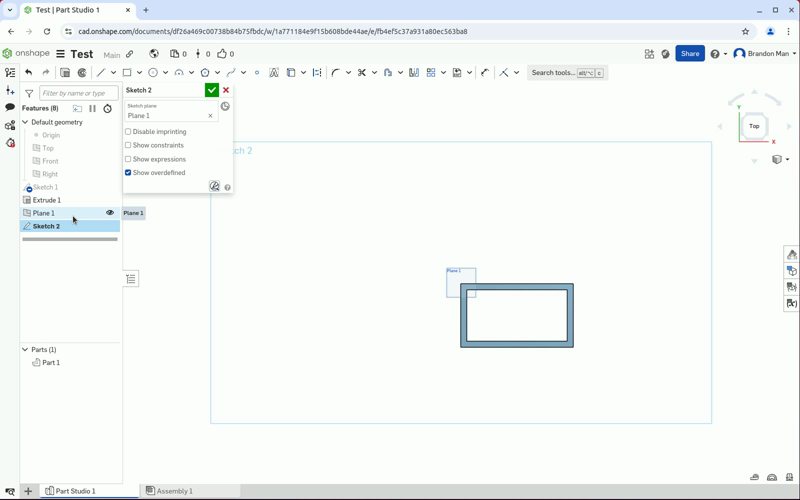
mouse_move(73, 352)
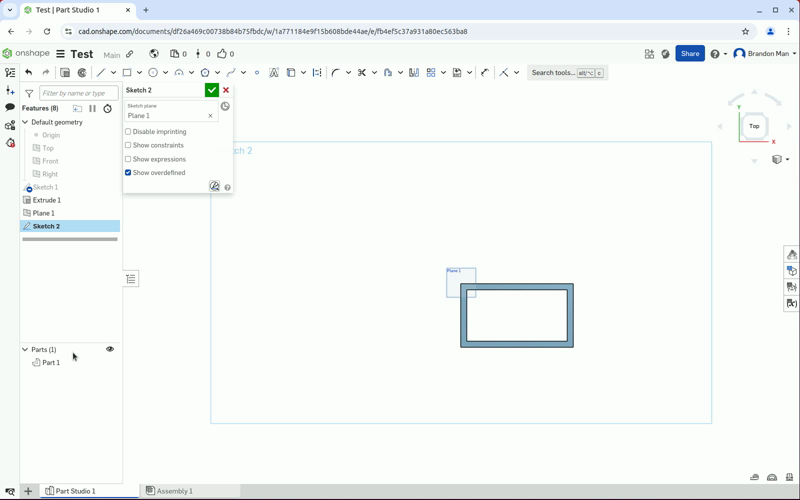
key(y)
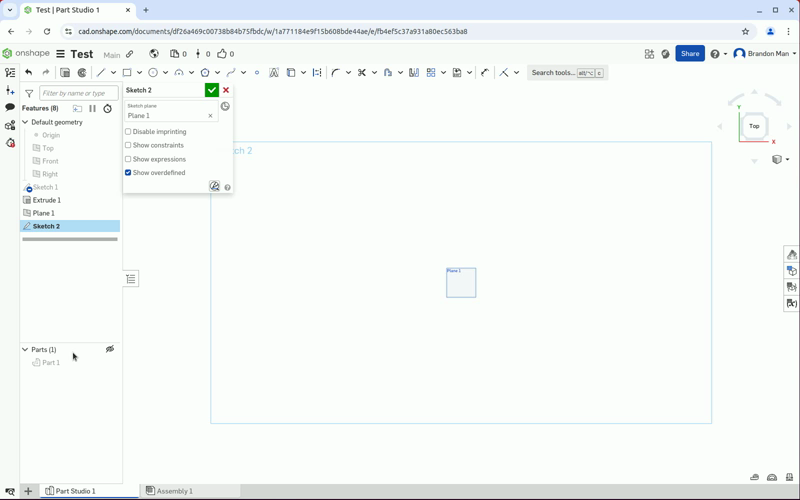
key(l)
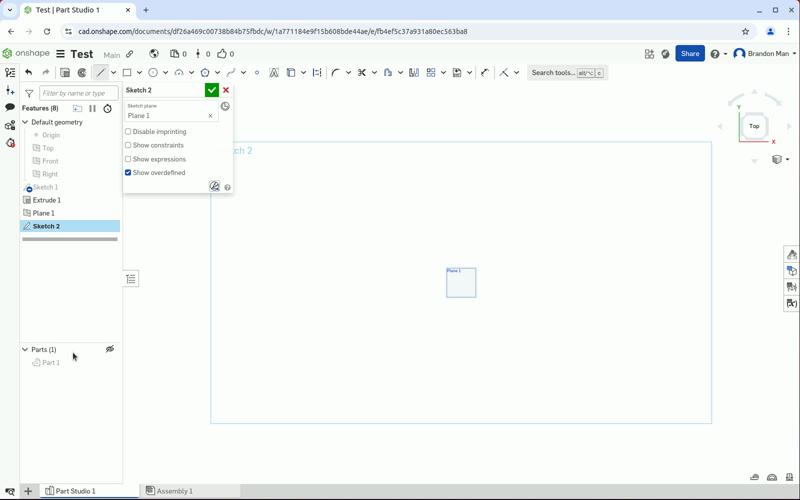
key_down(shift)
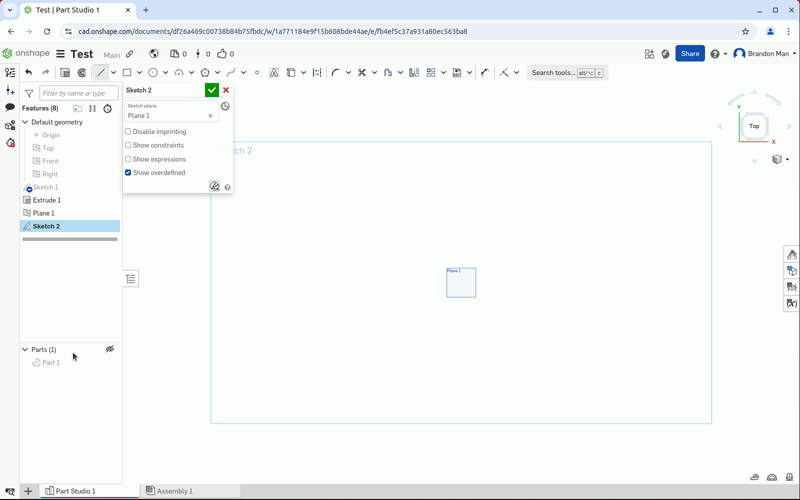
mouse_move(471, 341)
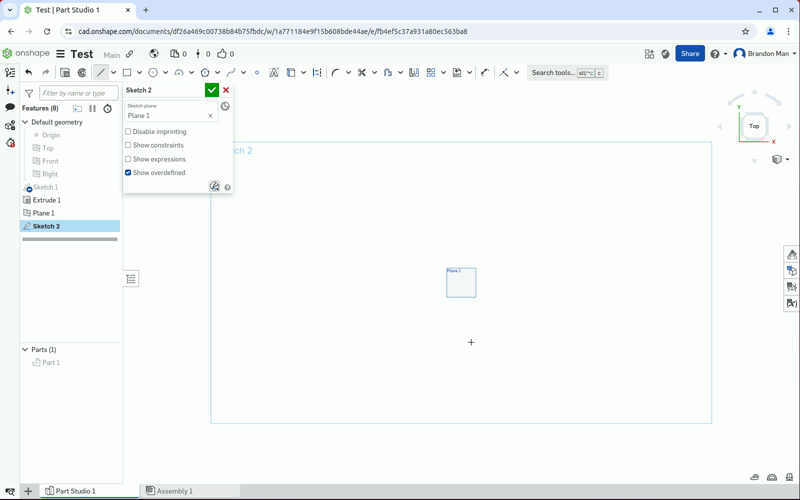
click(471, 341)
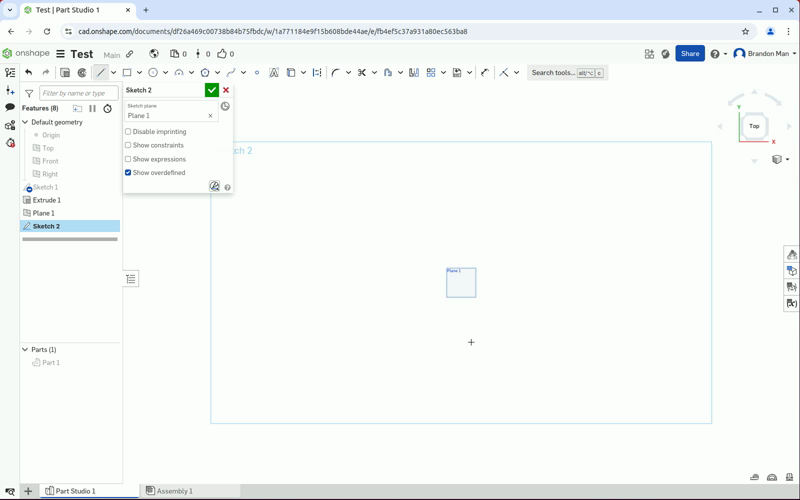
key_up(shift)
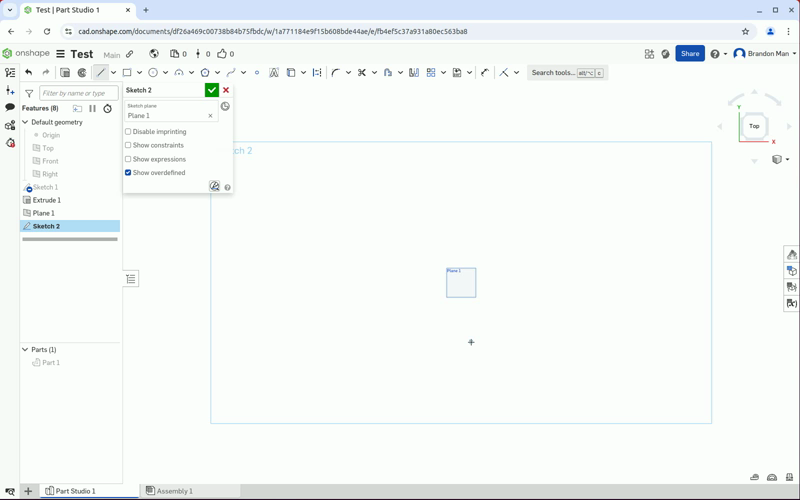
key_down(shift)
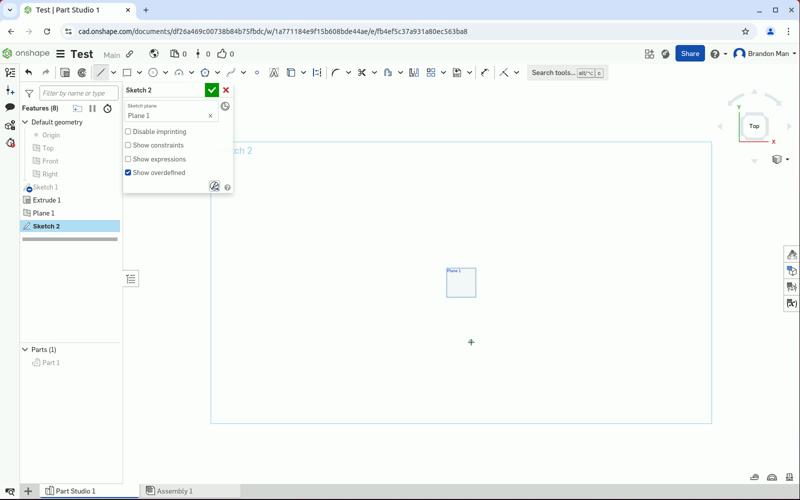
mouse_move(501, 341)
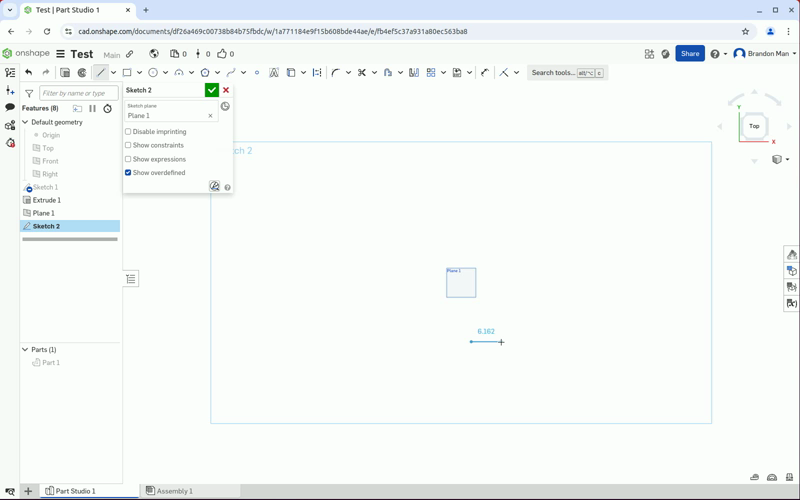
mouse_move(473, 341)
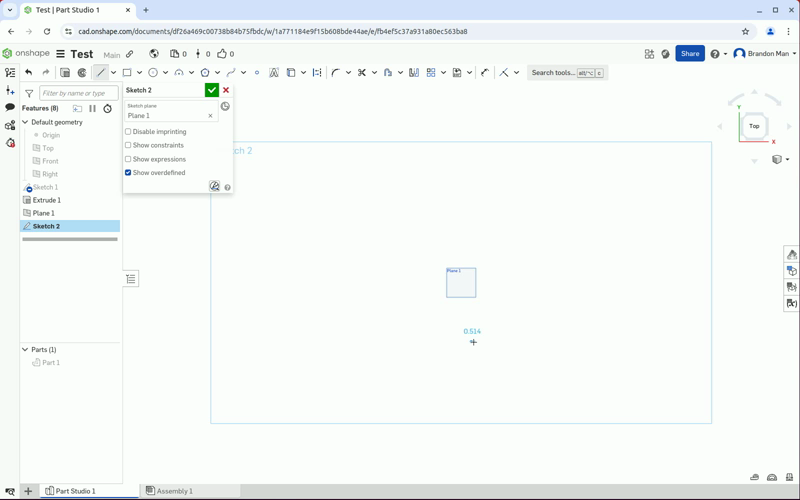
scroll(6)
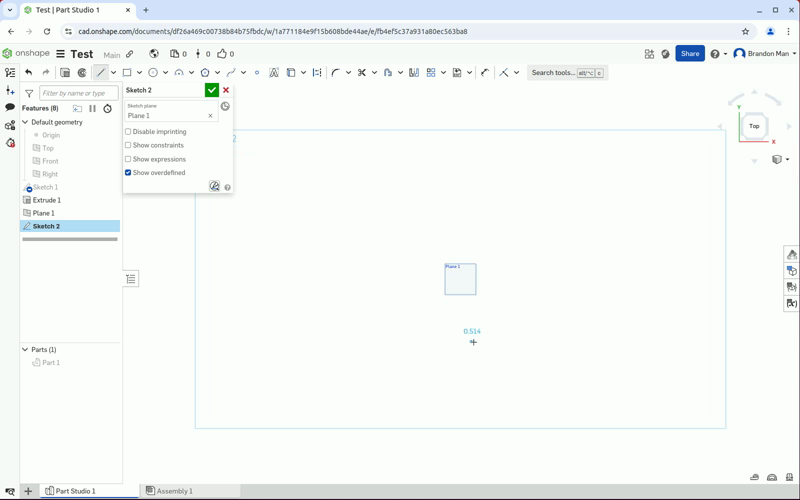
scroll(6)
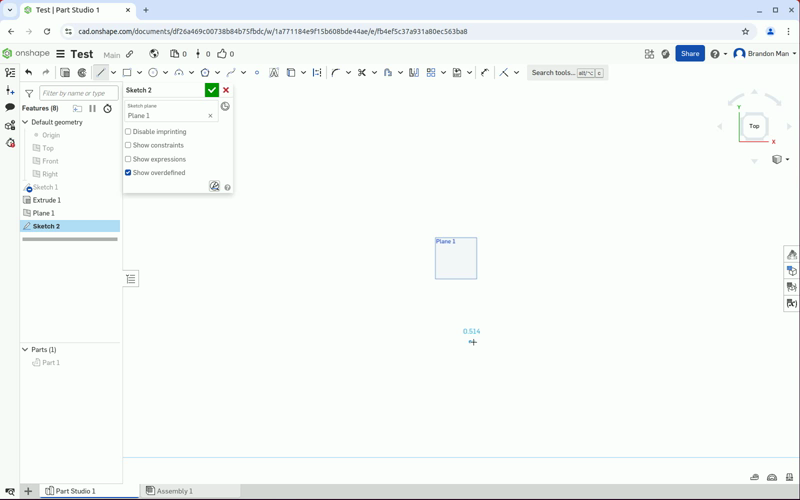
scroll(6)
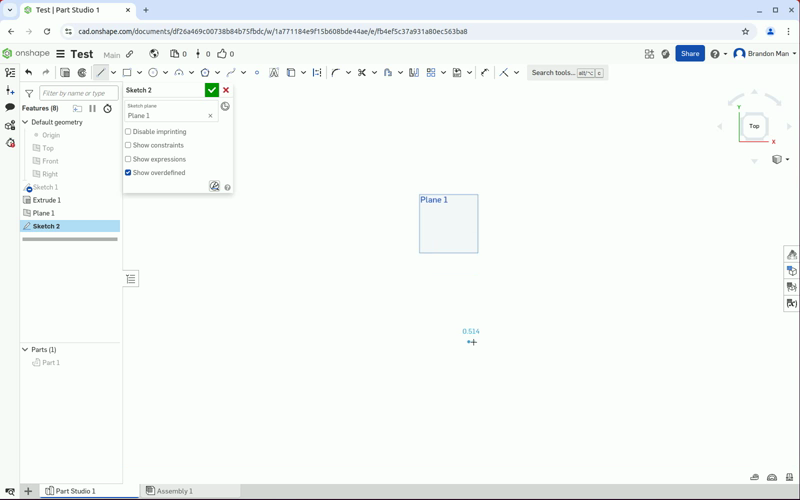
scroll(6)
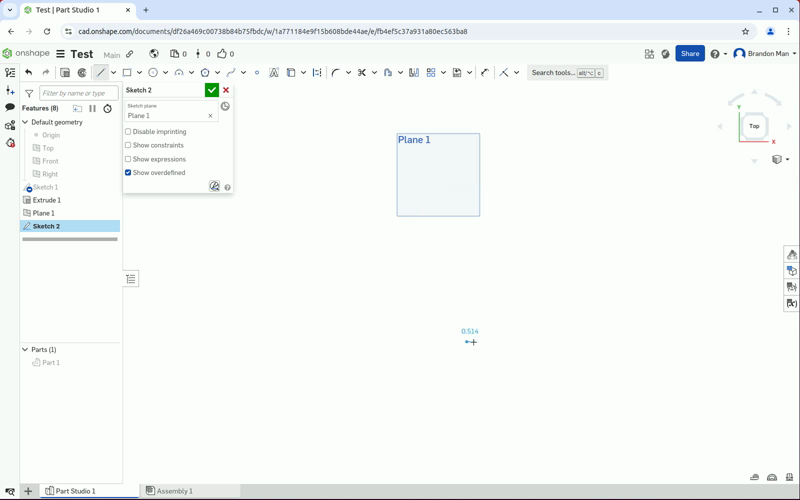
scroll(6)
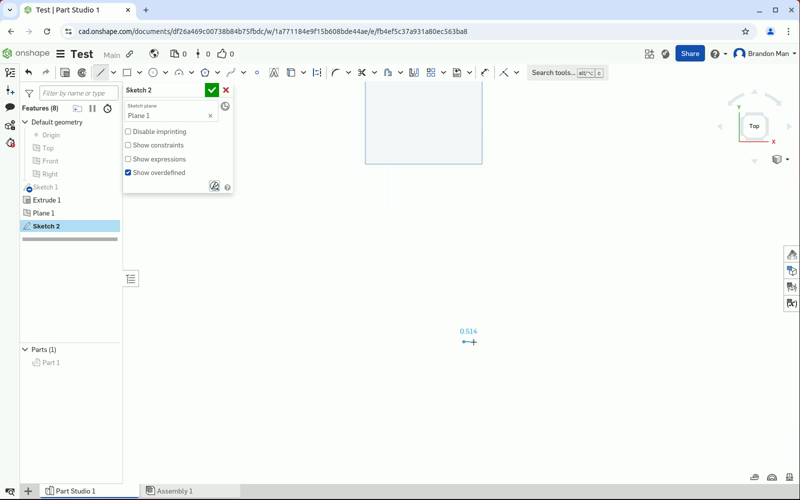
scroll(6)
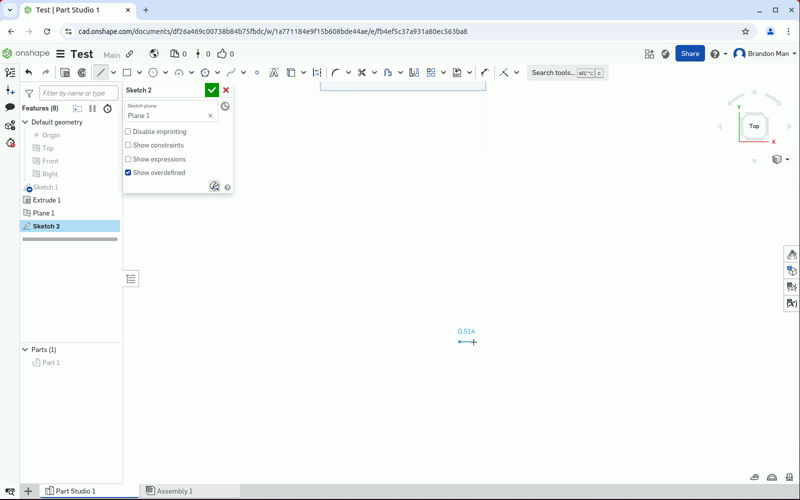
scroll(6)
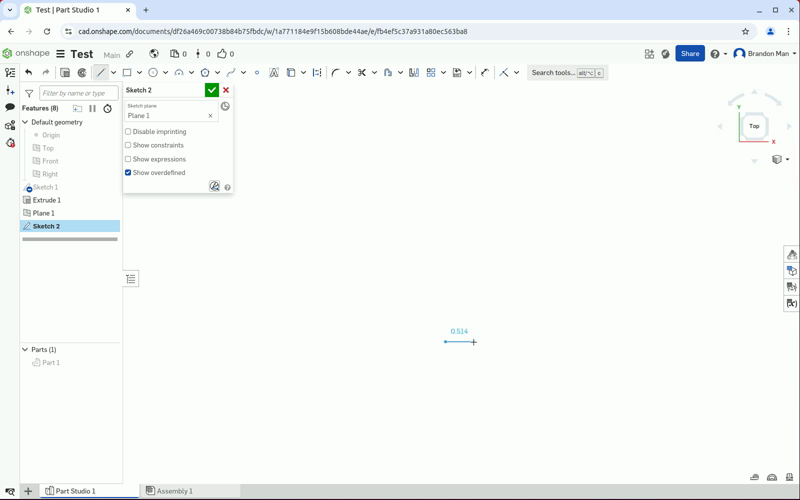
click(473, 341)
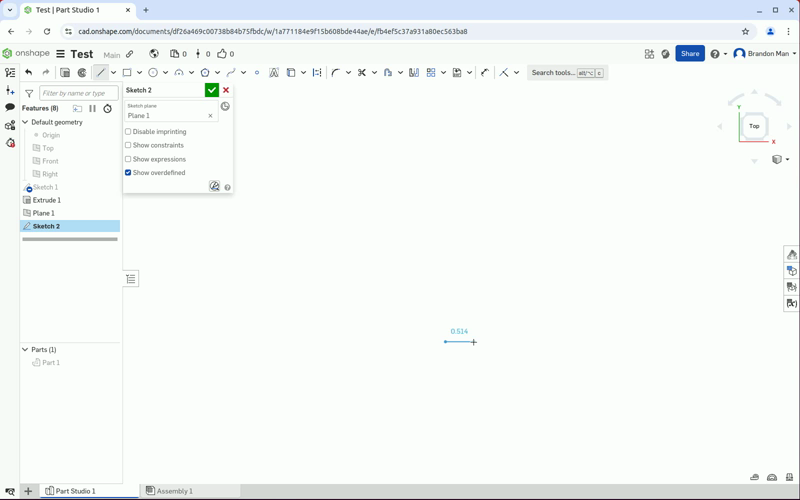
scroll(-6)
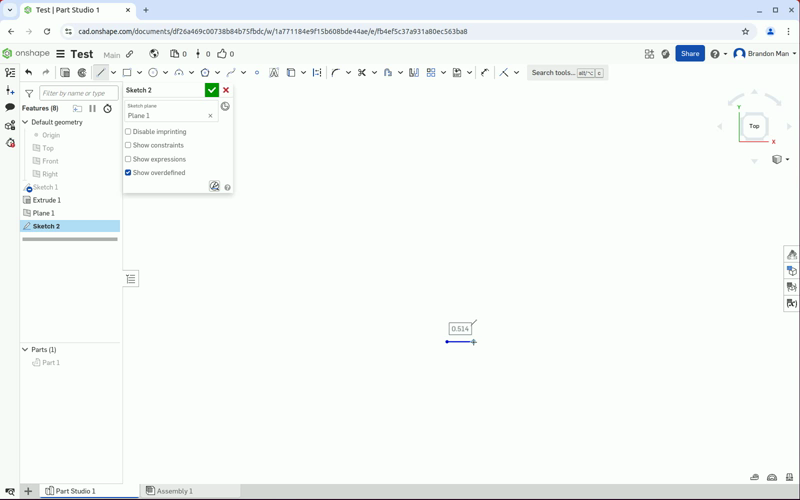
scroll(-6)
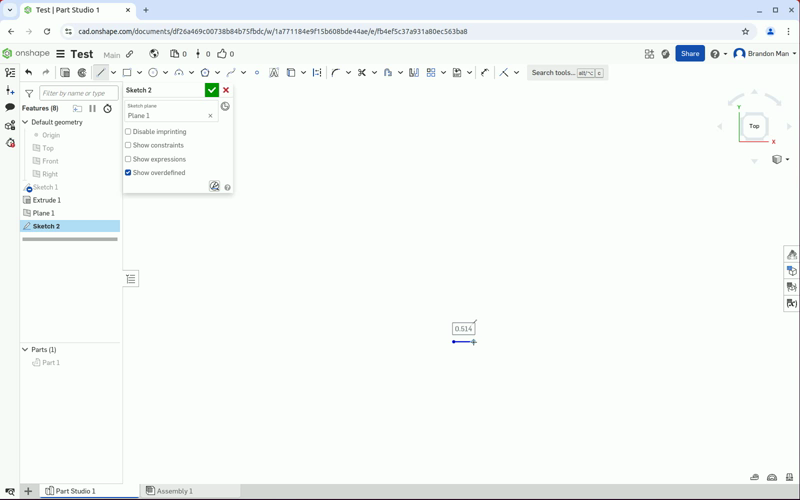
scroll(-6)
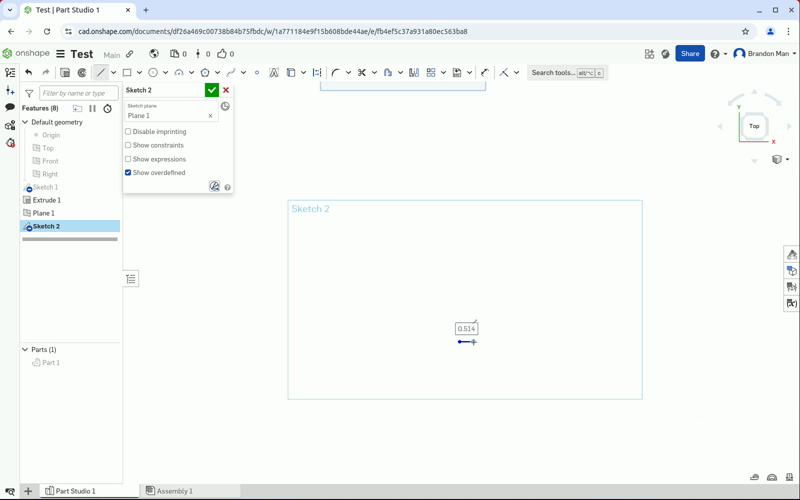
scroll(-6)
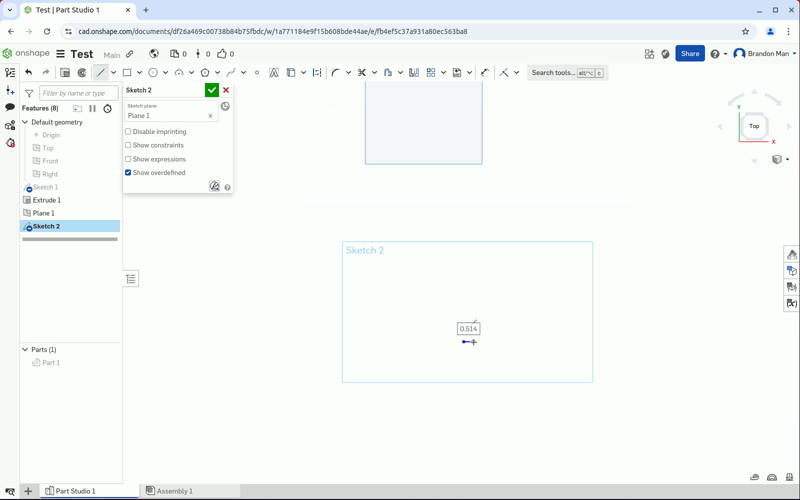
scroll(-6)
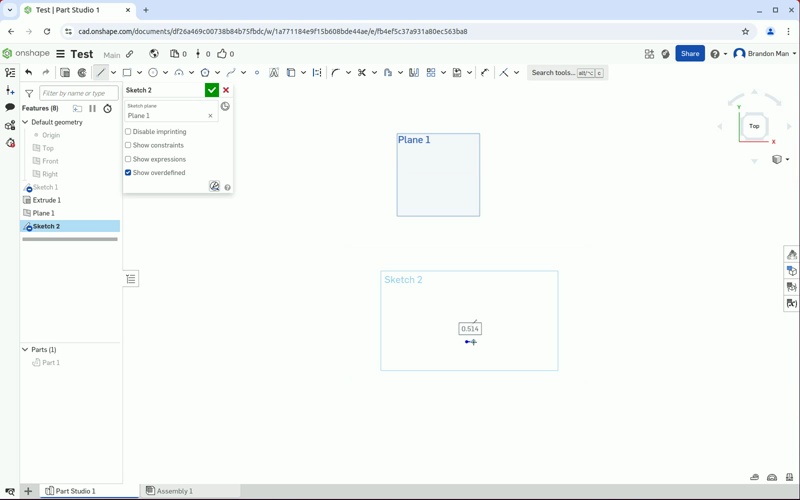
scroll(-6)
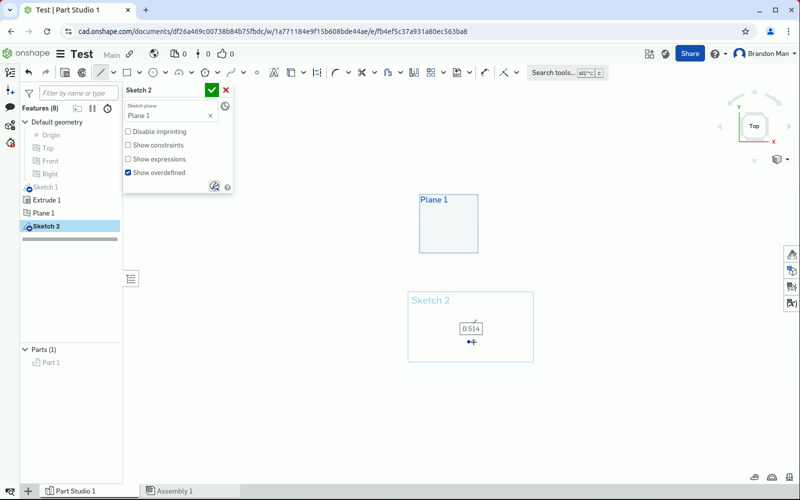
scroll(-6)
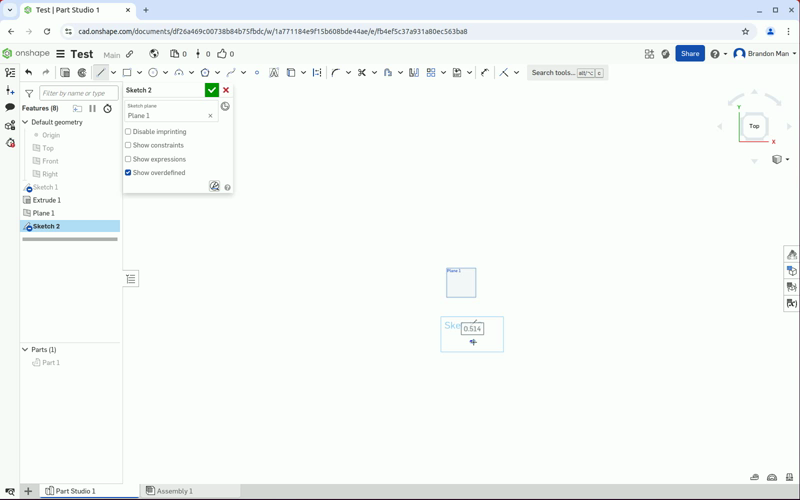
key_up(shift)
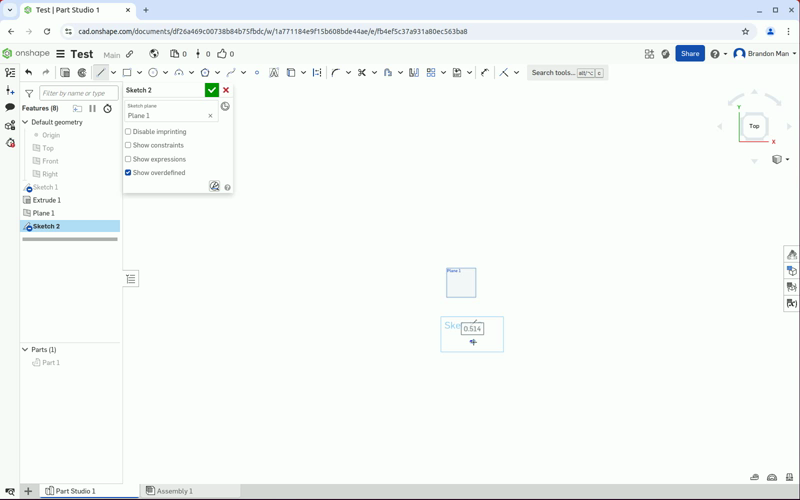
key_down(shift)
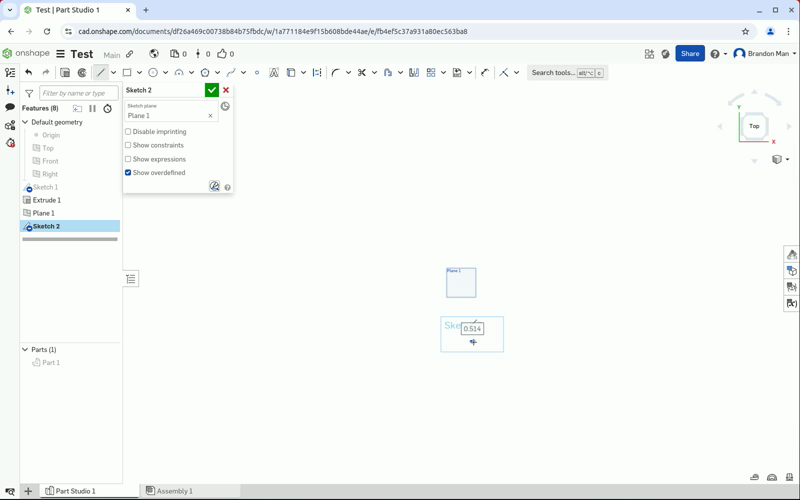
mouse_move(503, 341)
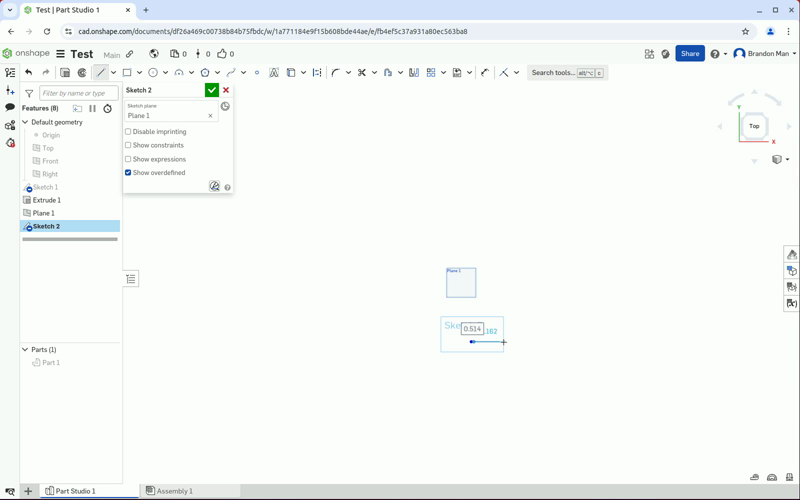
mouse_move(473, 299)
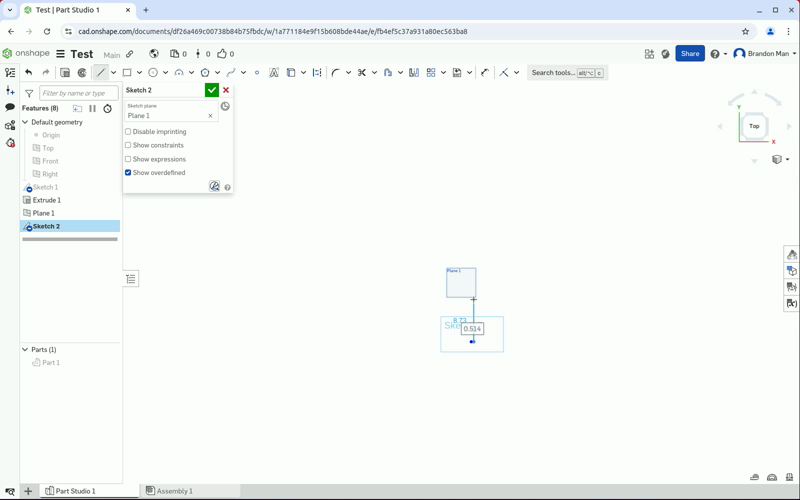
click(473, 299)
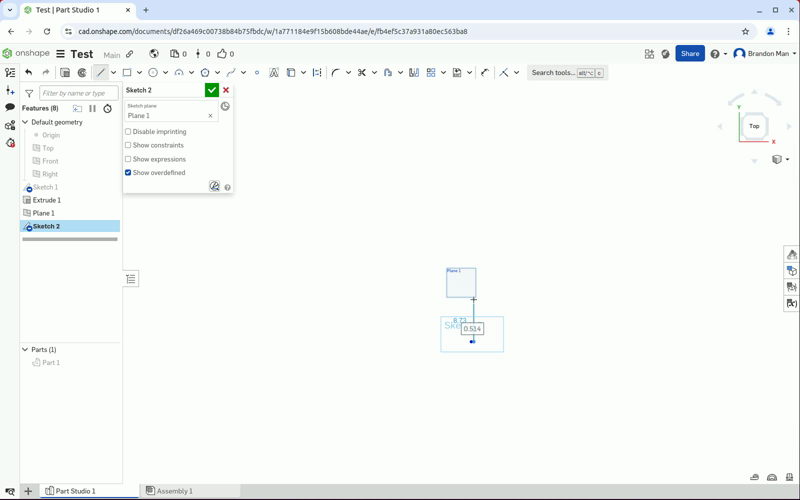
key_up(shift)
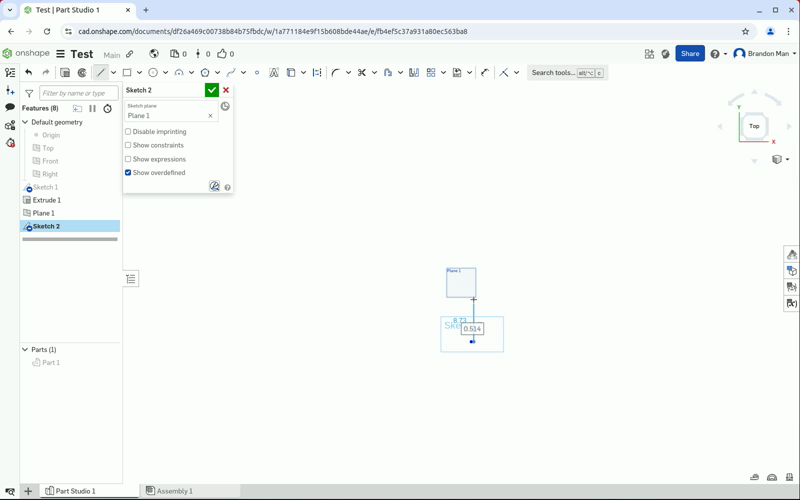
key(esc)
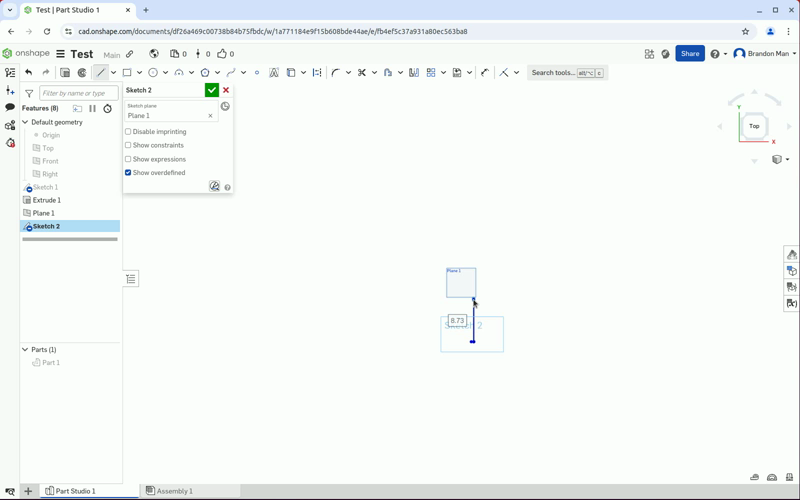
key(a)
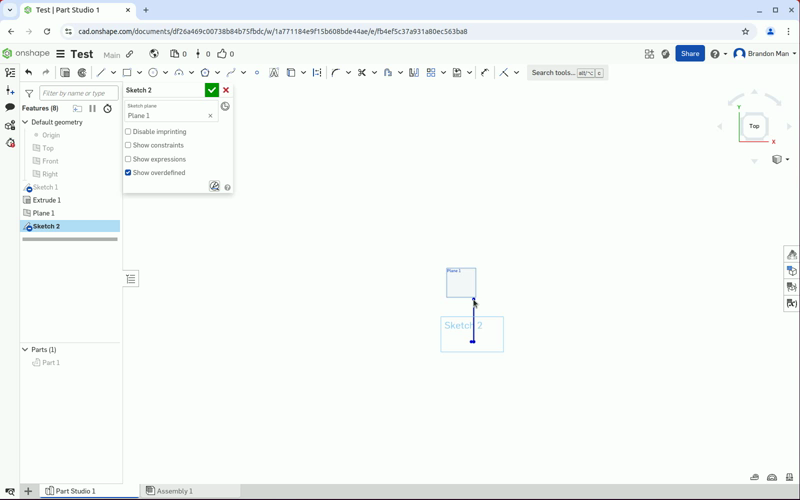
mouse_move(473, 299)
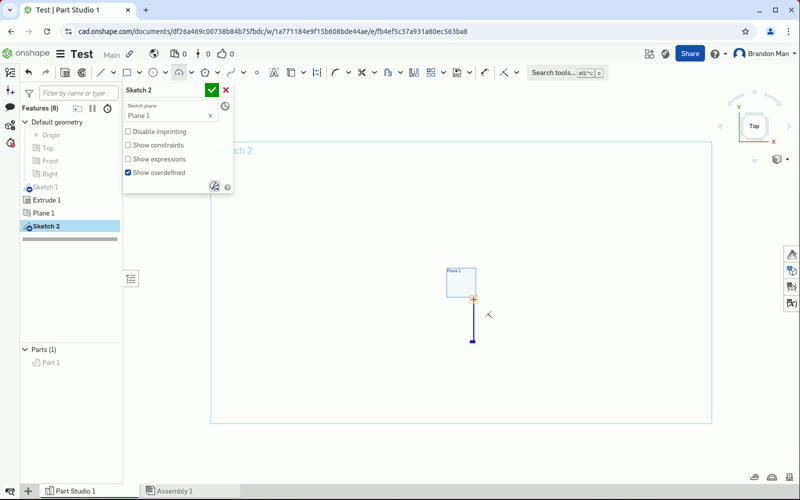
click(473, 299)
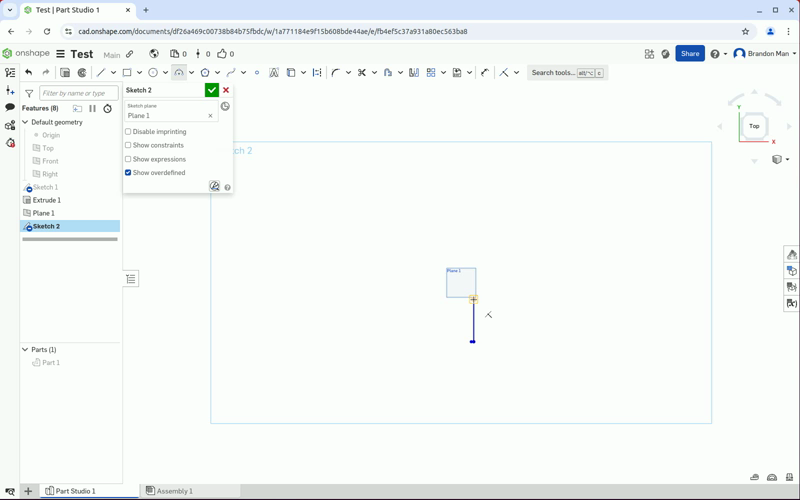
key_down(shift)
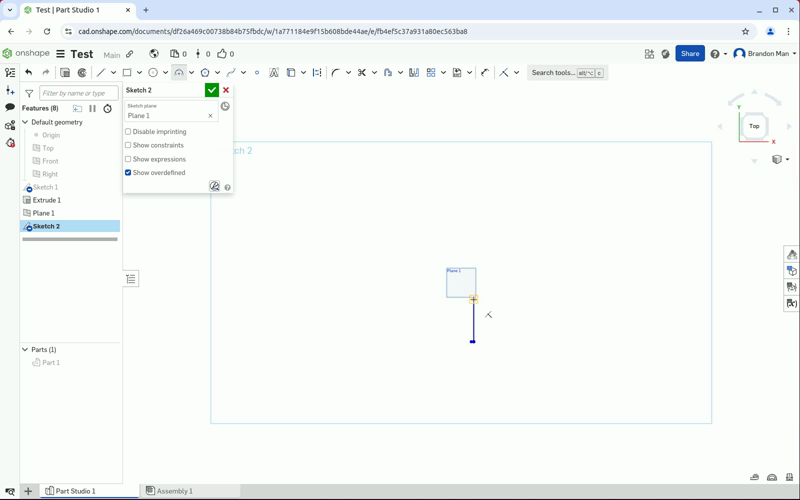
mouse_move(471, 299)
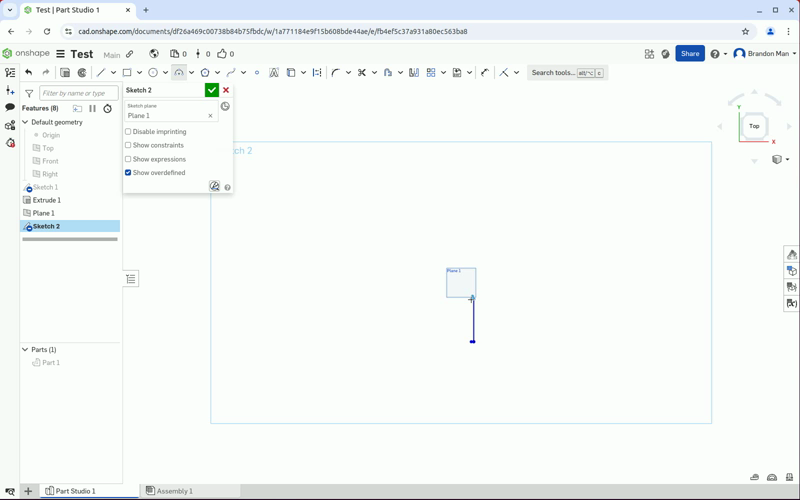
scroll(6)
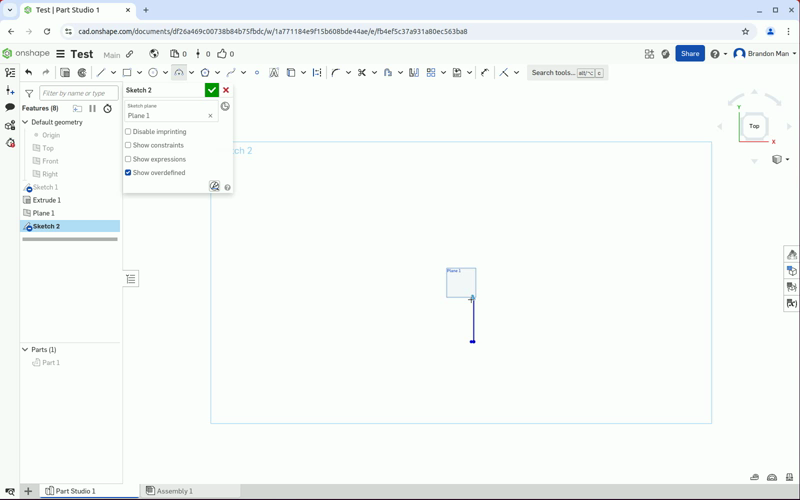
scroll(6)
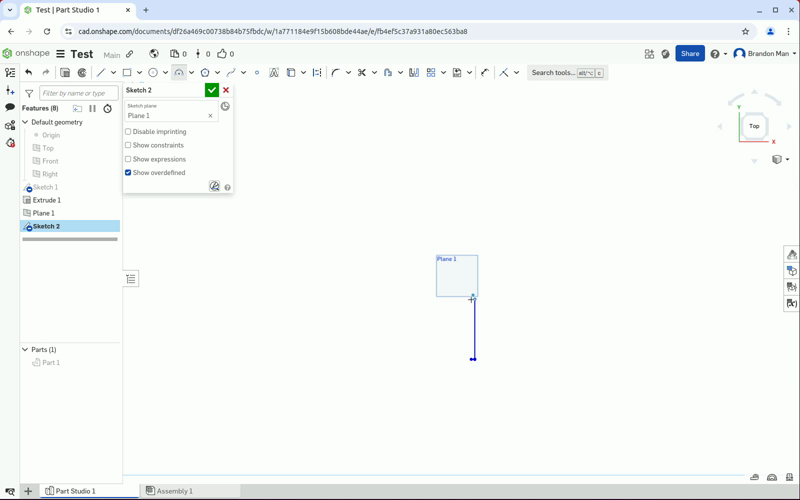
scroll(6)
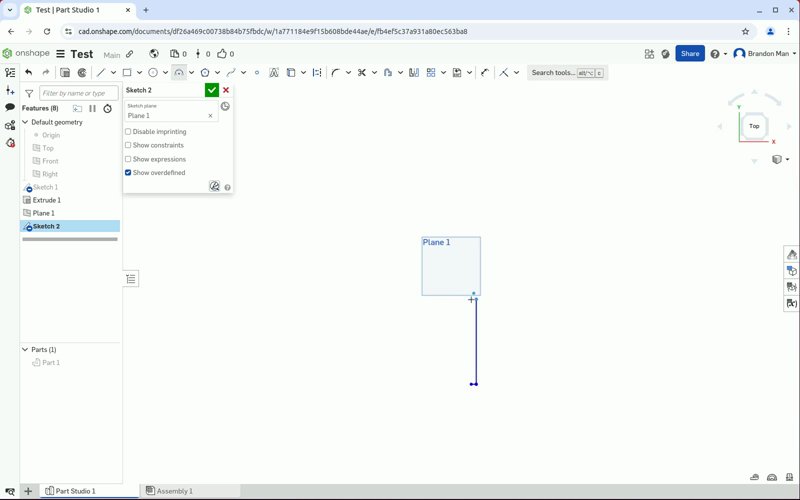
scroll(6)
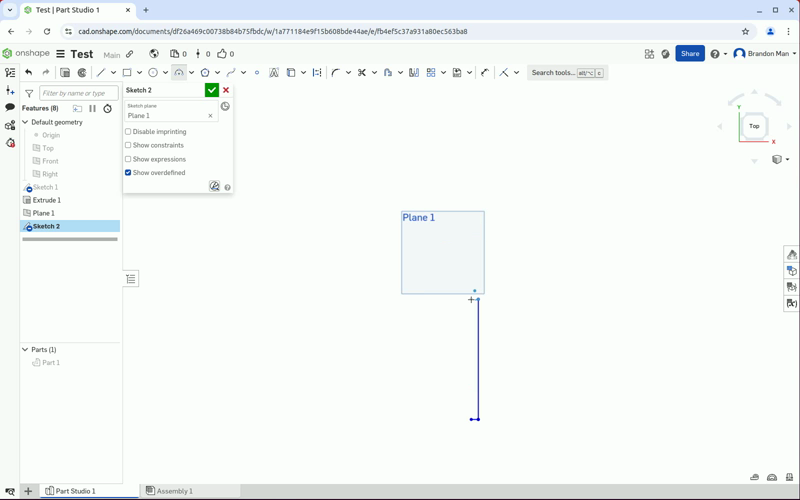
scroll(6)
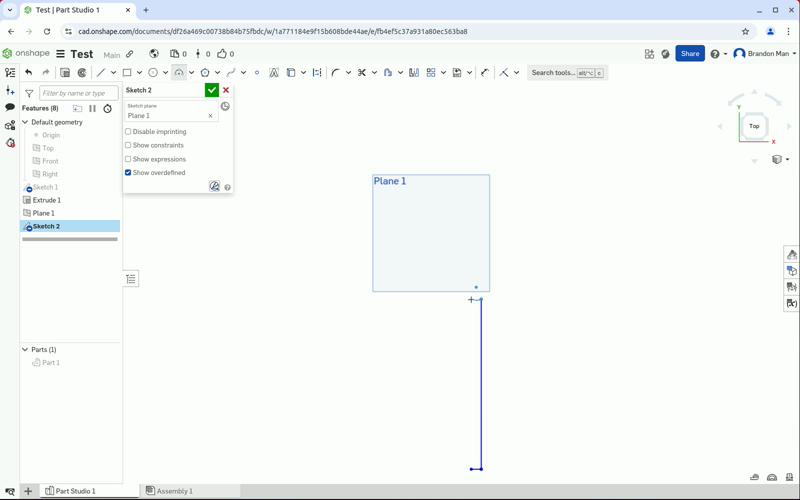
scroll(6)
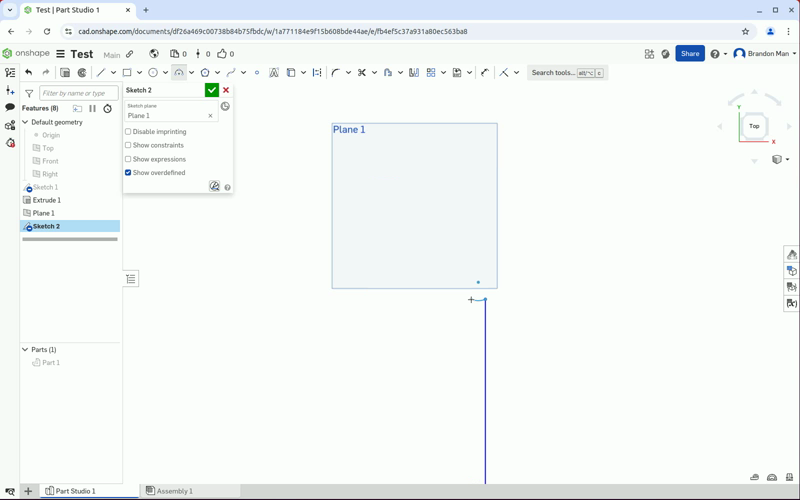
scroll(6)
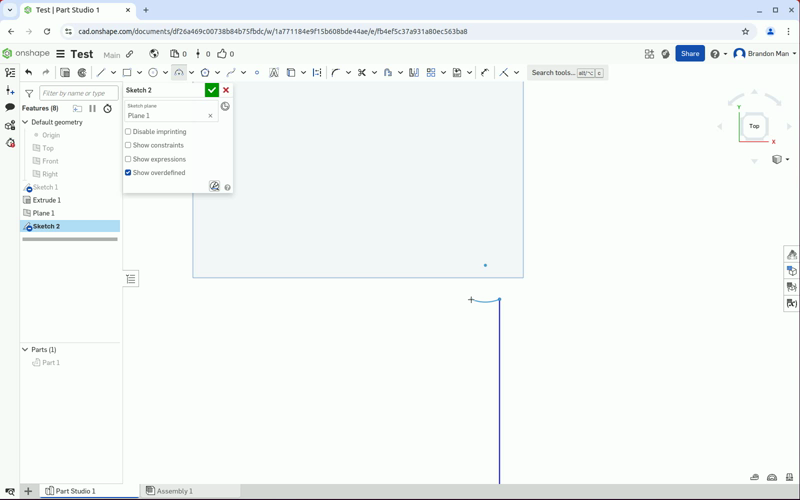
click(471, 299)
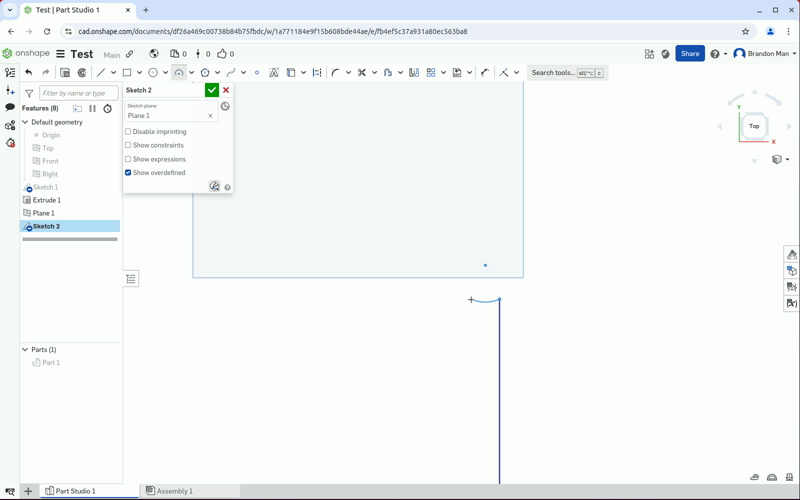
scroll(-6)
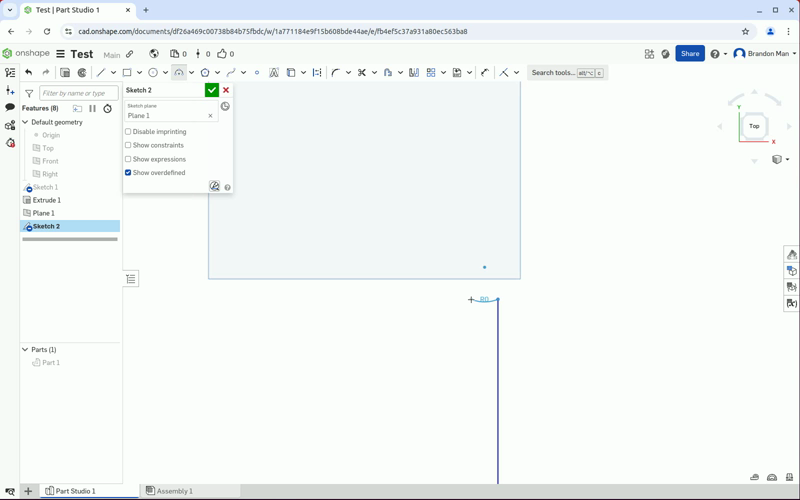
scroll(-6)
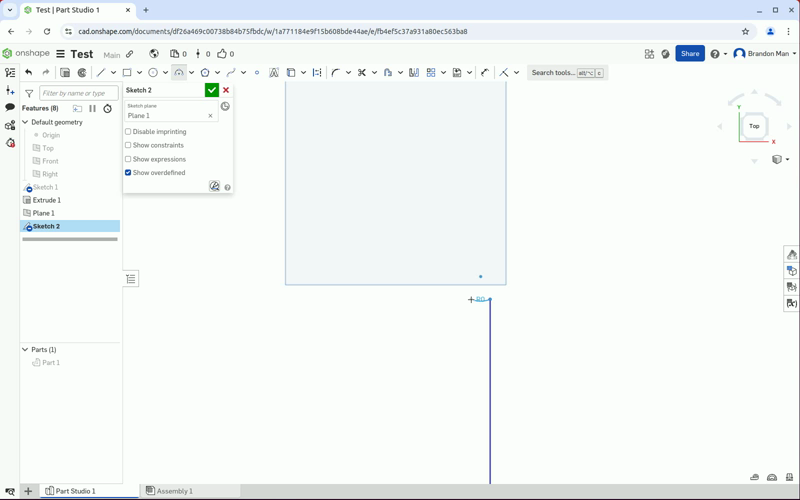
scroll(-6)
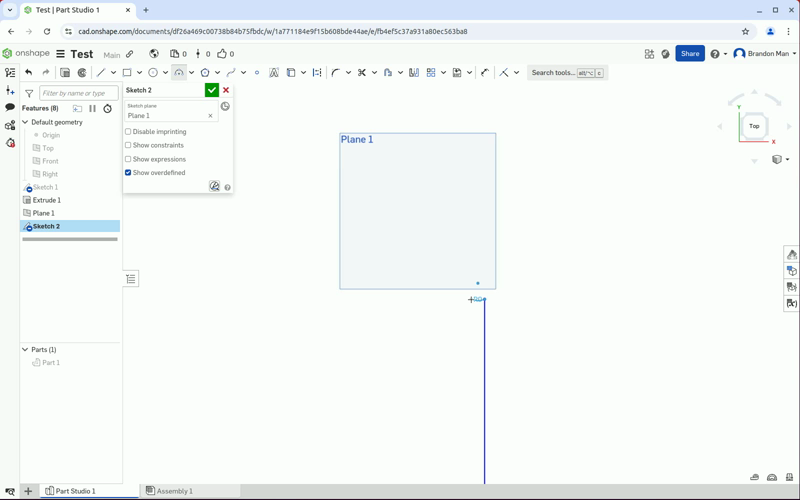
scroll(-6)
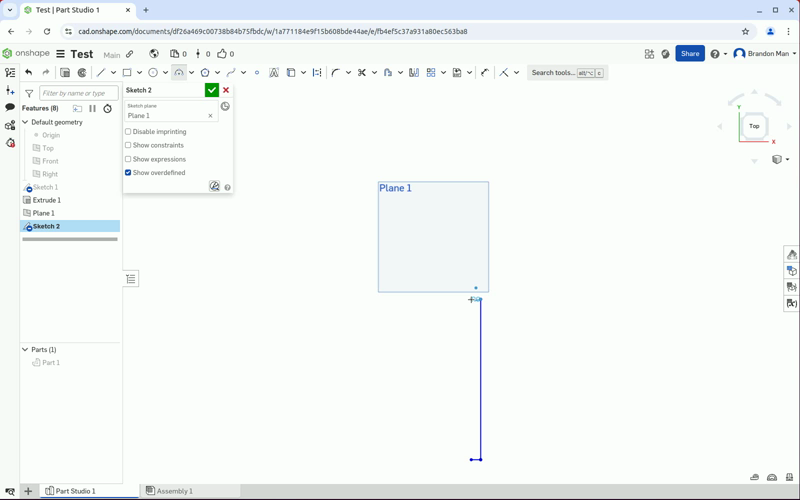
scroll(-6)
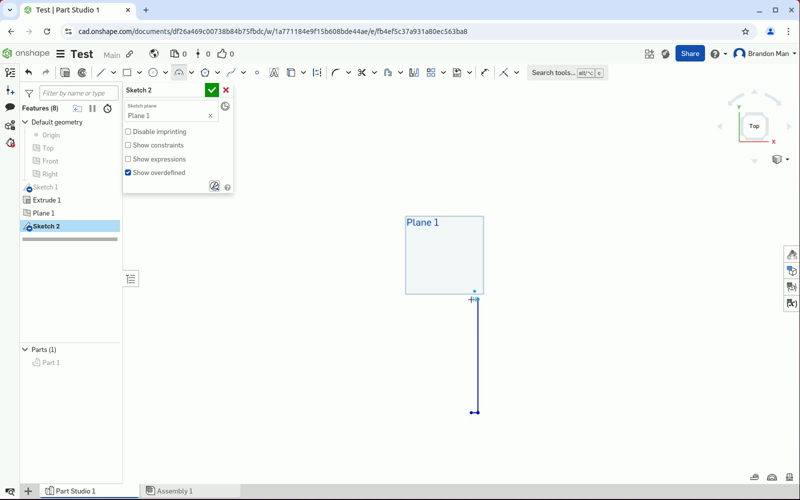
scroll(-6)
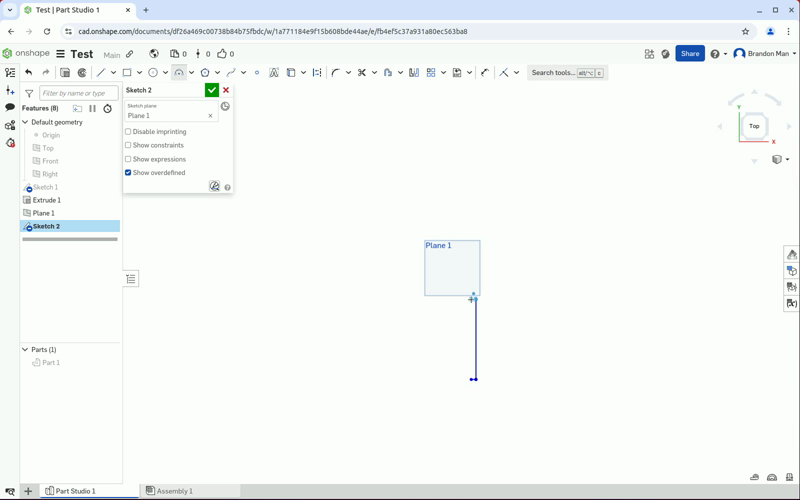
scroll(-6)
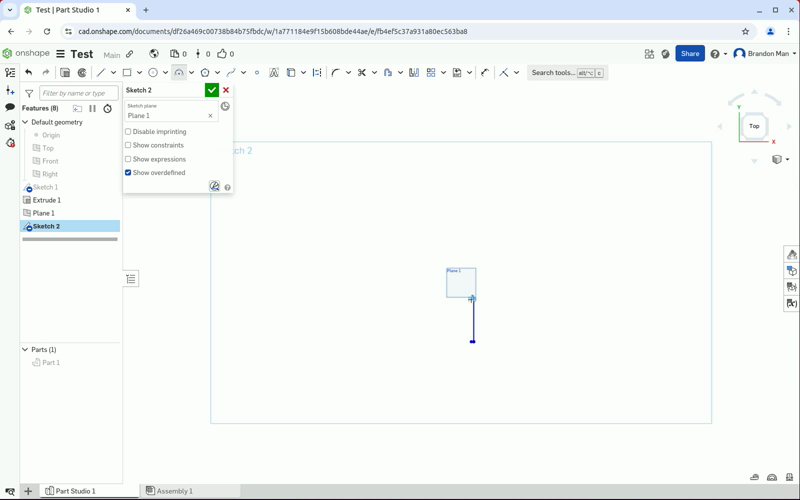
mouse_move(472, 298)
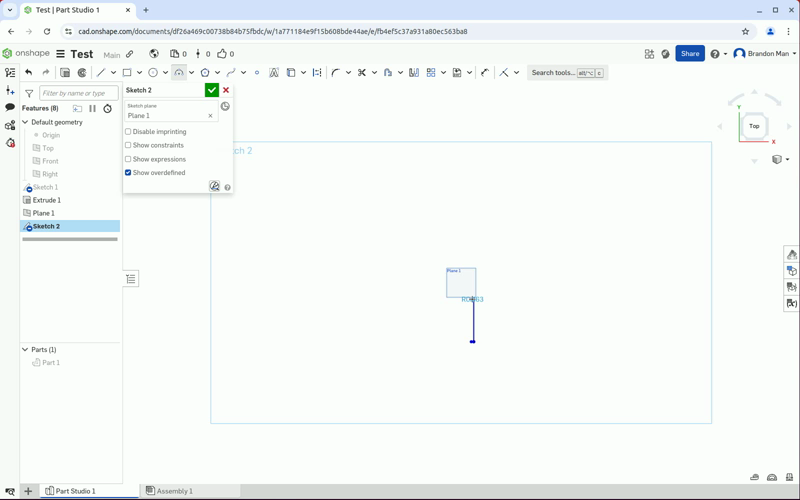
scroll(6)
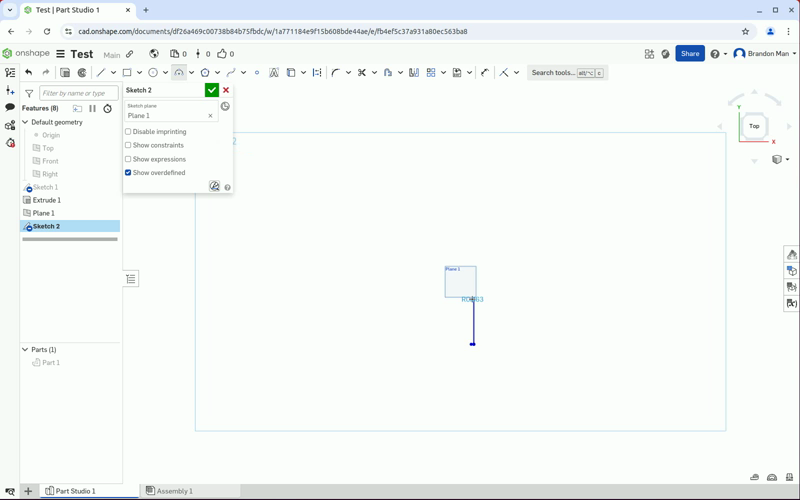
scroll(6)
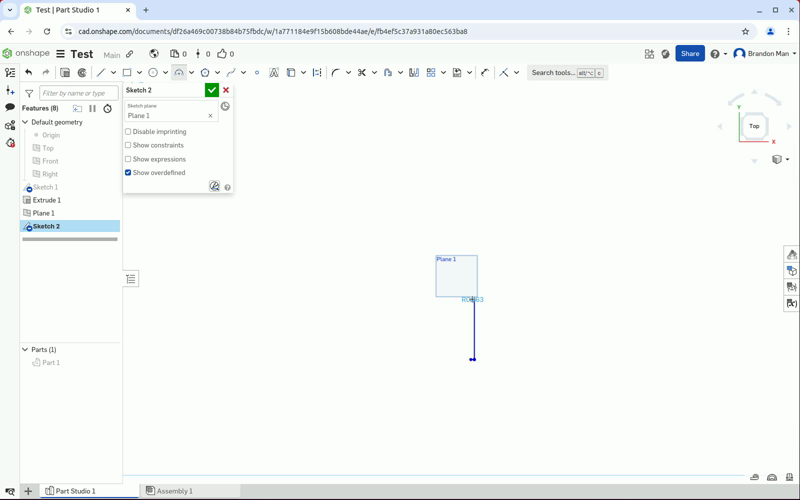
scroll(6)
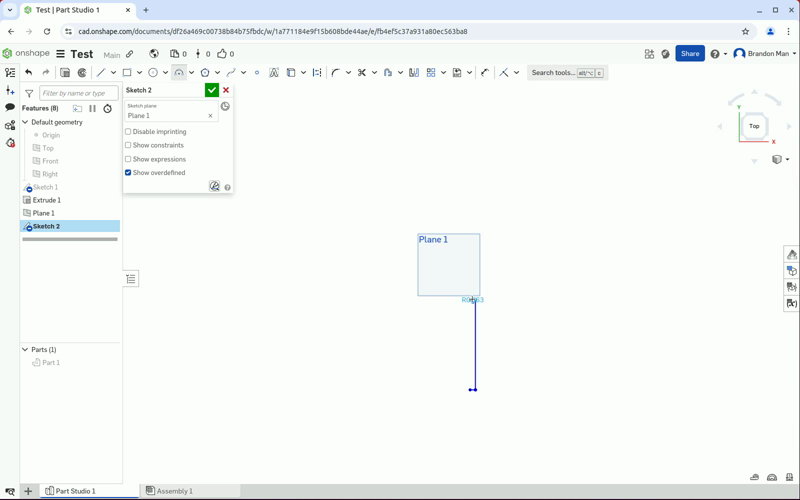
scroll(6)
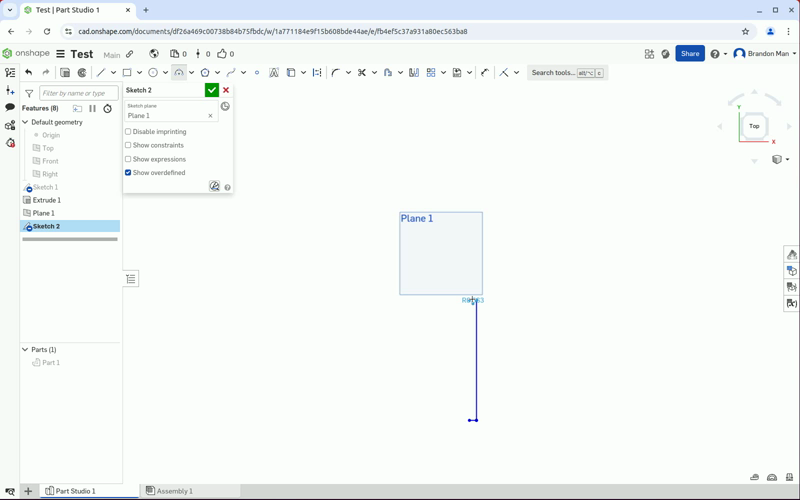
scroll(6)
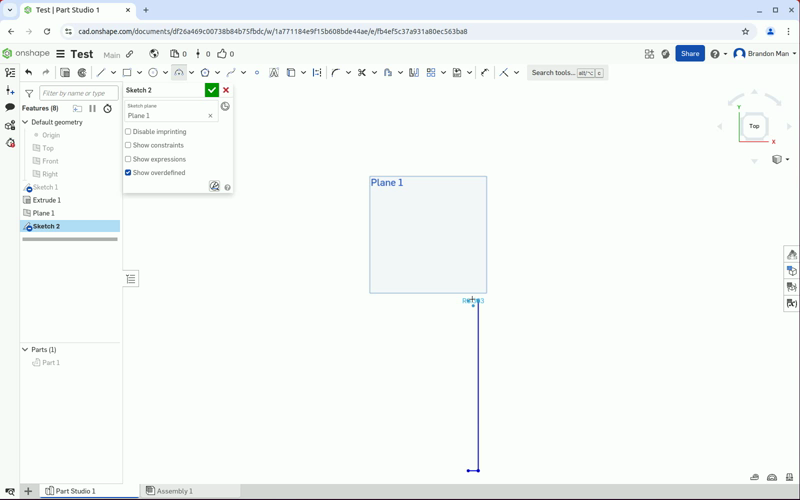
scroll(6)
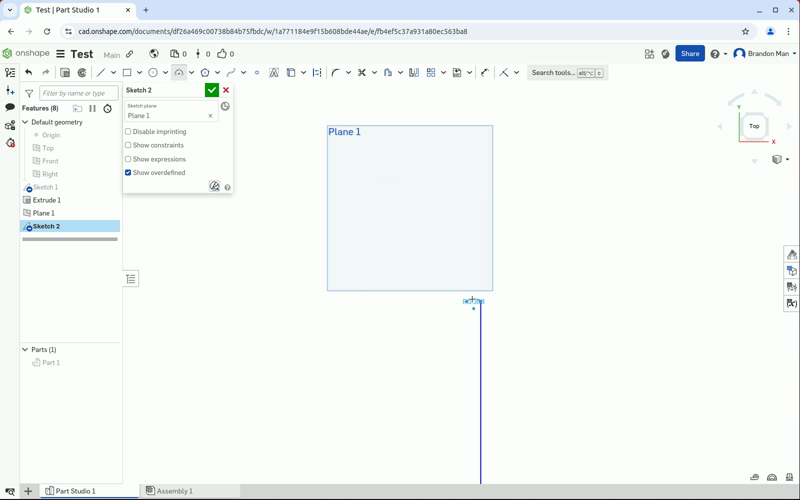
scroll(6)
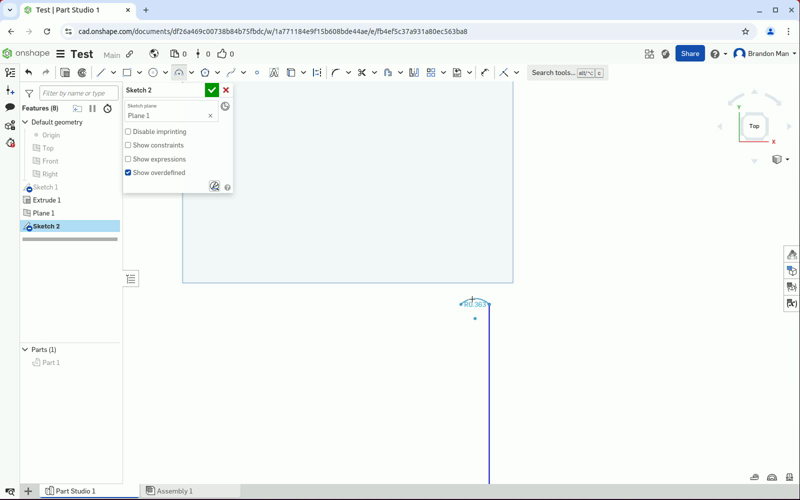
click(472, 298)
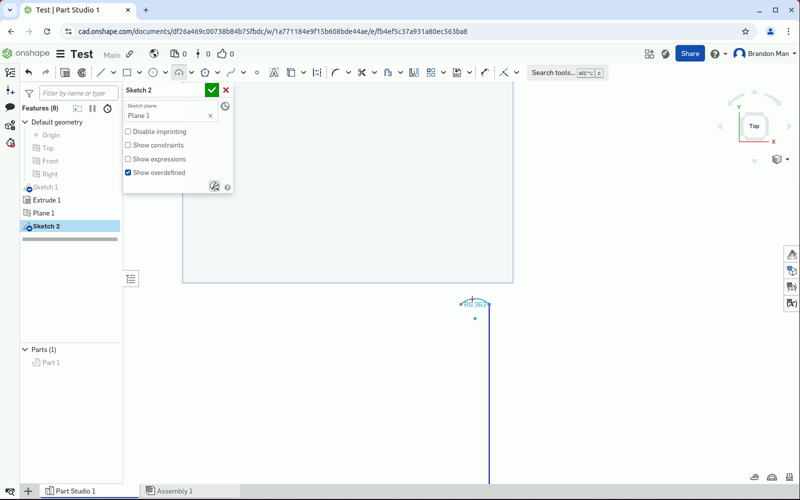
scroll(-6)
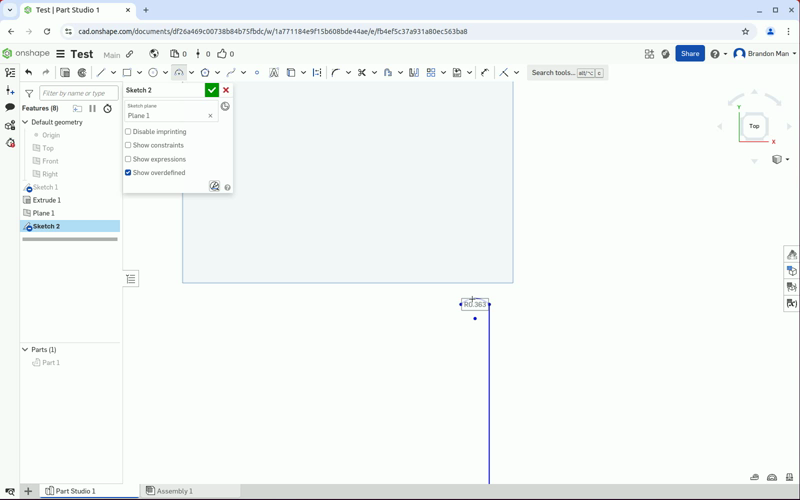
scroll(-6)
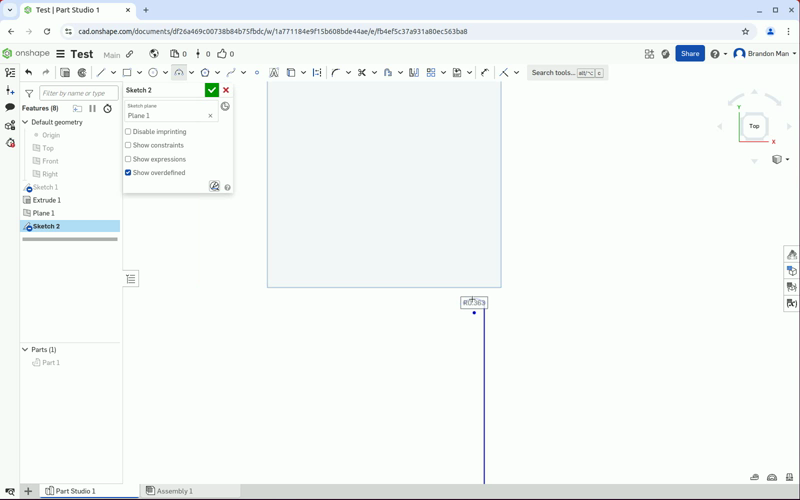
scroll(-6)
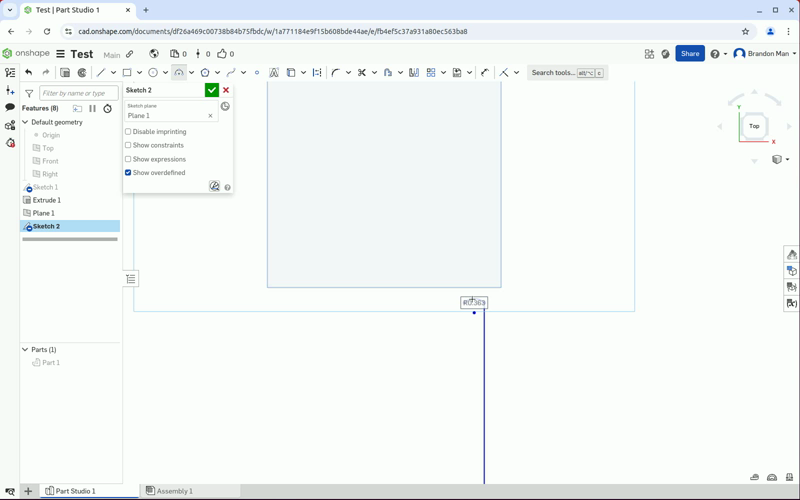
scroll(-6)
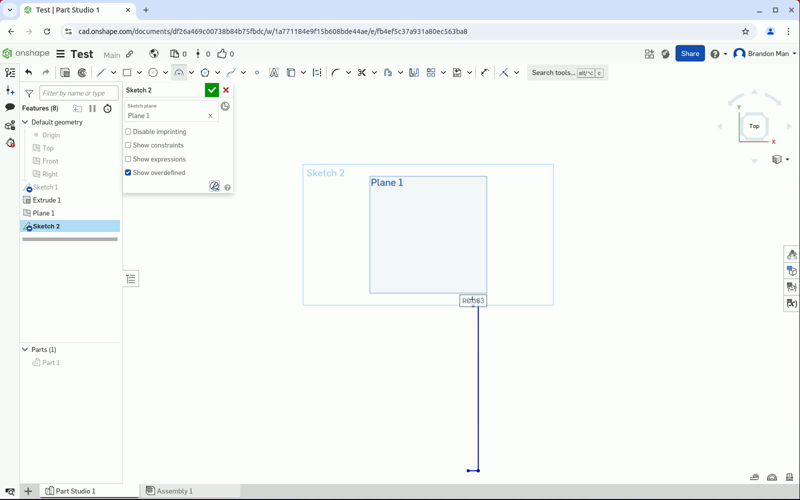
scroll(-6)
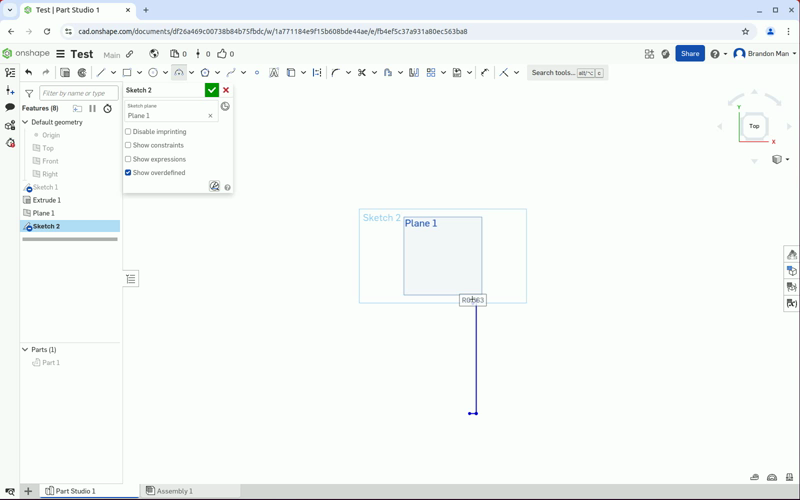
scroll(-6)
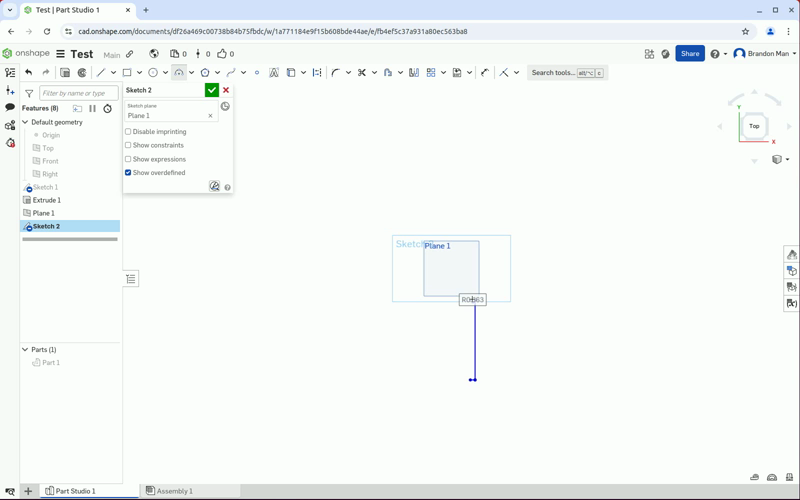
scroll(-6)
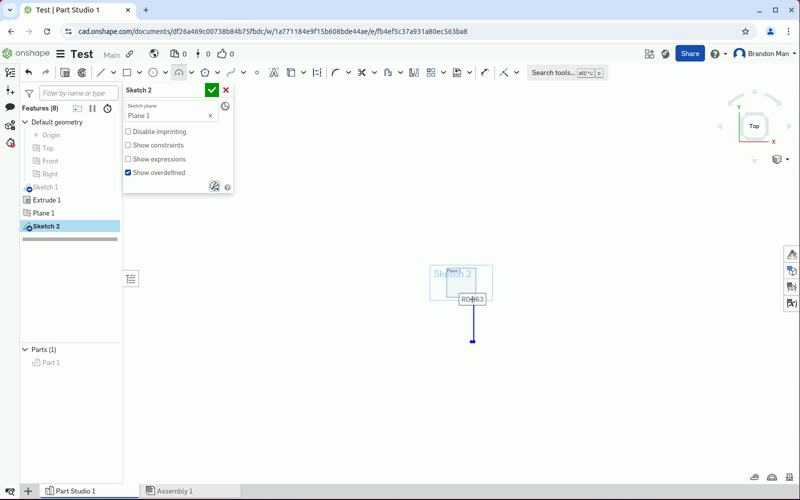
key_up(shift)
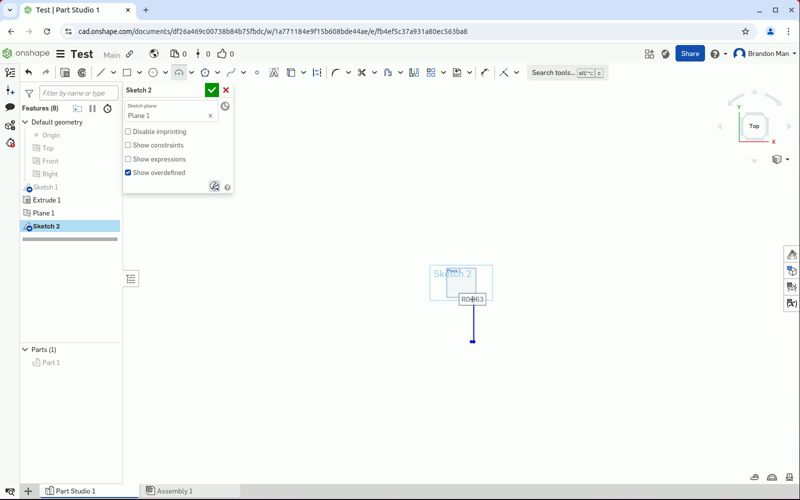
key(esc)
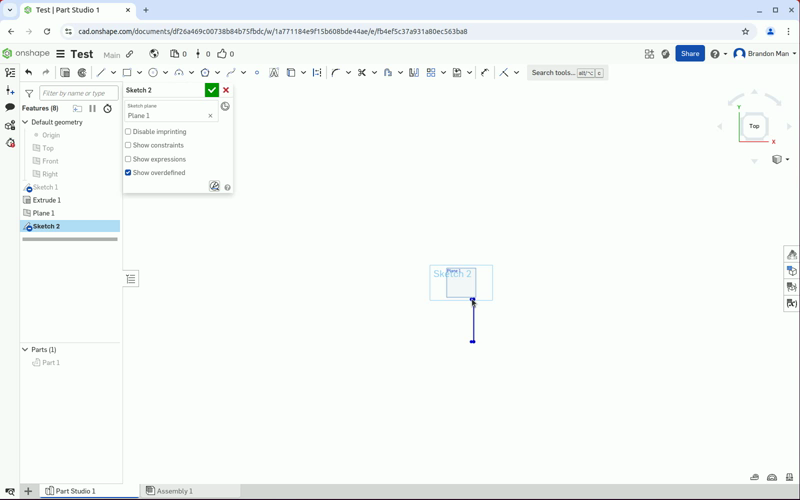
key(l)
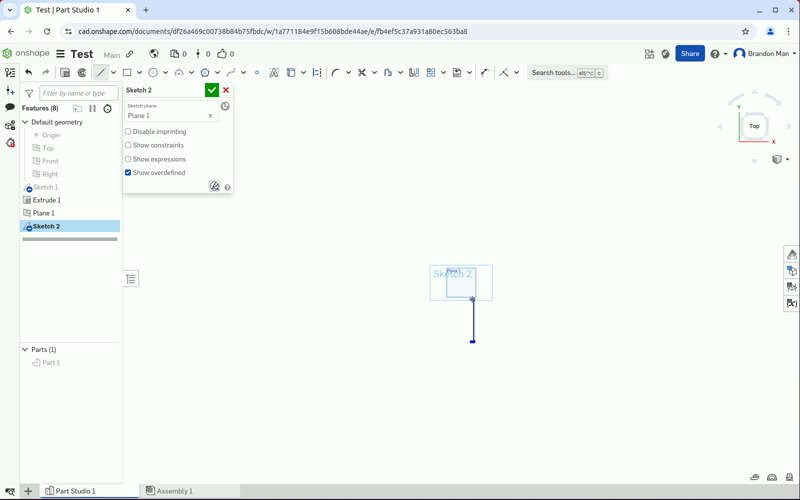
mouse_move(471, 299)
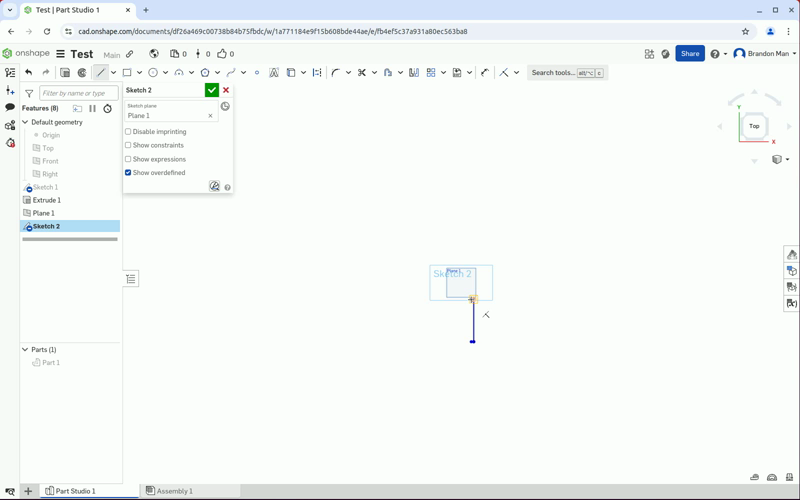
scroll(6)
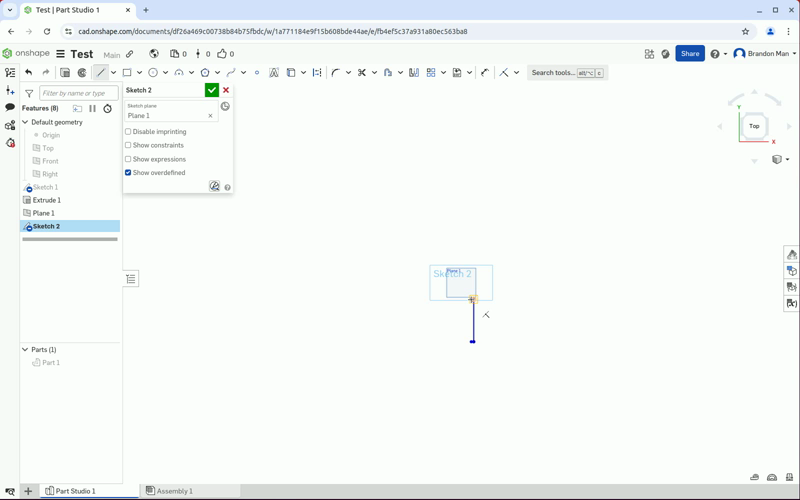
scroll(6)
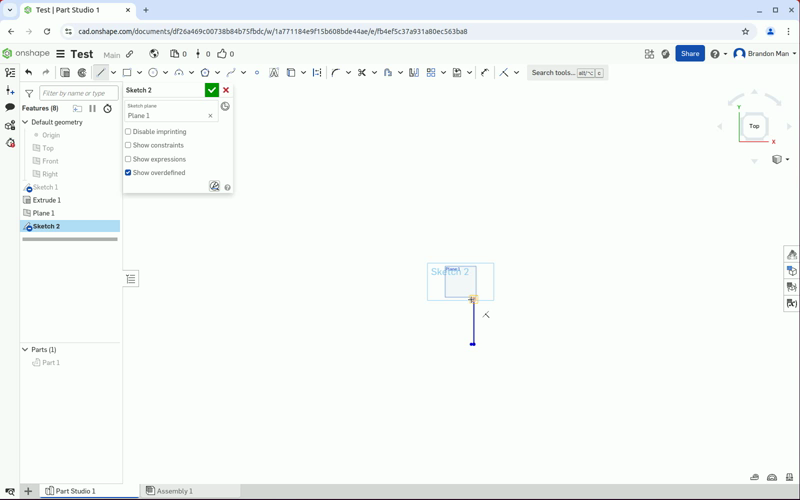
scroll(6)
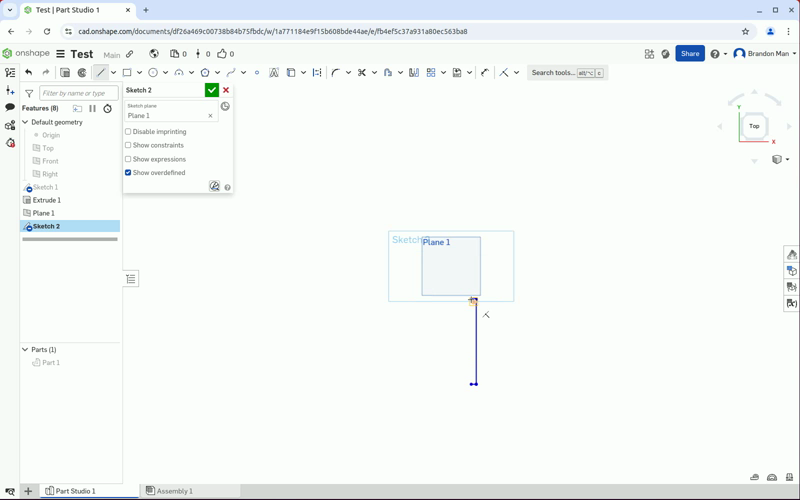
scroll(6)
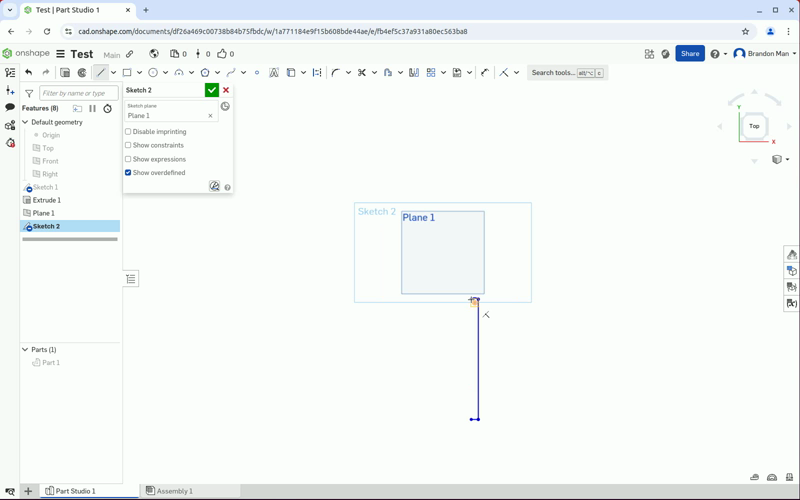
scroll(6)
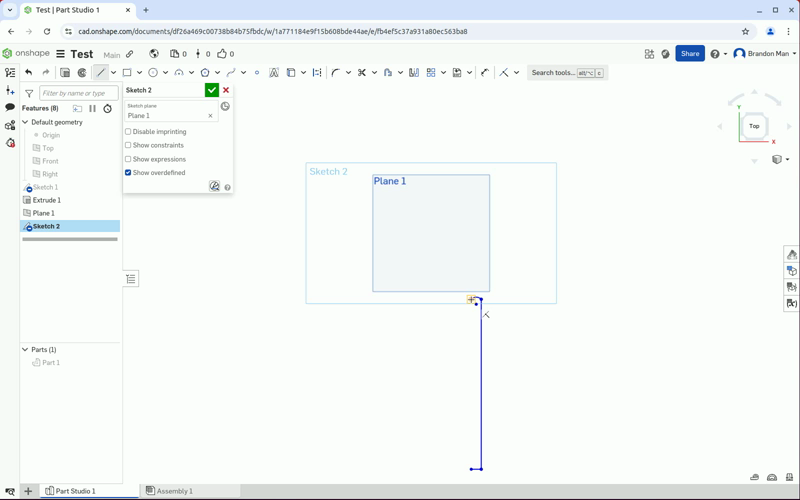
scroll(6)
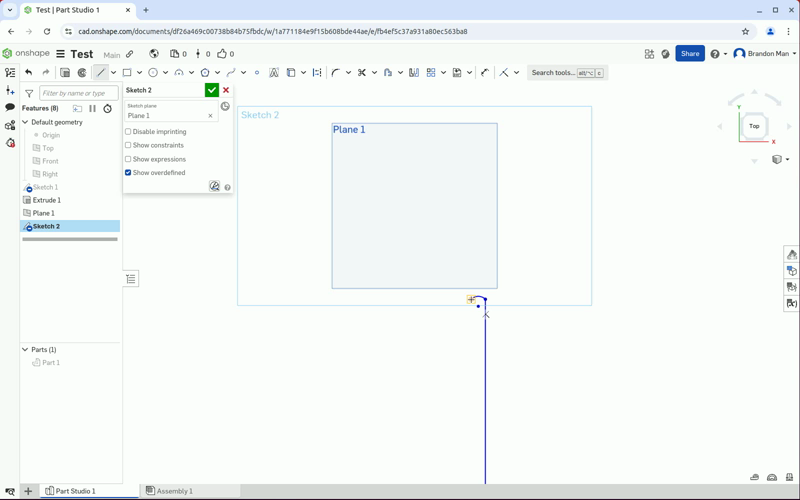
scroll(6)
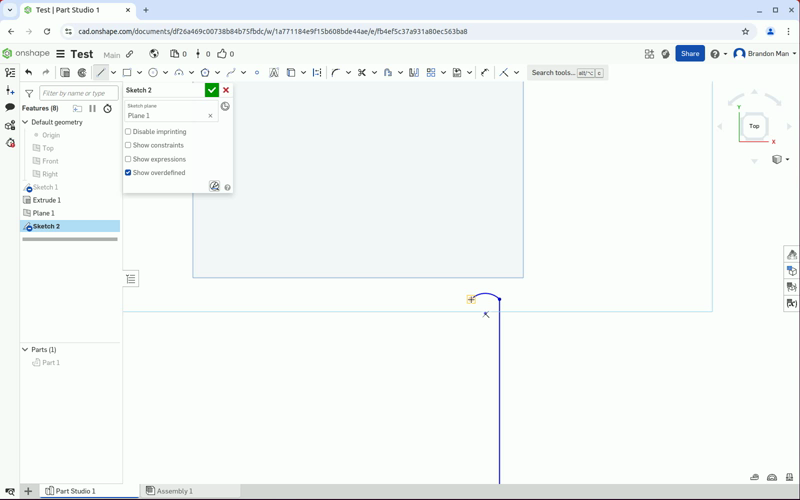
click(471, 299)
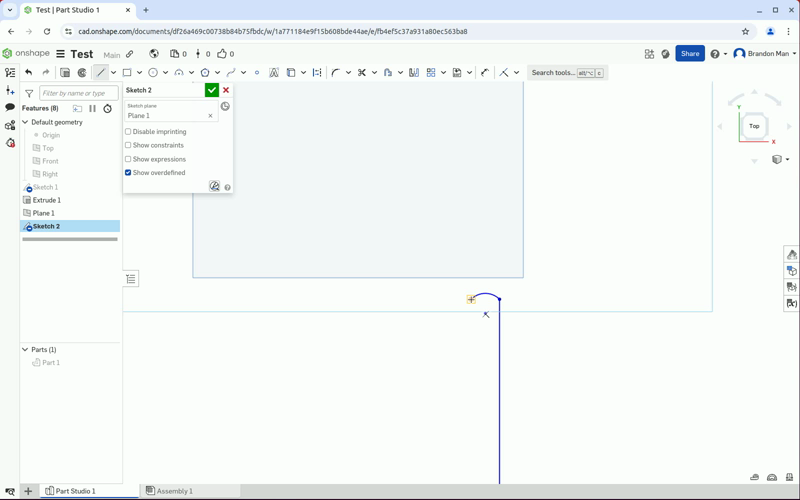
scroll(-6)
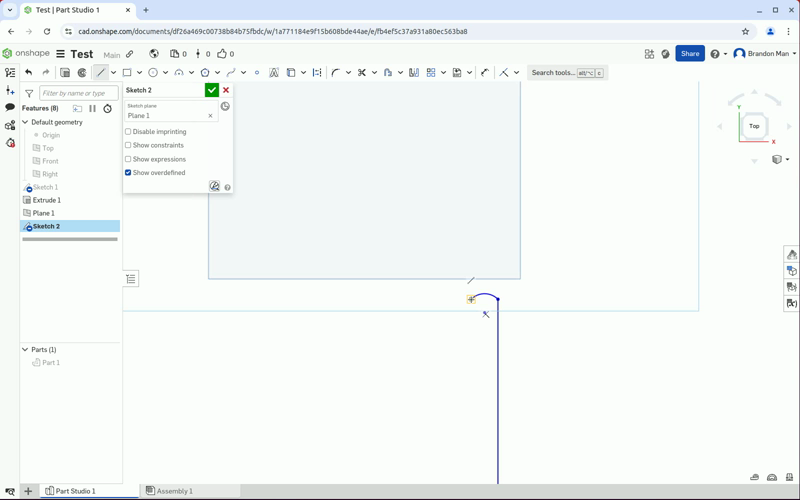
scroll(-6)
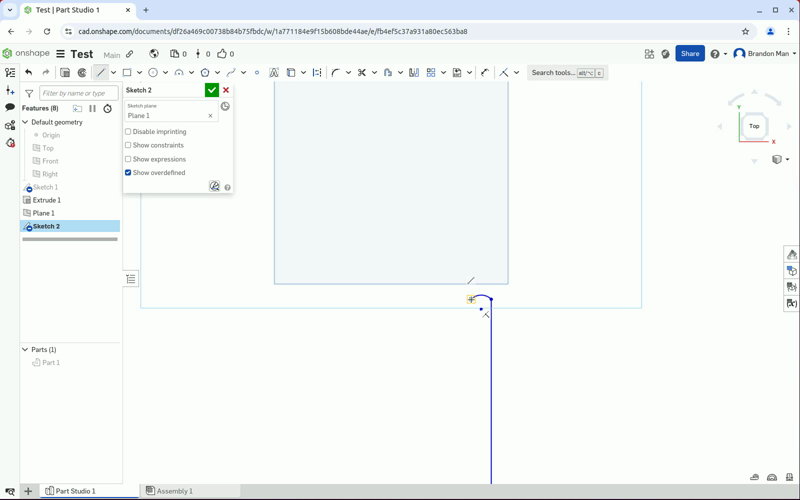
scroll(-6)
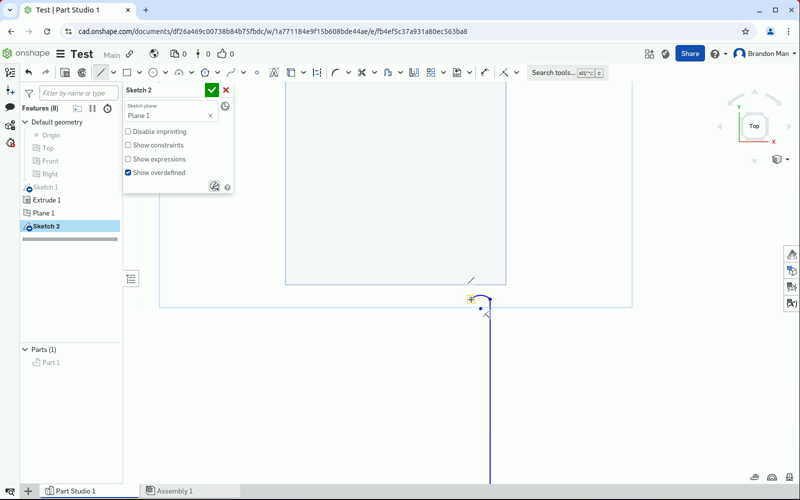
scroll(-6)
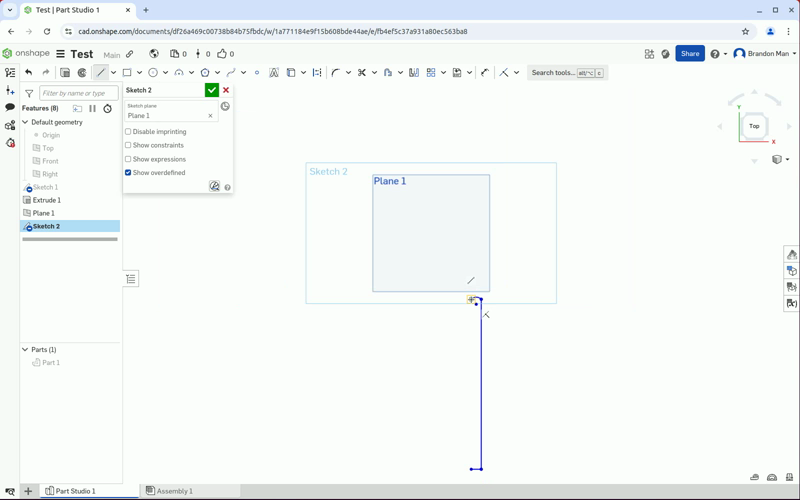
scroll(-6)
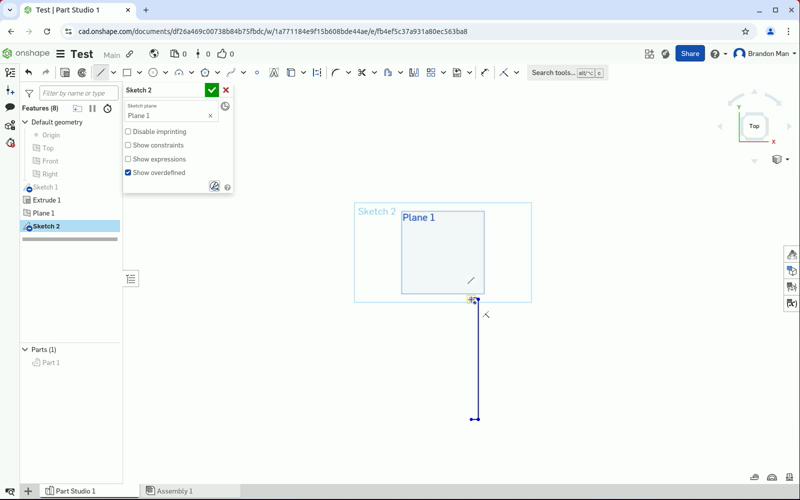
scroll(-6)
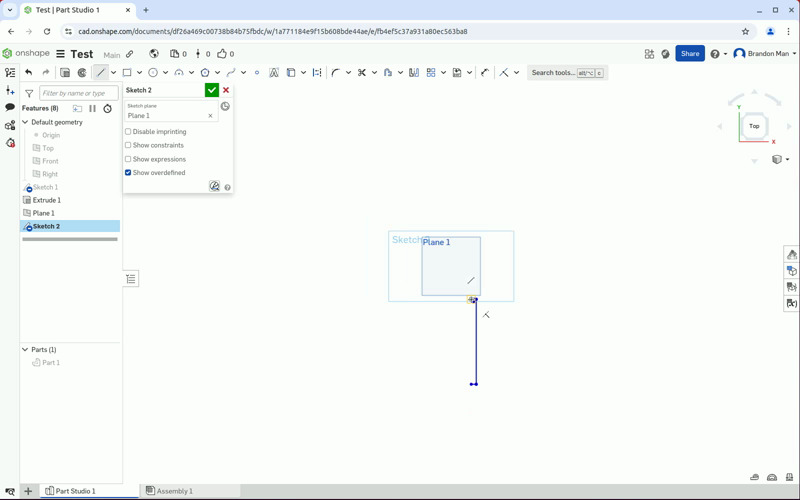
scroll(-6)
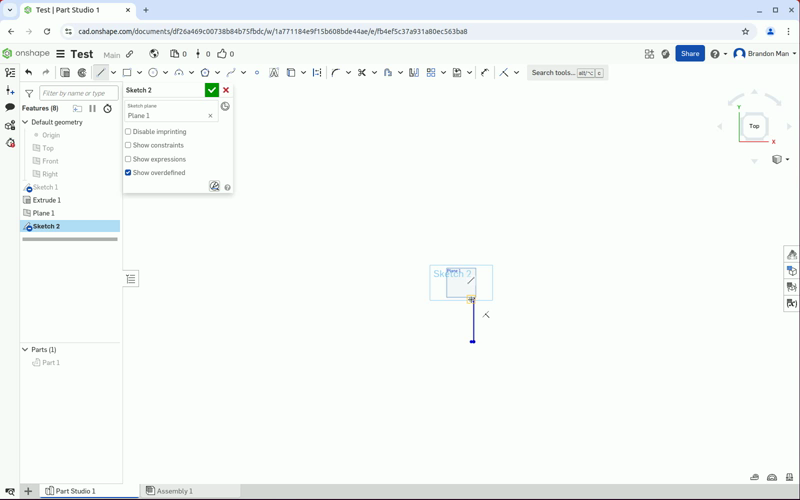
mouse_move(501, 299)
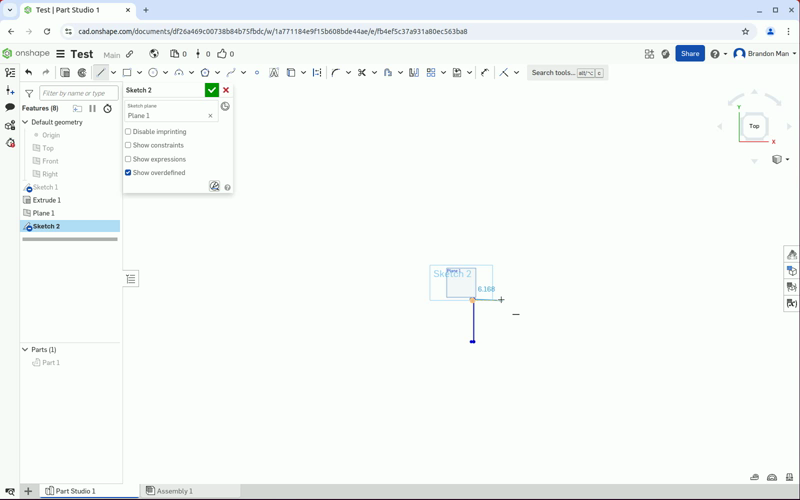
key_down(shift)
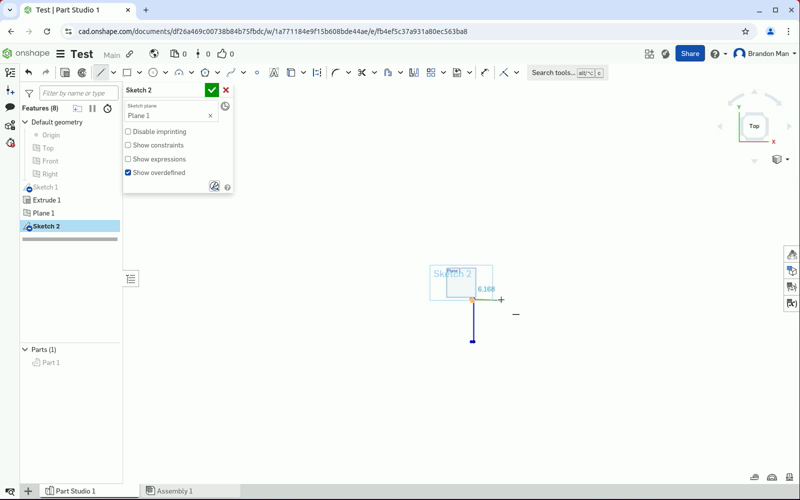
mouse_move(471, 341)
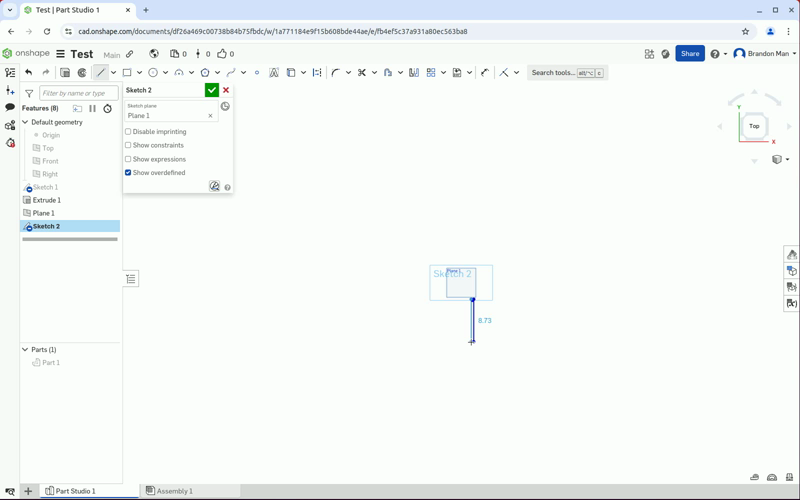
scroll(6)
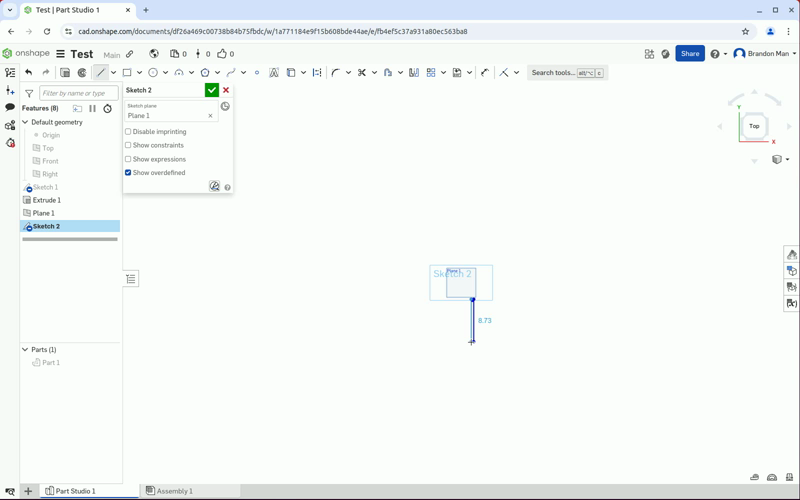
scroll(6)
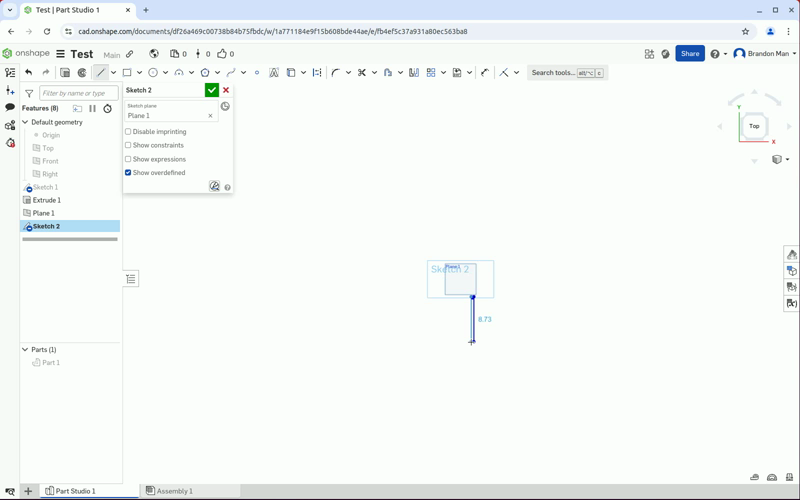
scroll(6)
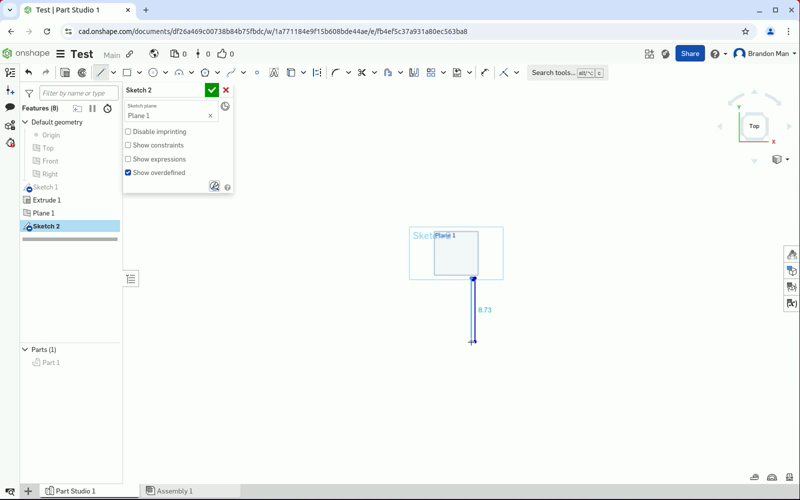
scroll(6)
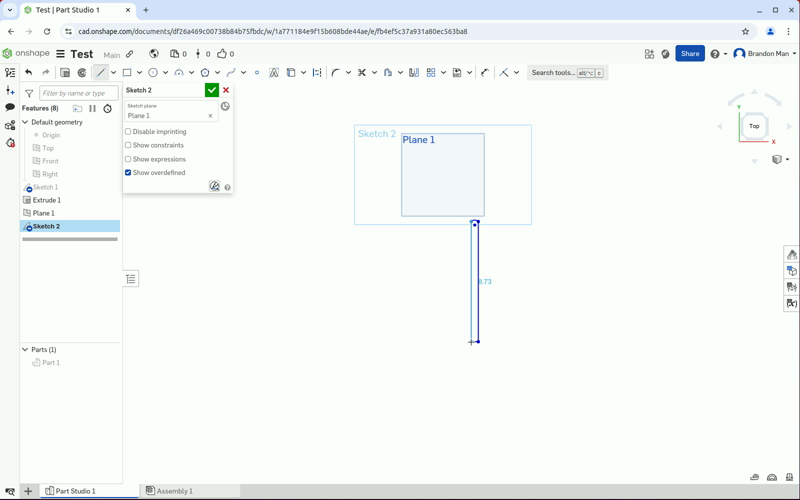
scroll(6)
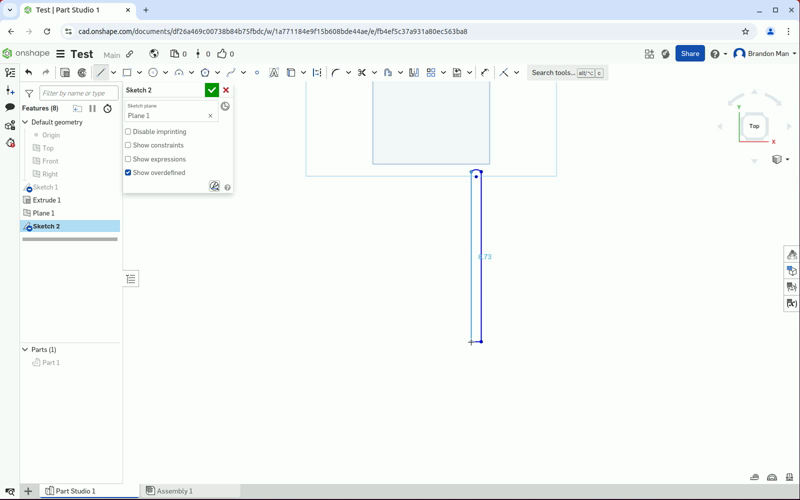
scroll(6)
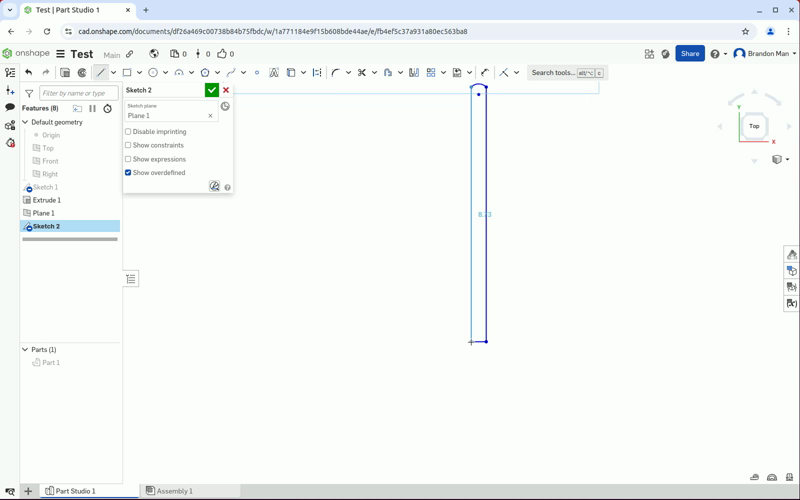
scroll(6)
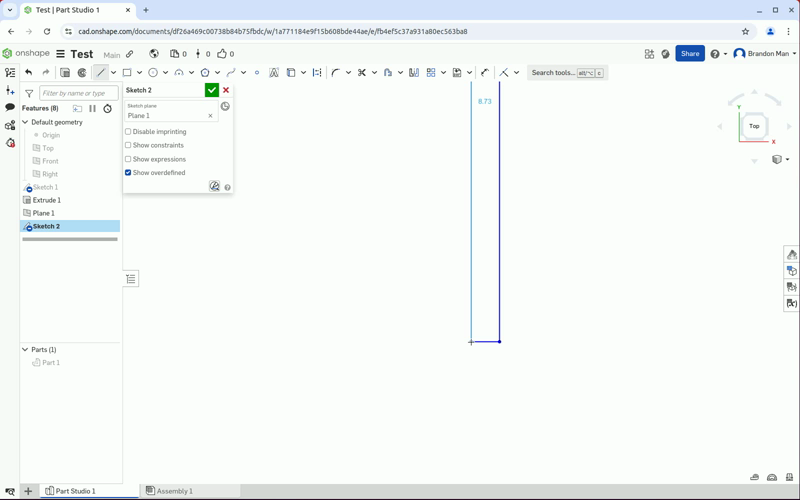
key_up(shift)
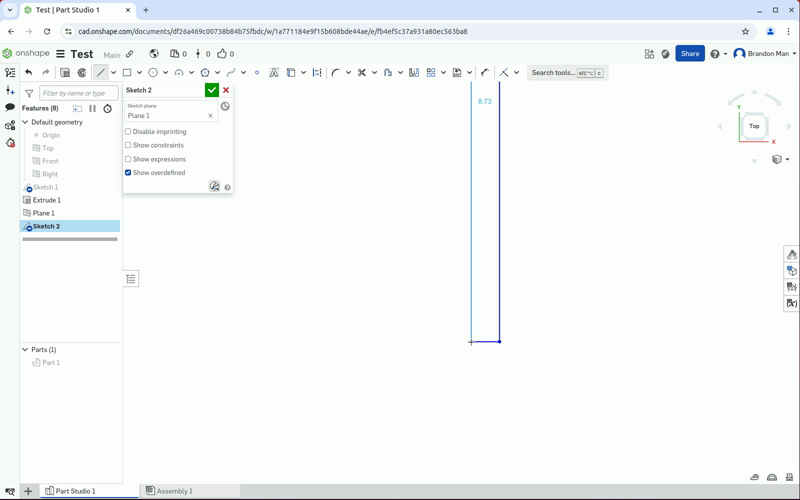
click(471, 341)
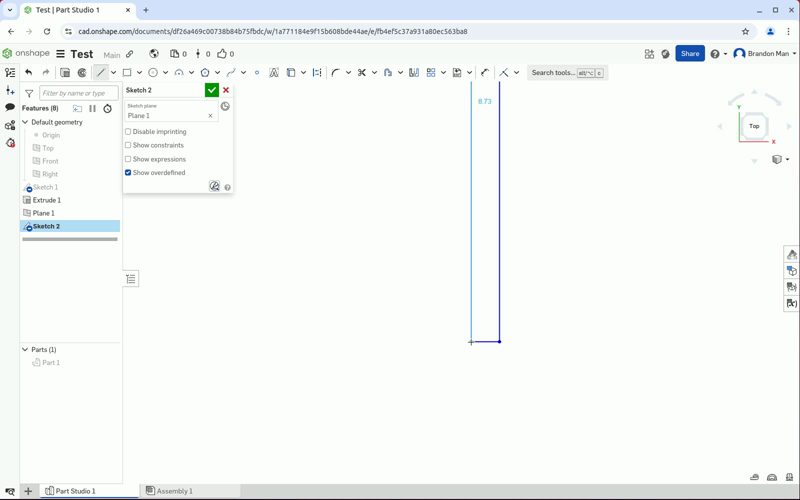
scroll(-6)
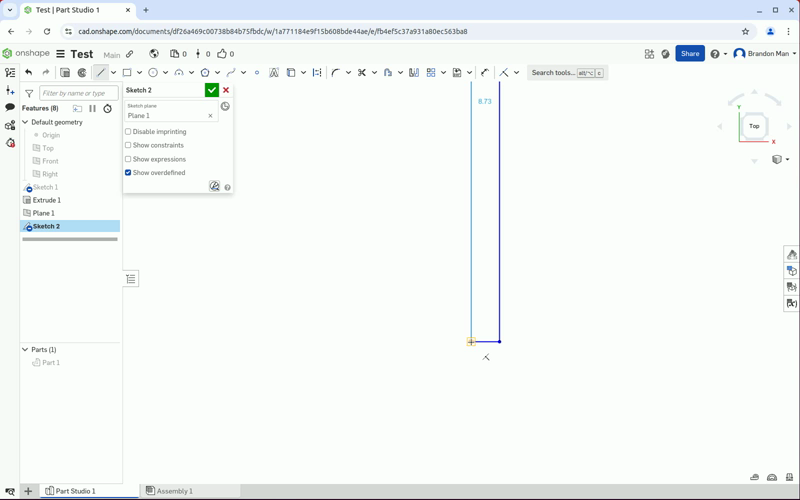
scroll(-6)
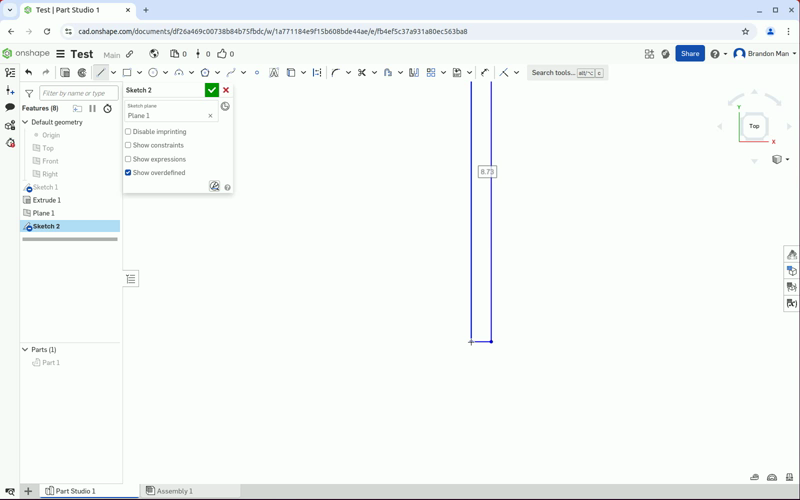
scroll(-6)
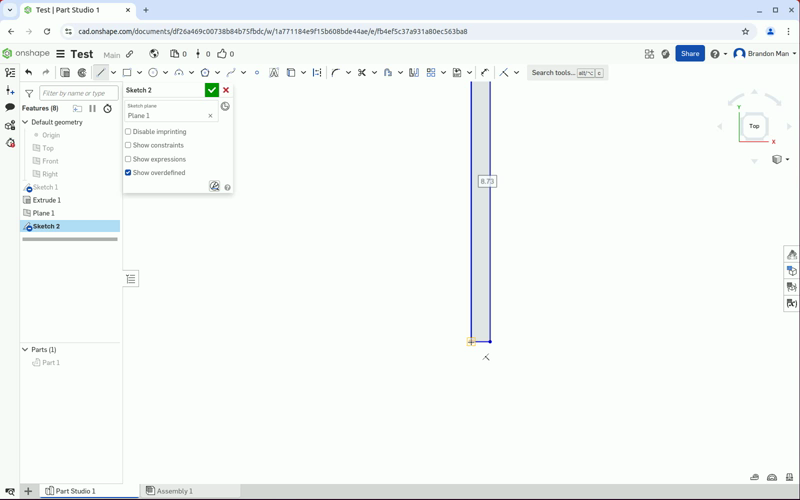
scroll(-6)
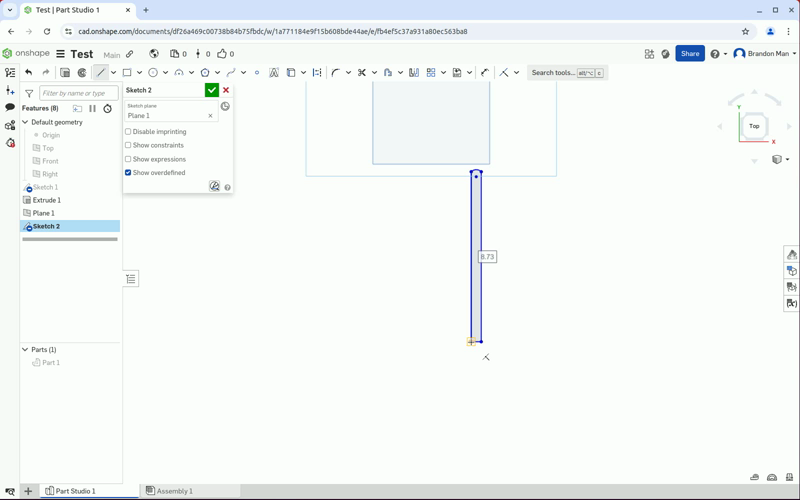
scroll(-6)
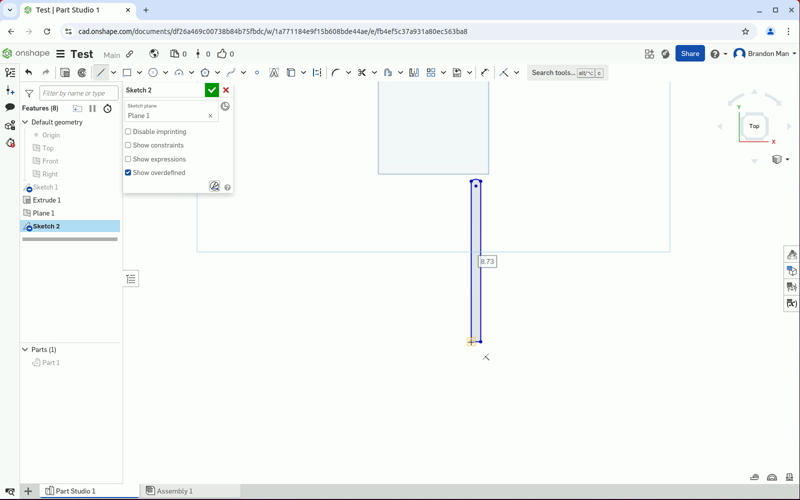
scroll(-6)
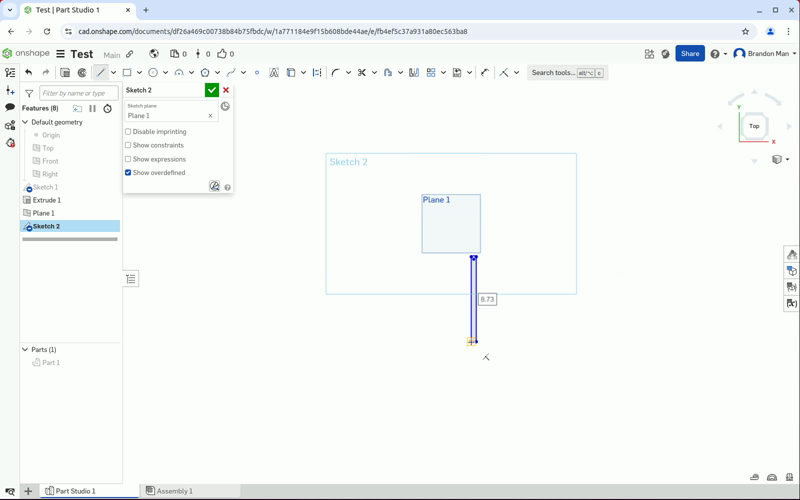
scroll(-6)
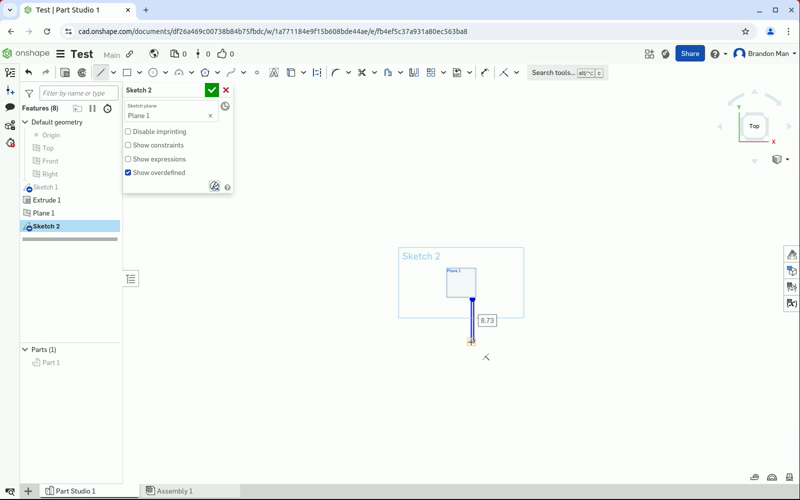
key(esc)
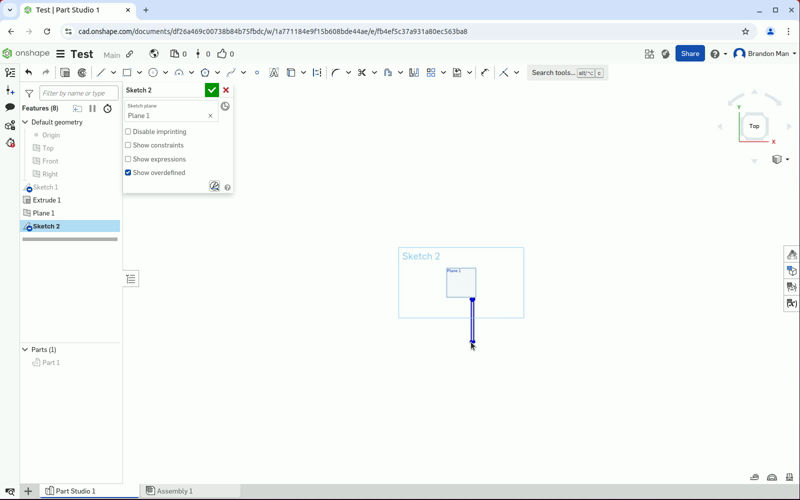
mouse_move(472, 301)
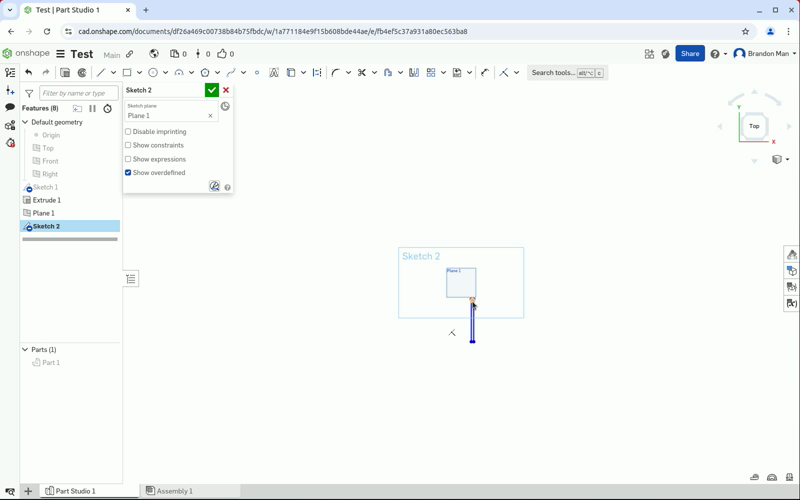
scroll(6)
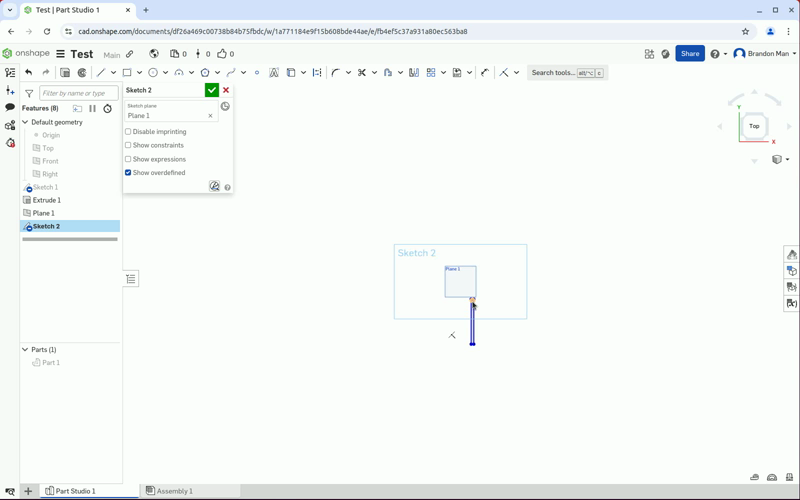
scroll(6)
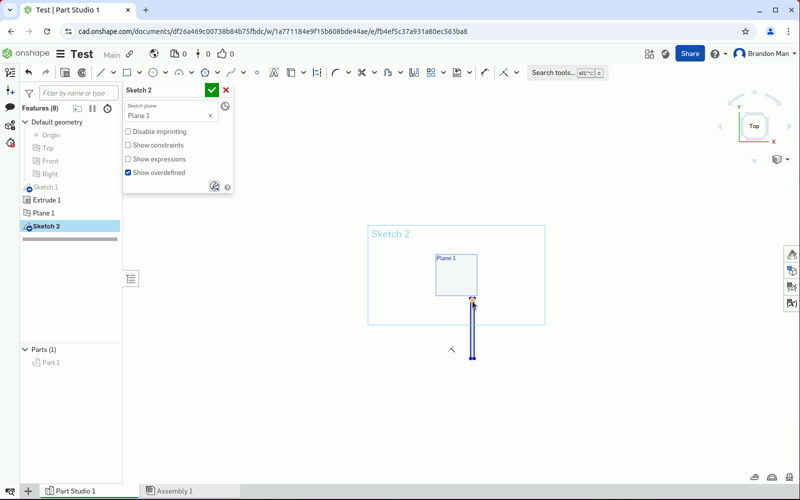
scroll(6)
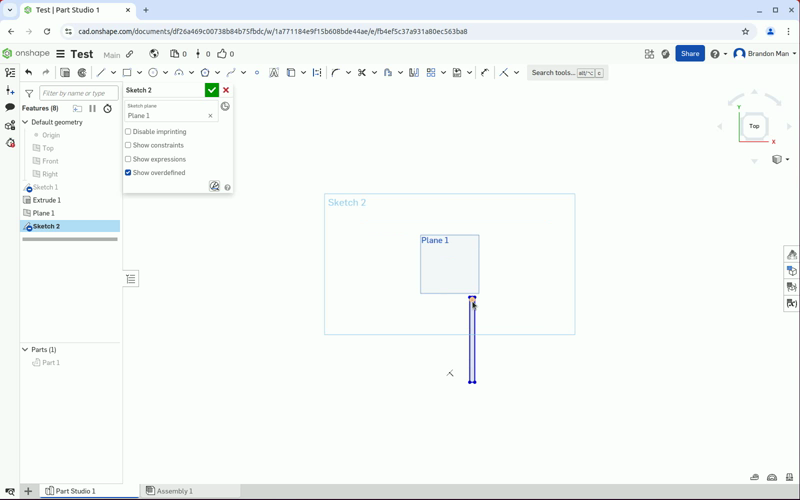
scroll(6)
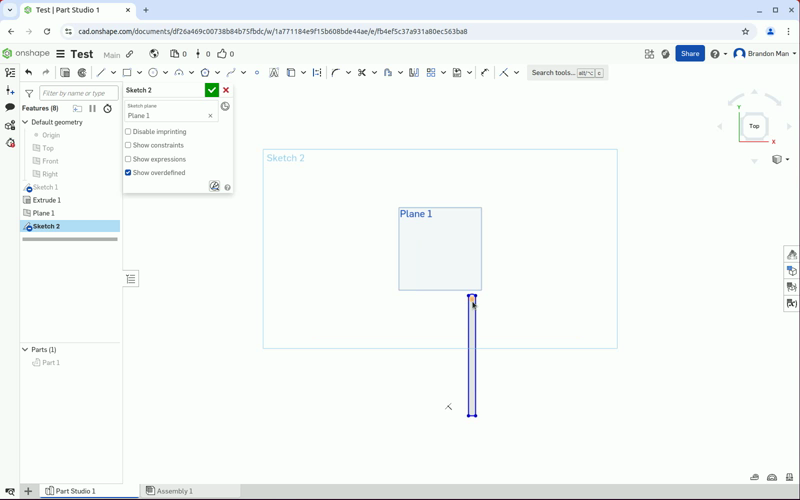
scroll(6)
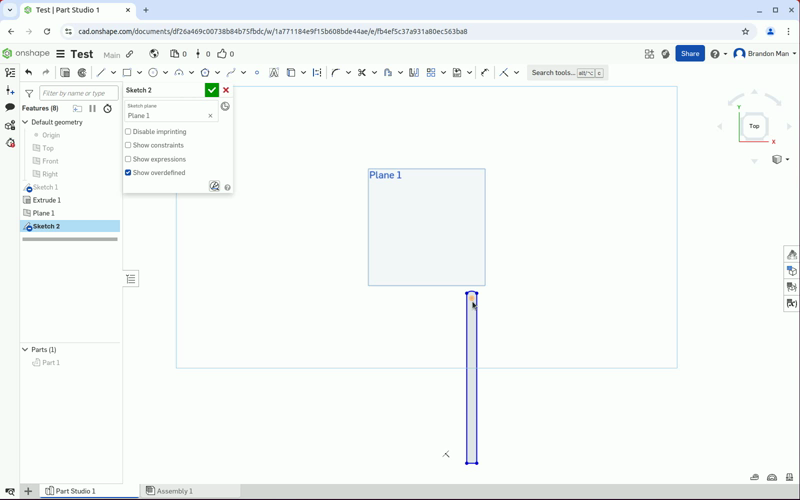
scroll(6)
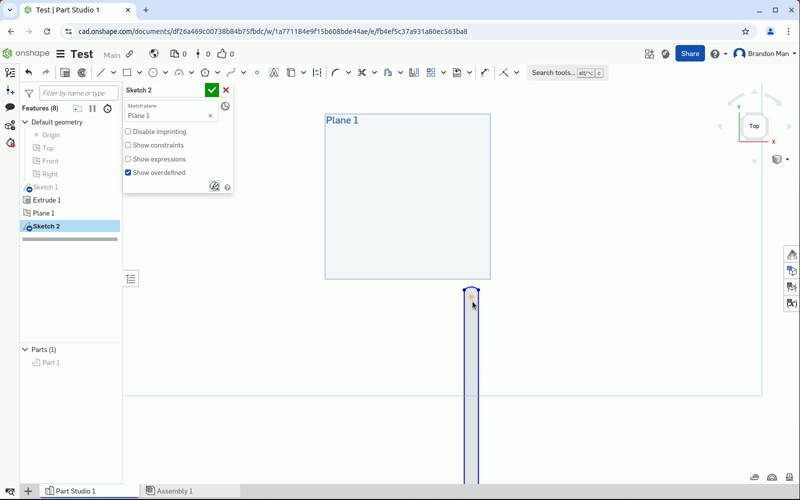
scroll(6)
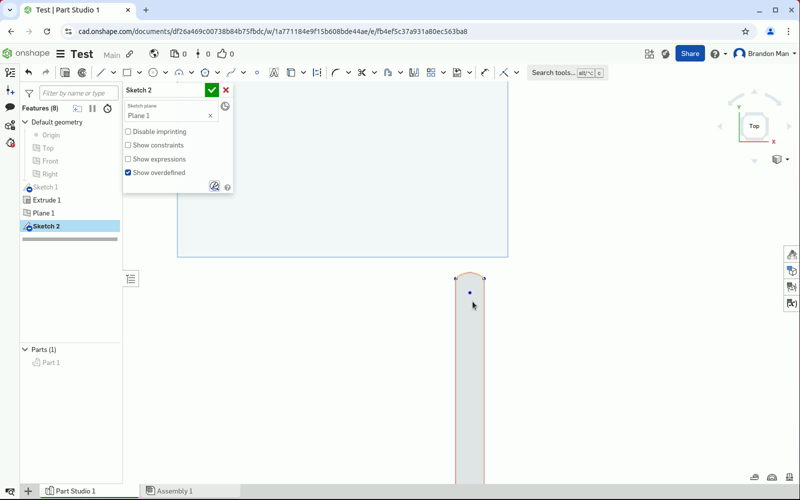
click(472, 301)
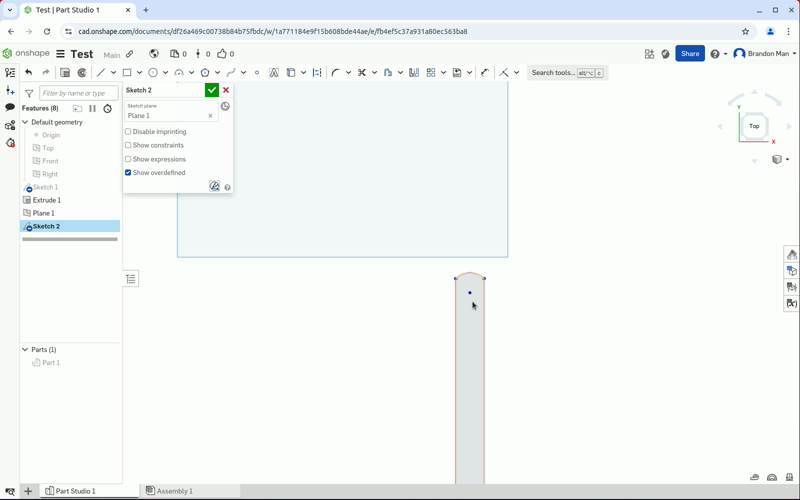
scroll(-6)
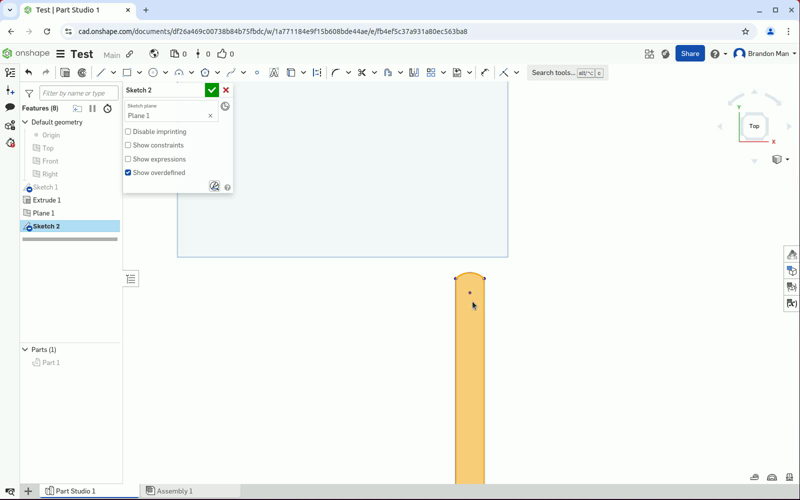
scroll(-6)
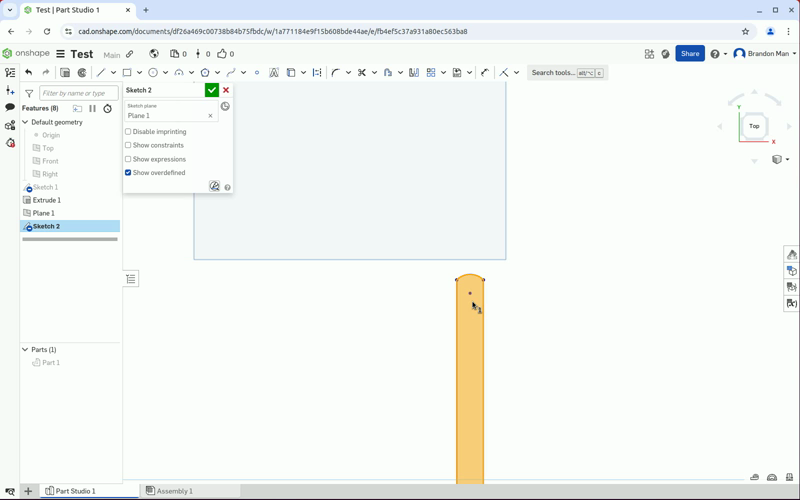
scroll(-6)
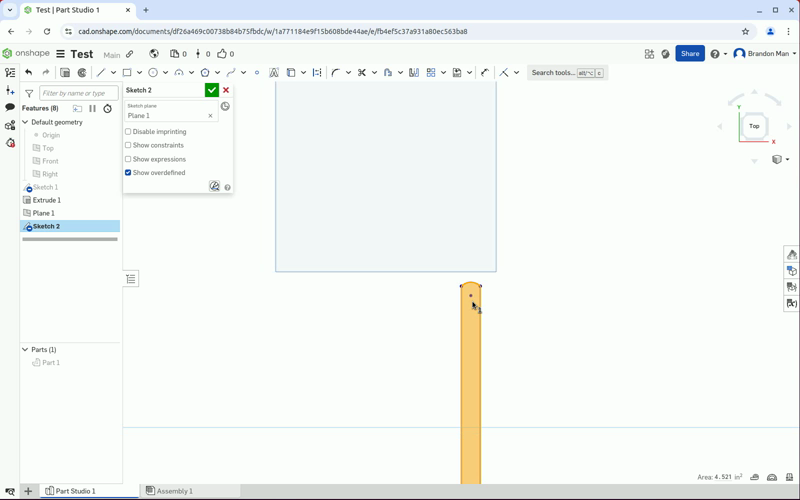
scroll(-6)
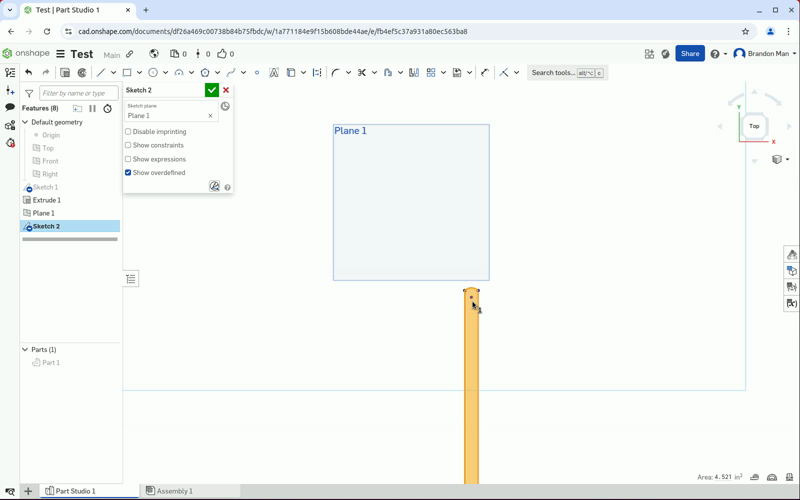
scroll(-6)
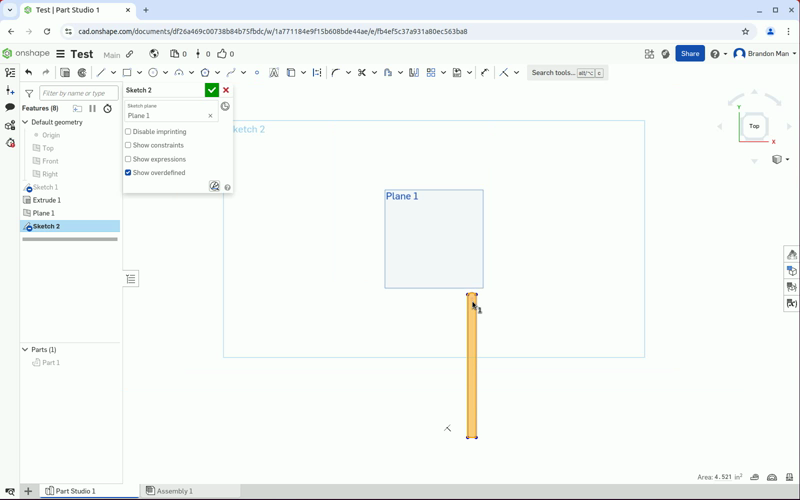
scroll(-6)
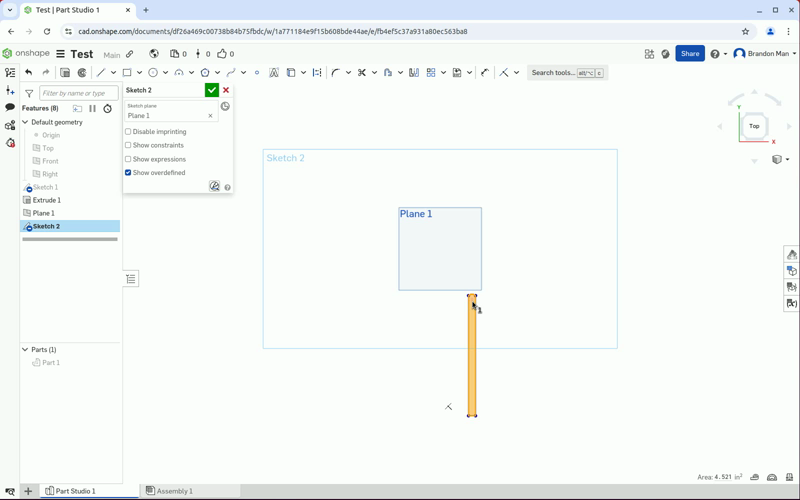
scroll(-6)
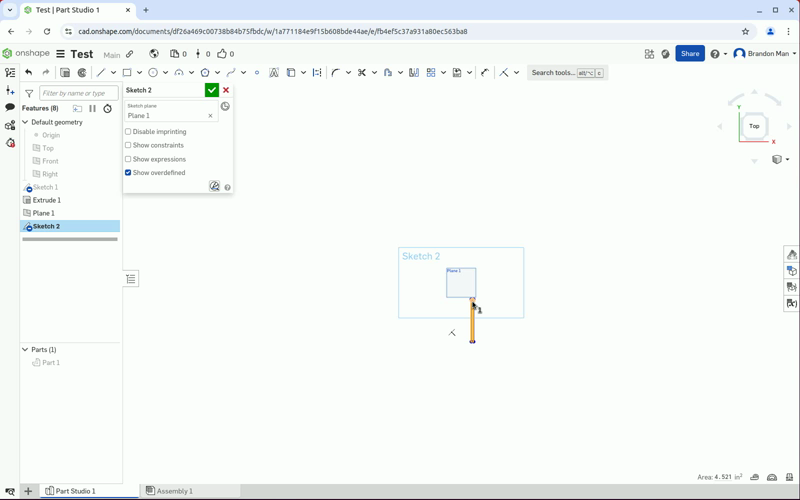
mouse_move(73, 352)
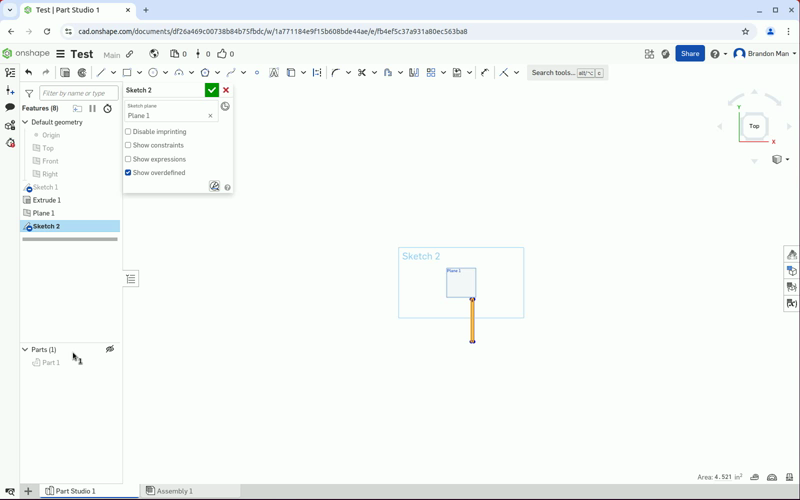
key(shift+y)
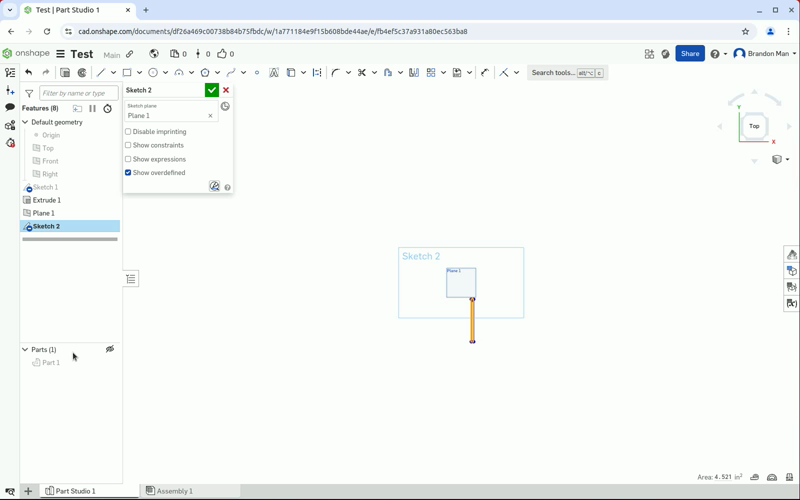
key(shift+e)
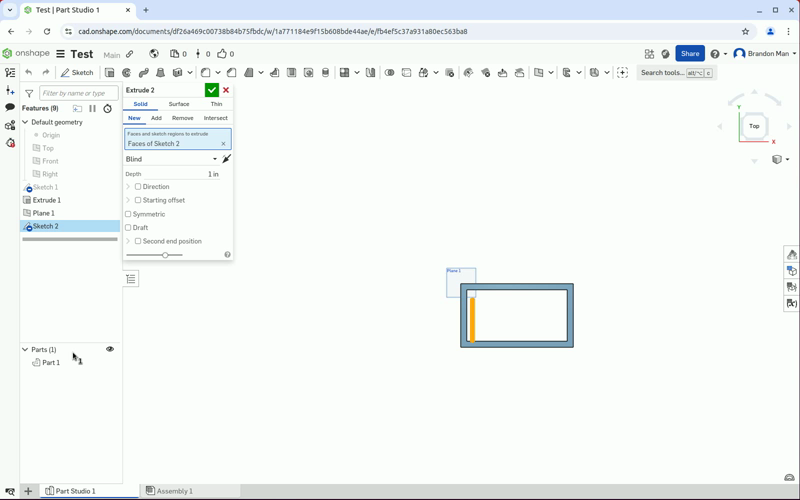
mouse_move(143, 106)
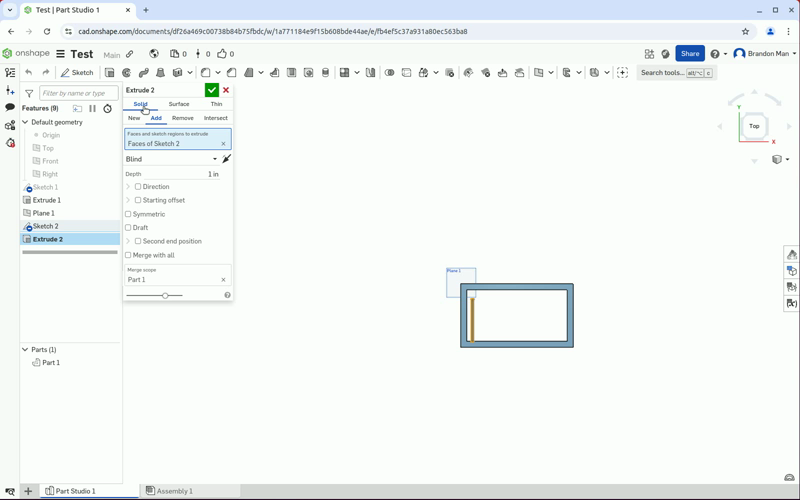
click(143, 106)
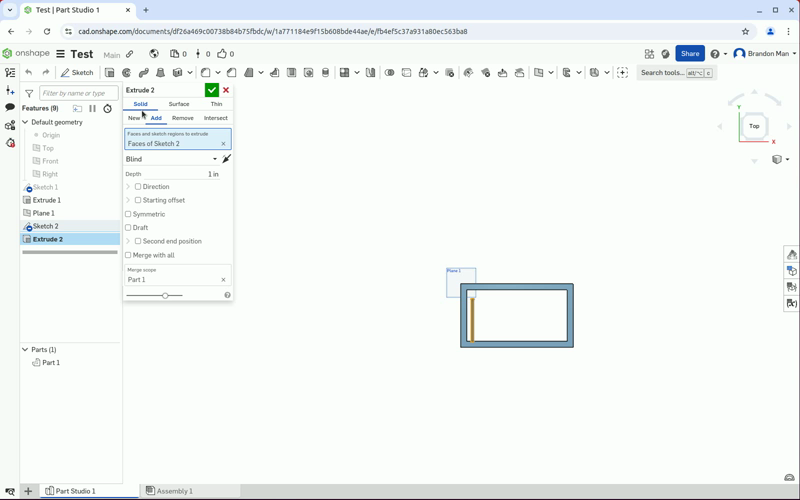
mouse_move(137, 120)
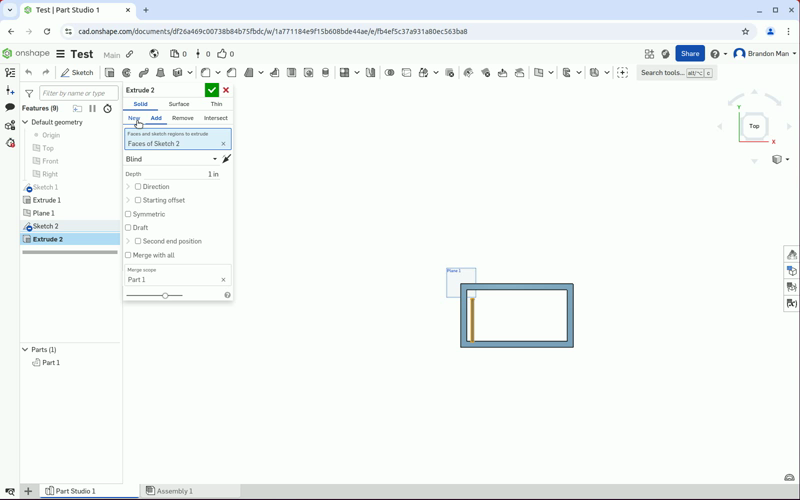
click(137, 120)
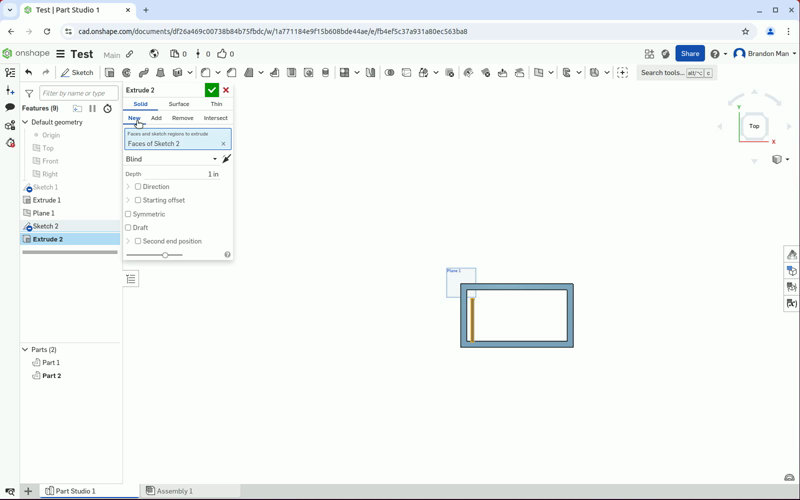
key(tab, 4)
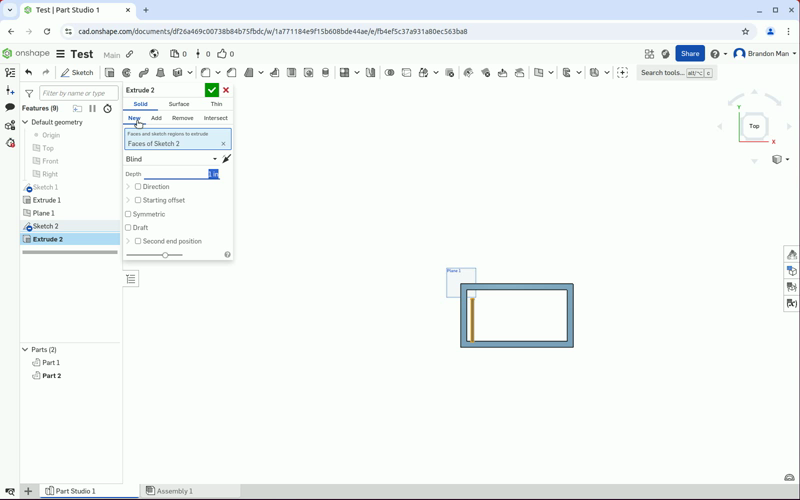
text(0.241)
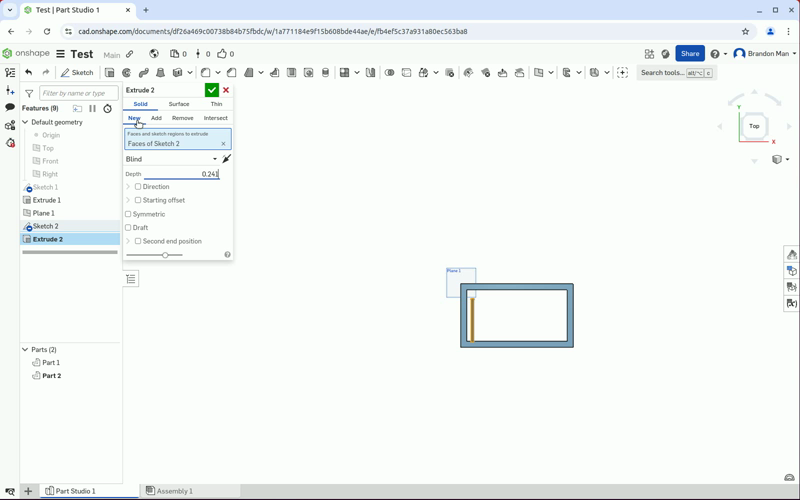
key(enter)
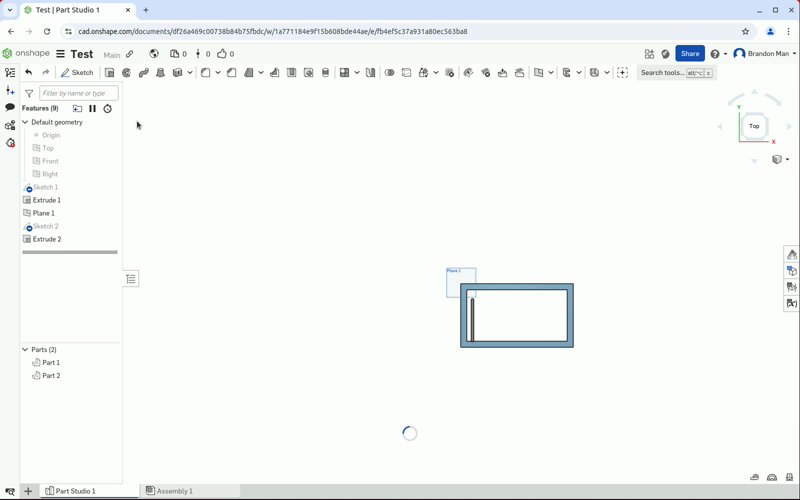
key(shift+h)
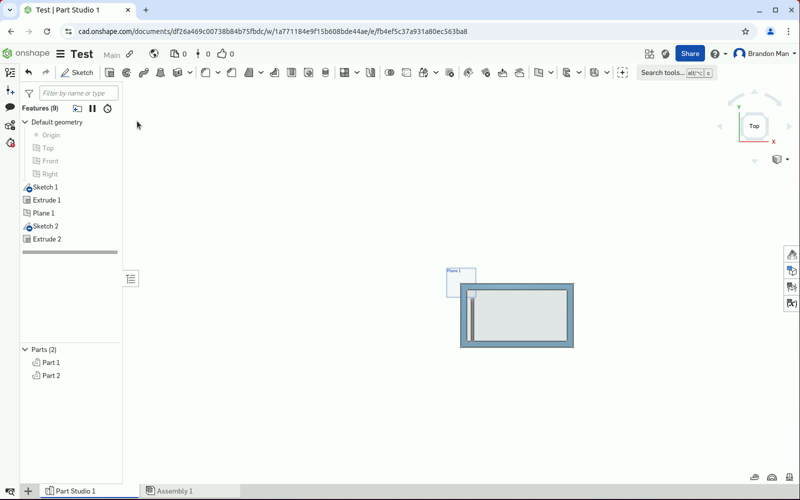
key(shift+h)
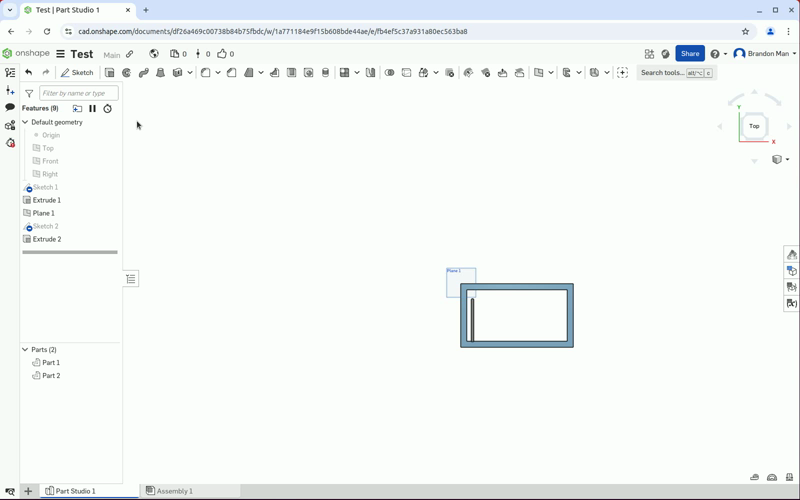
mouse_move(73, 189)
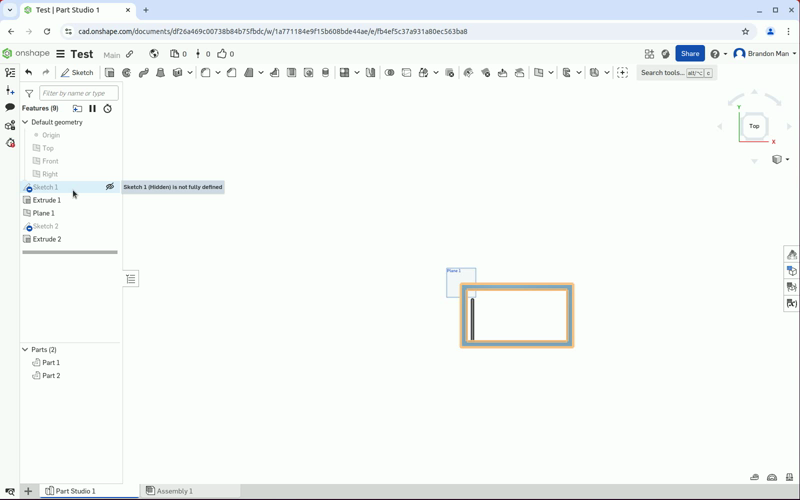
click(73, 189)
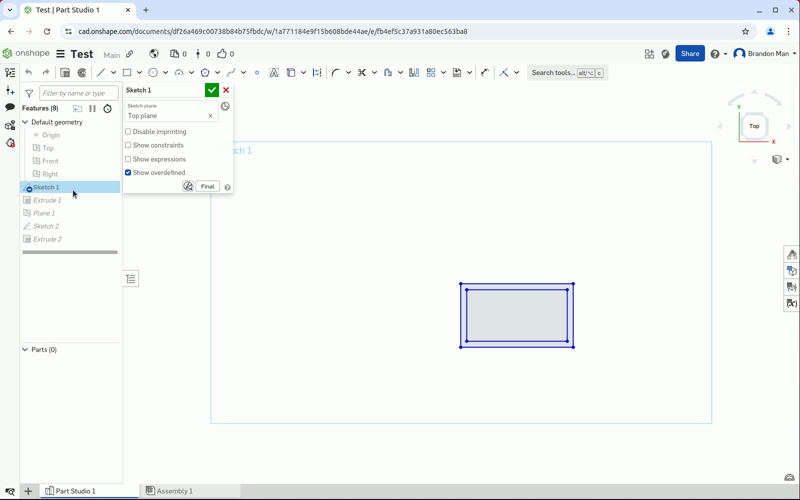
mouse_move(229, 92)
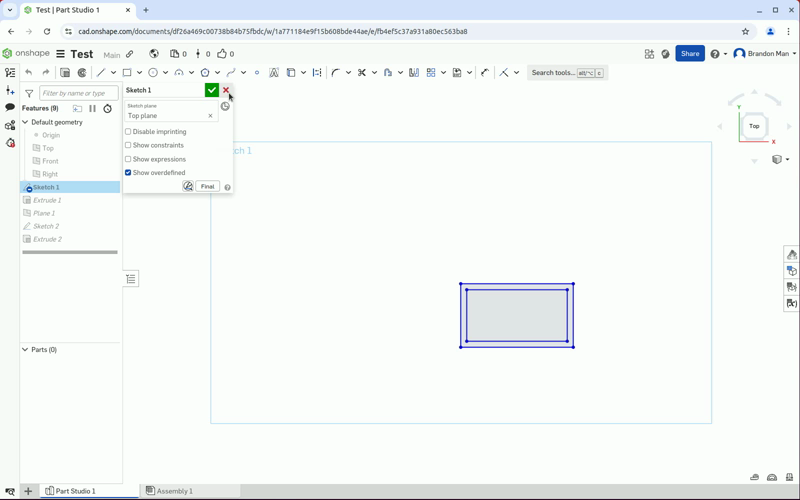
click(229, 92)
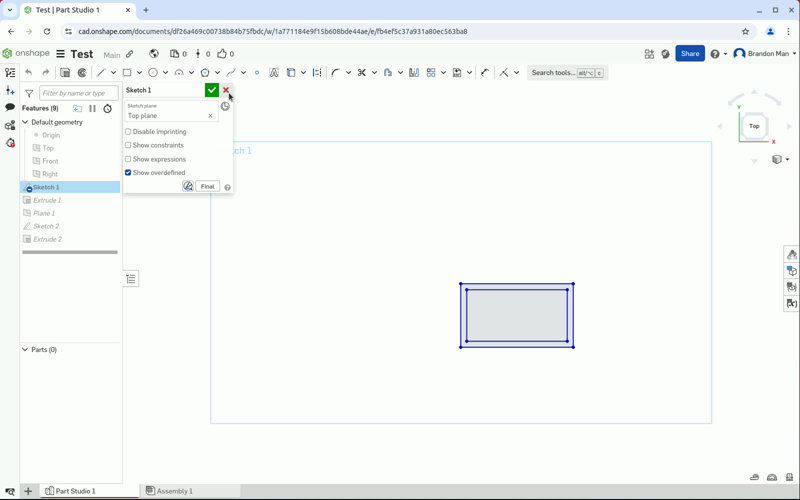
key(shift+s)
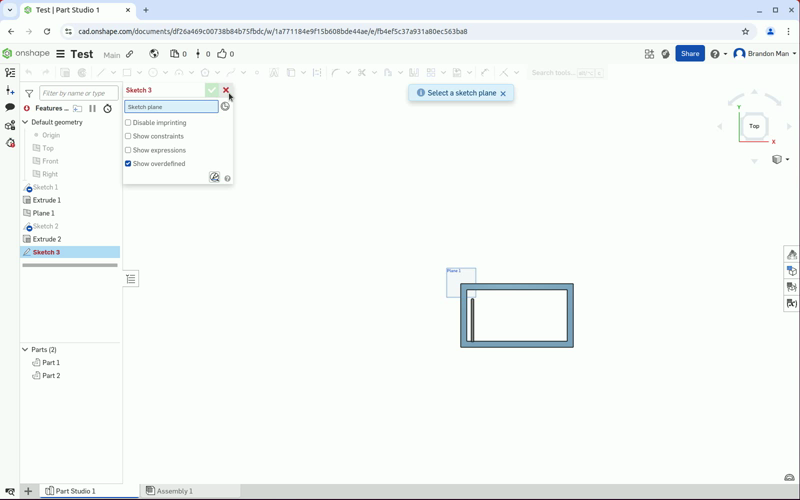
mouse_move(73, 215)
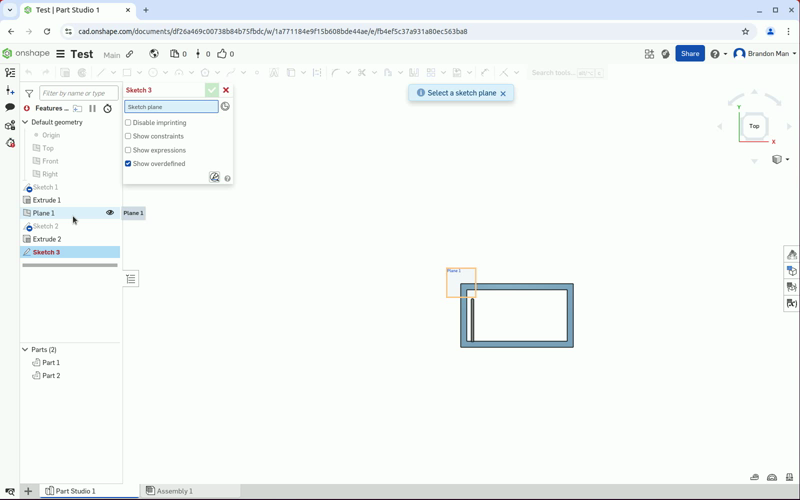
click(73, 215)
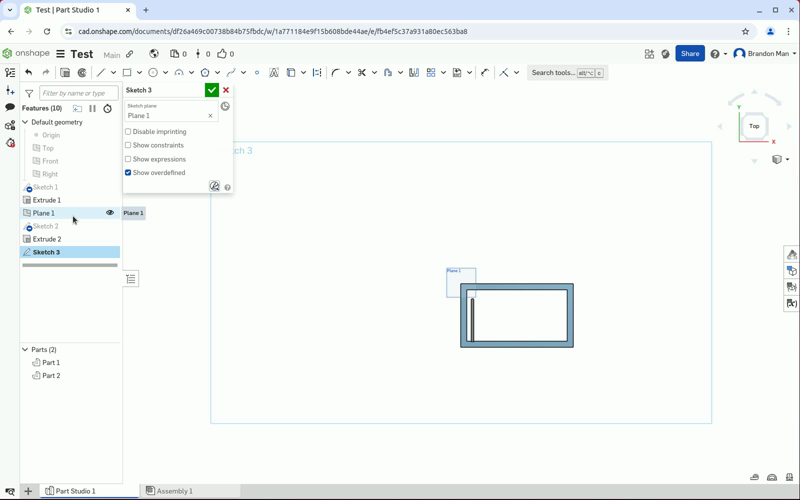
mouse_move(73, 352)
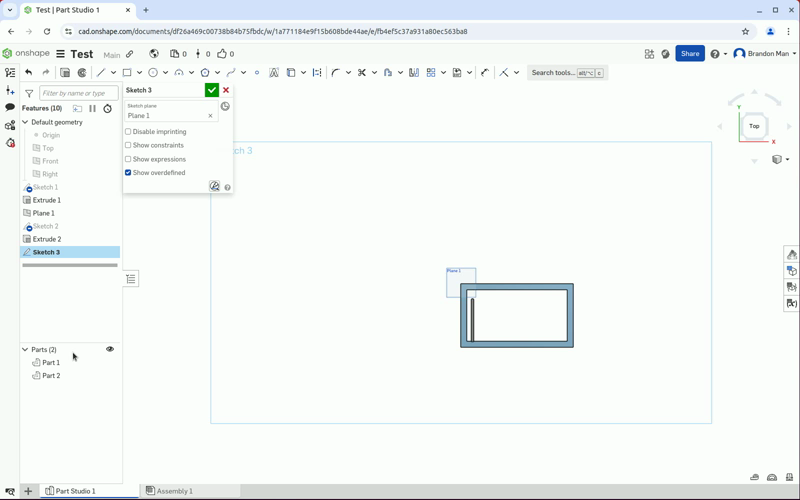
key(y)
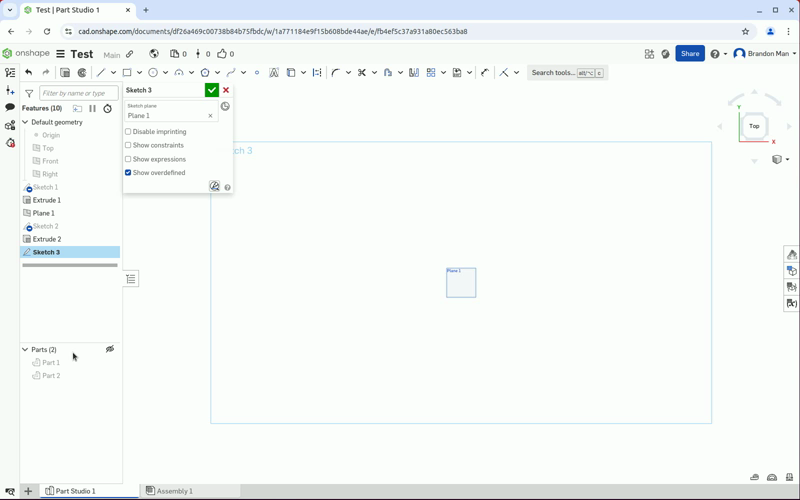
key(l)
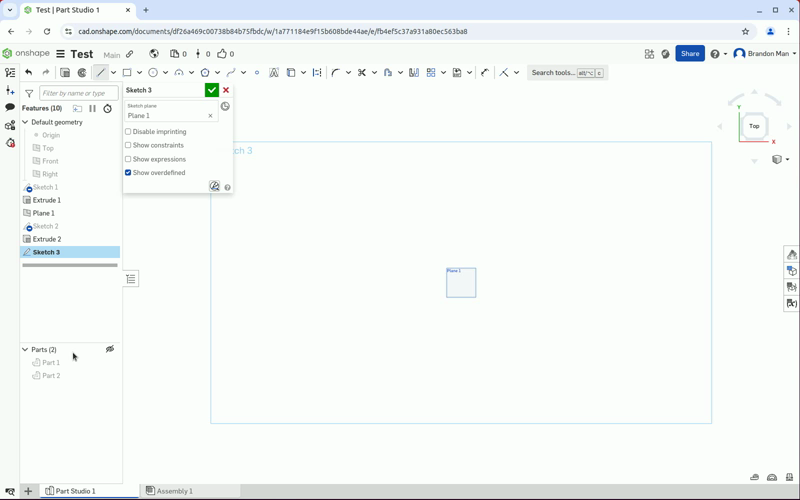
key_down(shift)
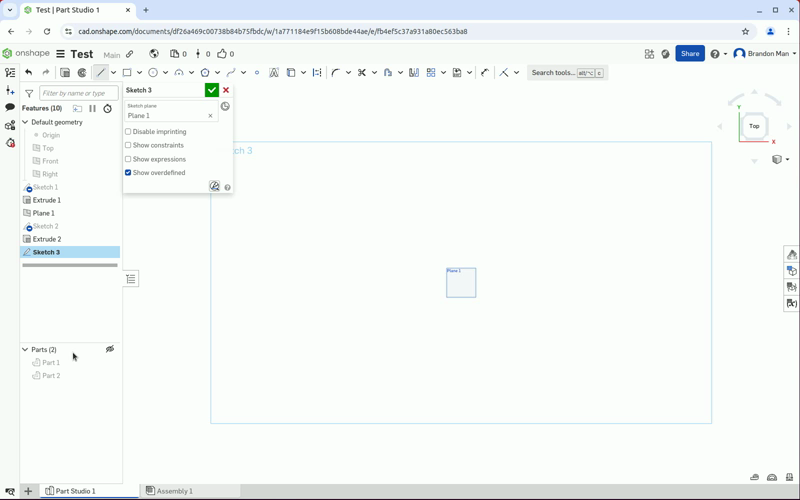
mouse_move(471, 347)
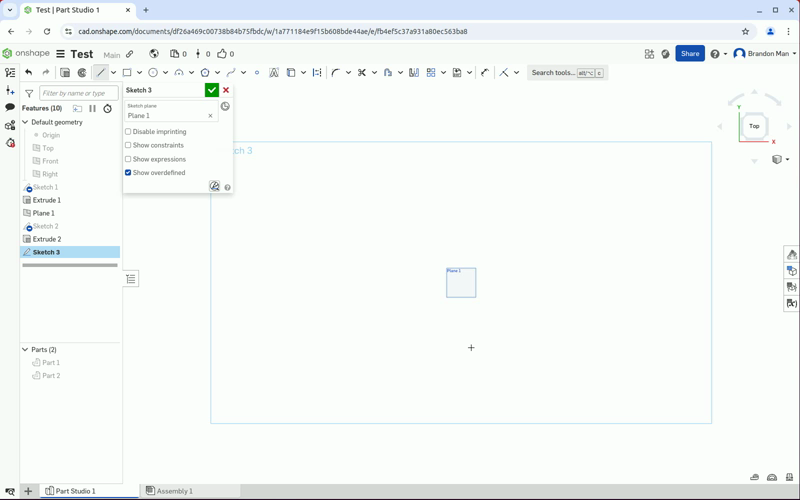
click(471, 347)
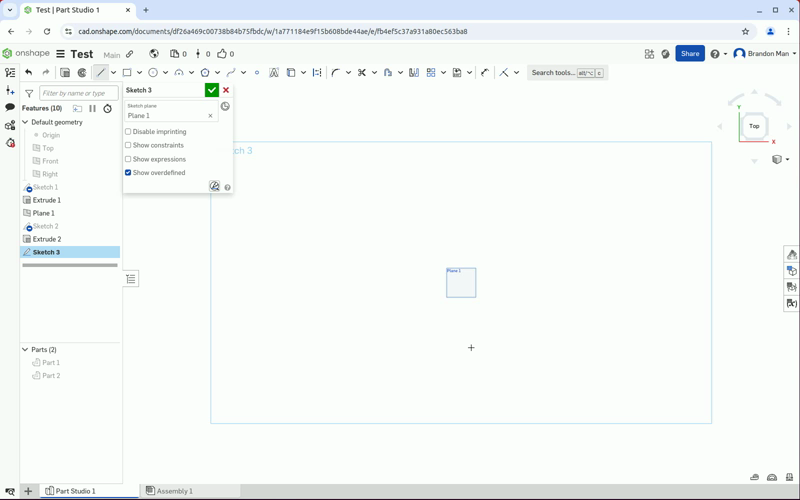
key_up(shift)
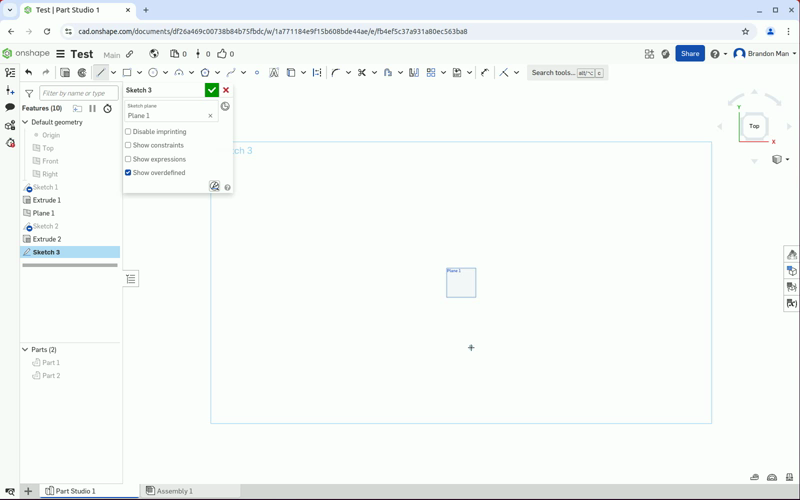
key_down(shift)
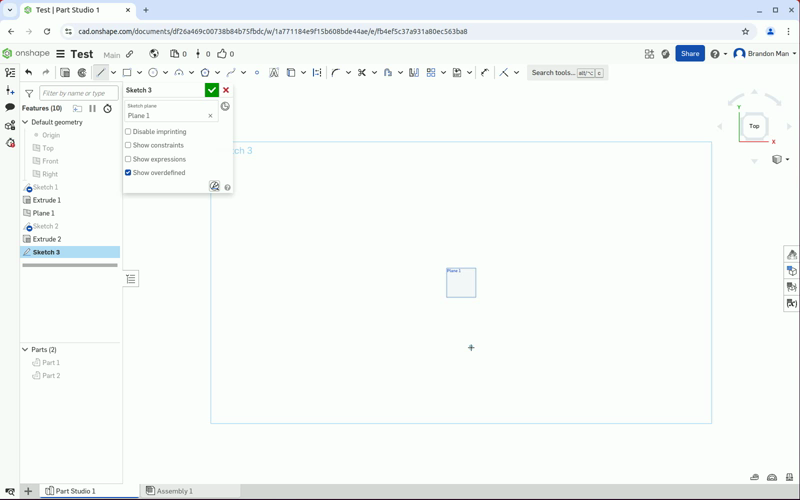
mouse_move(501, 347)
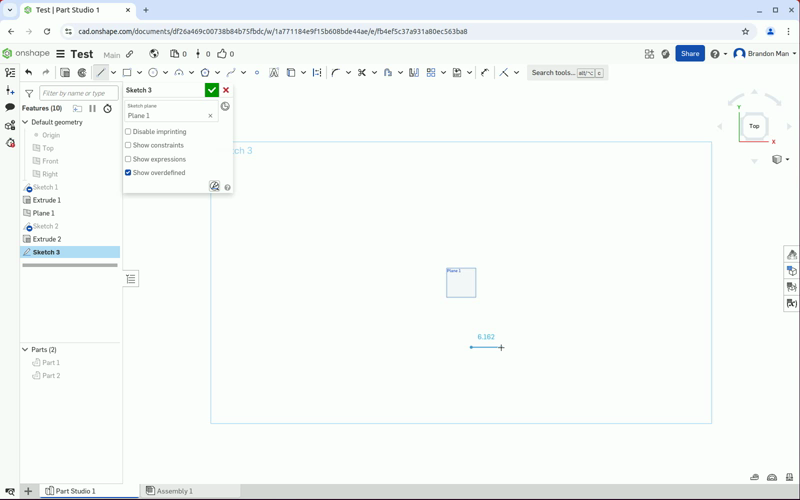
mouse_move(474, 347)
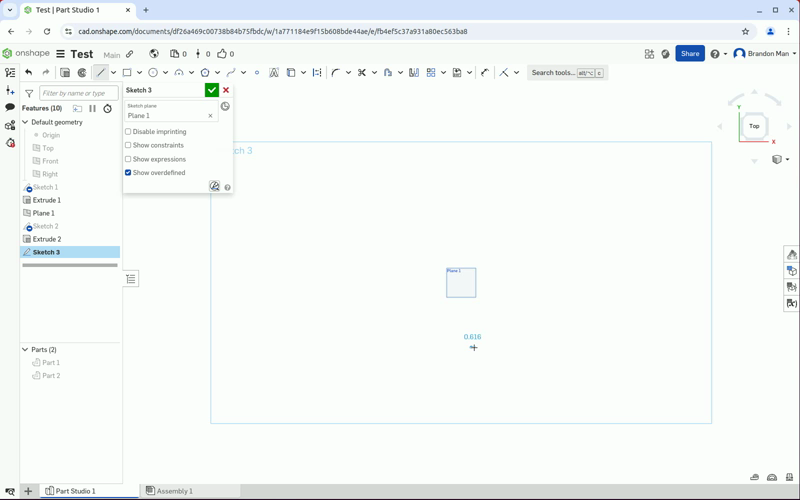
scroll(6)
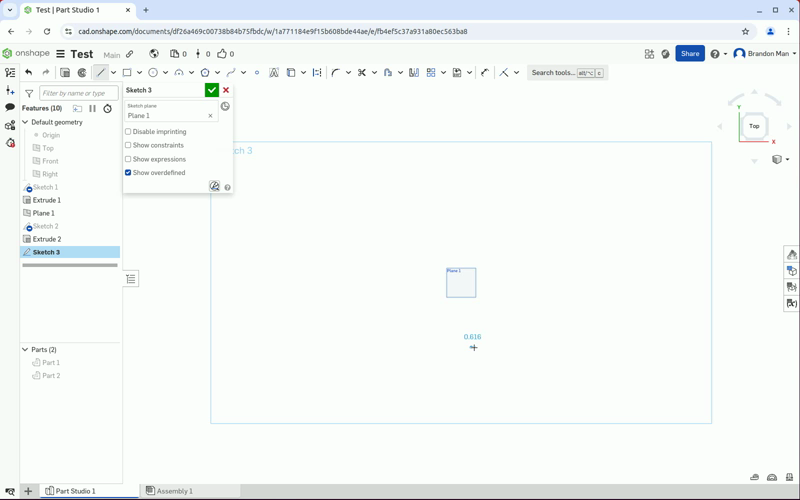
scroll(6)
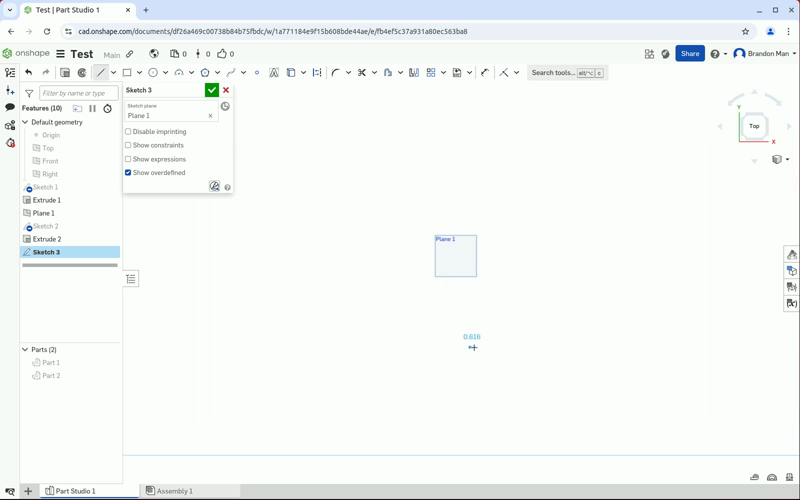
scroll(6)
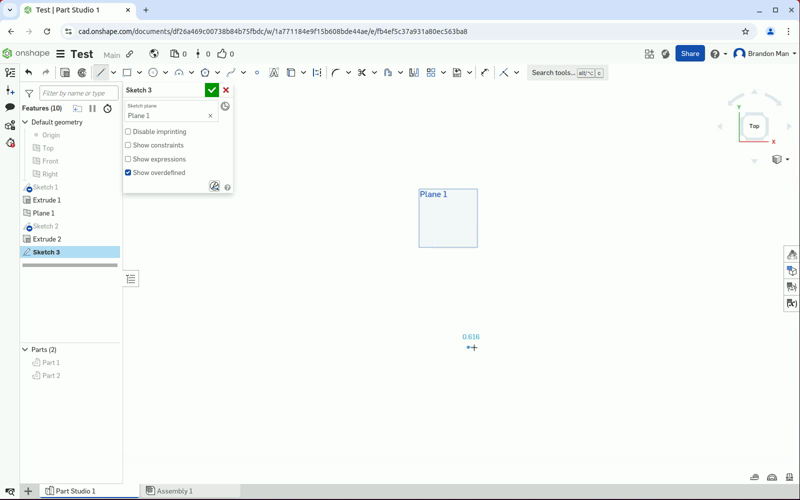
scroll(6)
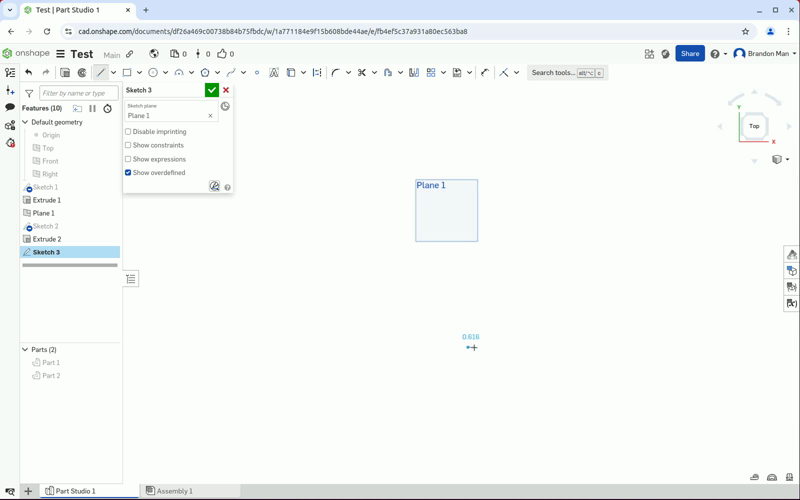
scroll(6)
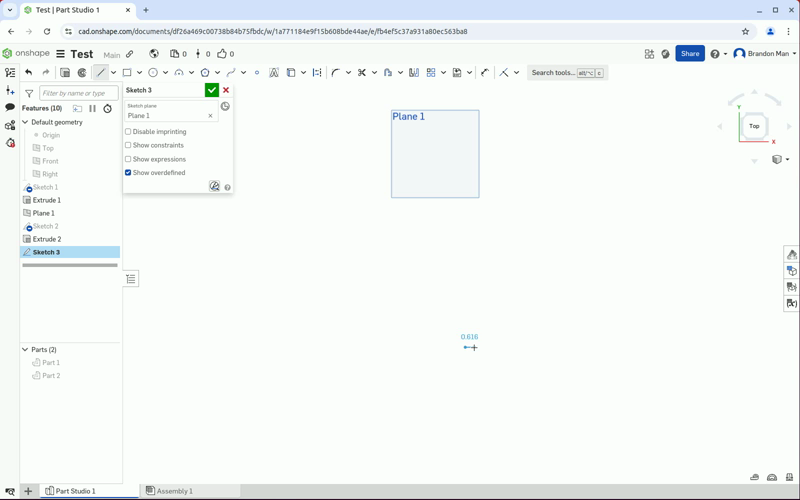
scroll(6)
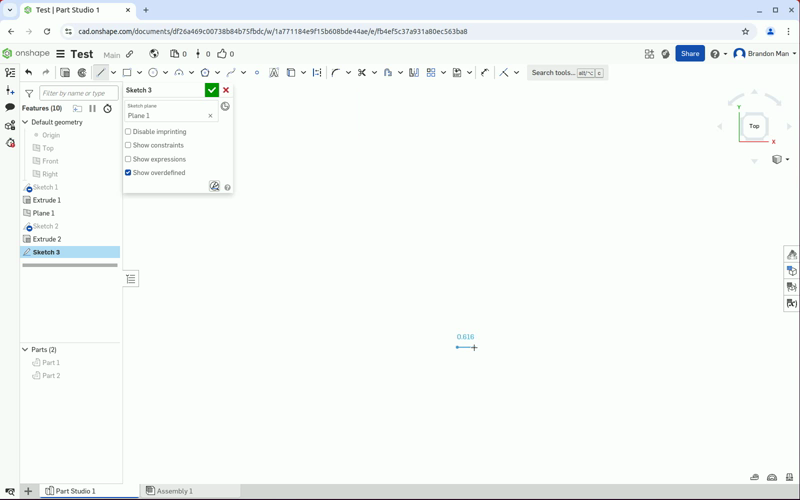
scroll(6)
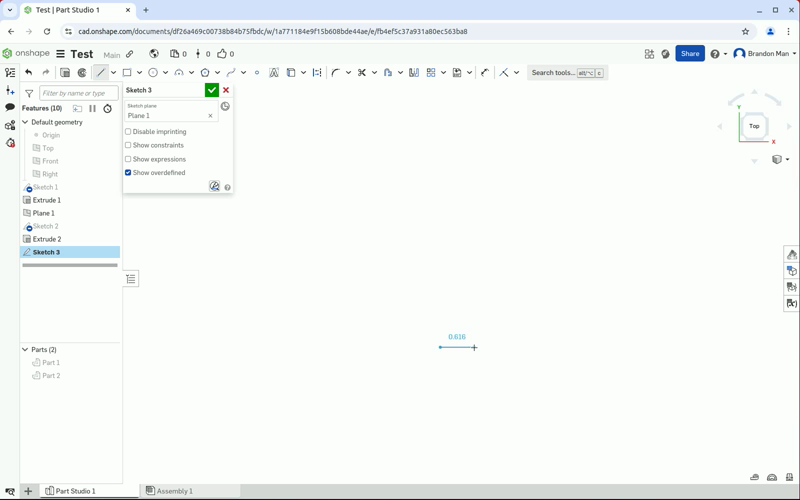
click(474, 347)
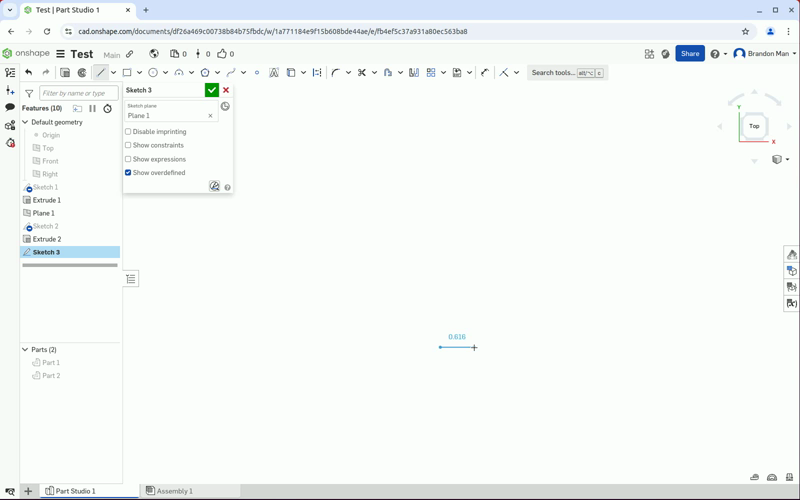
scroll(-6)
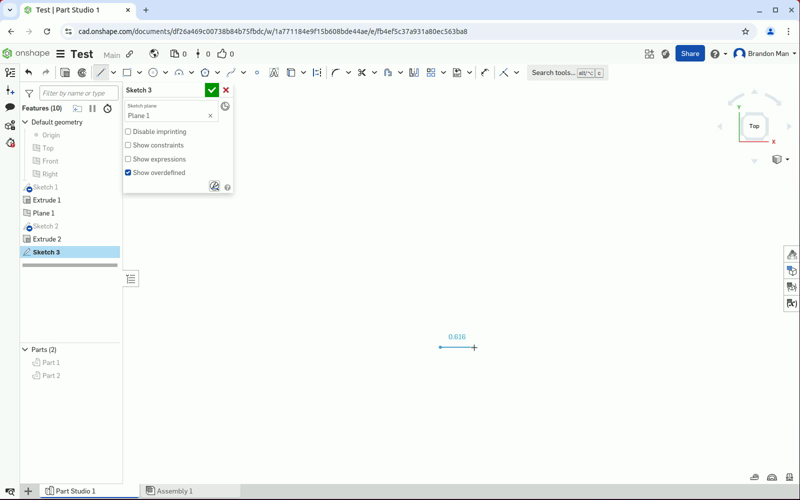
scroll(-6)
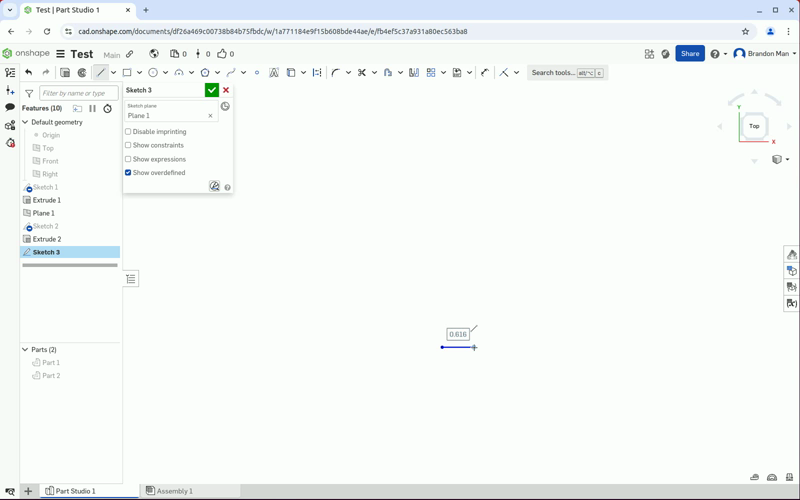
scroll(-6)
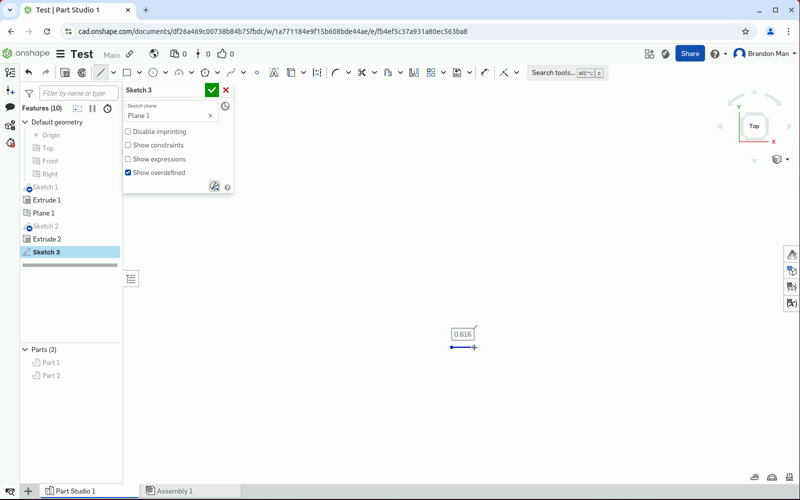
scroll(-6)
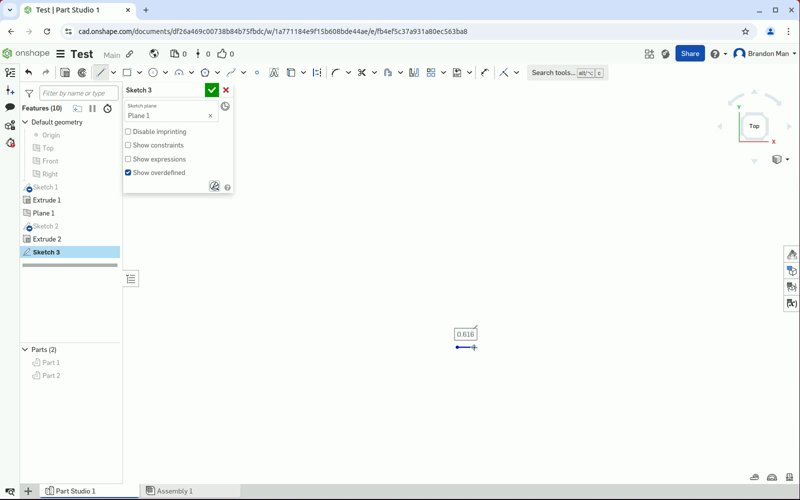
scroll(-6)
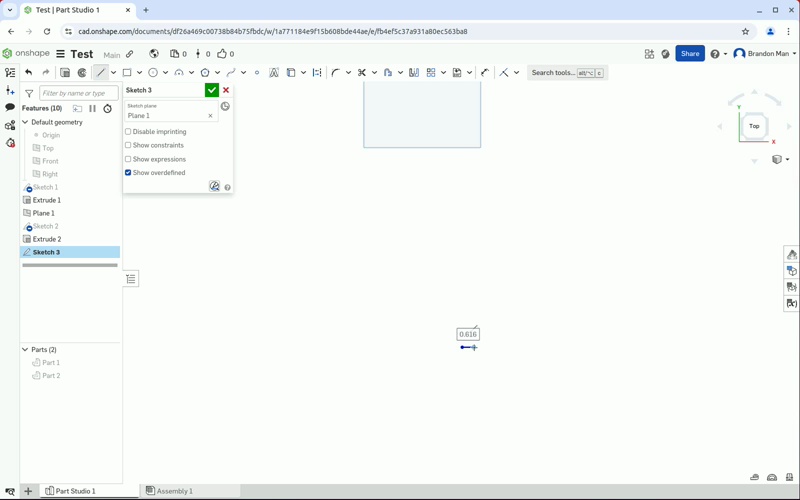
scroll(-6)
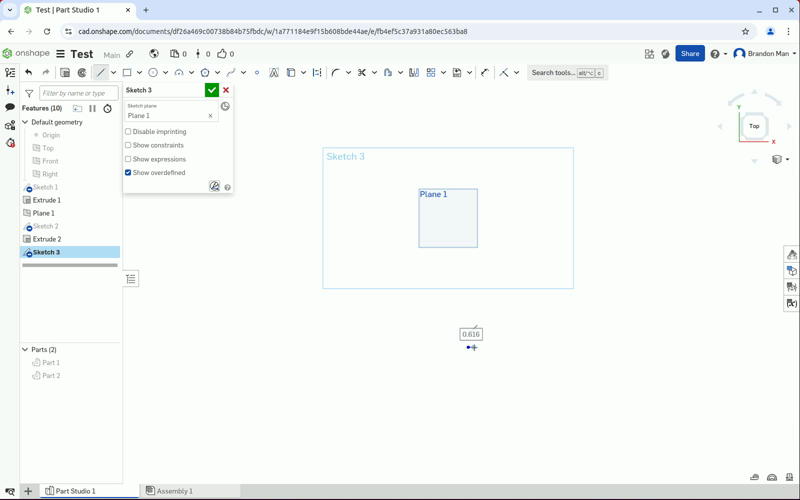
scroll(-6)
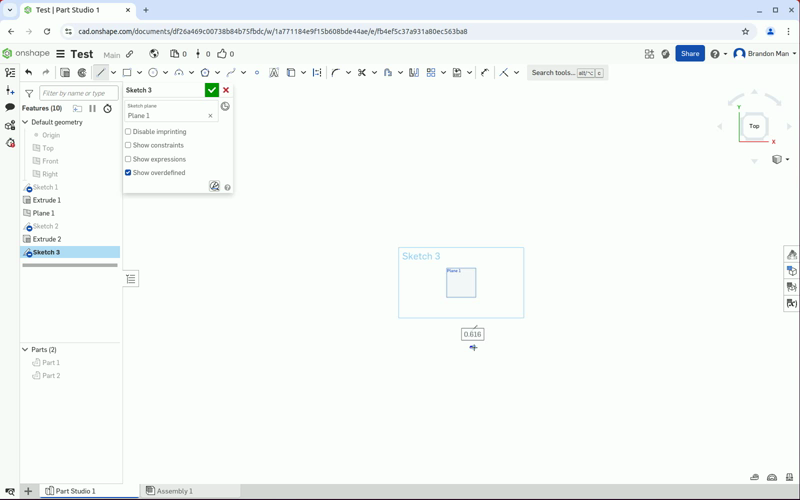
key_up(shift)
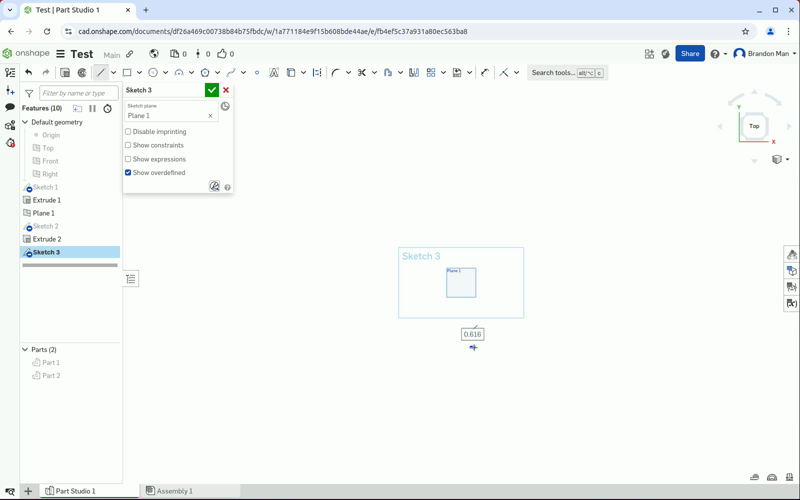
key_down(shift)
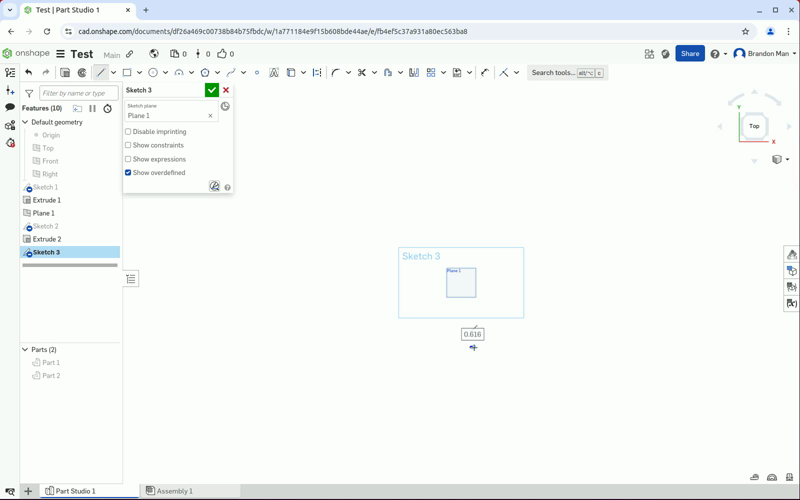
mouse_move(504, 347)
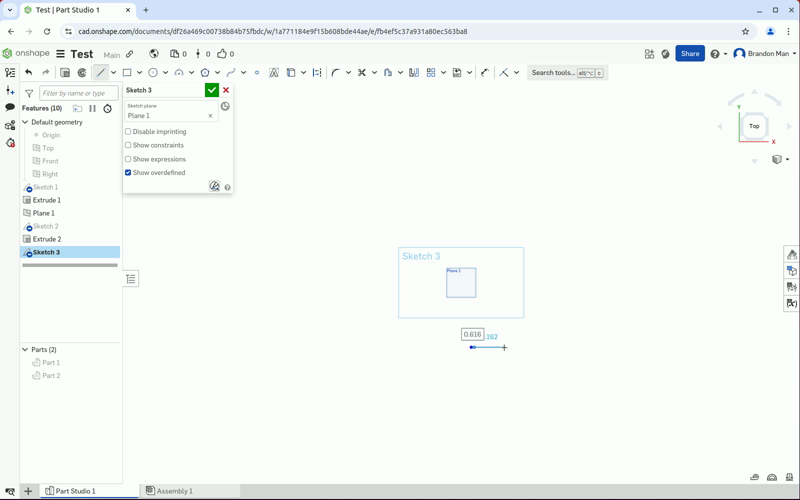
mouse_move(474, 340)
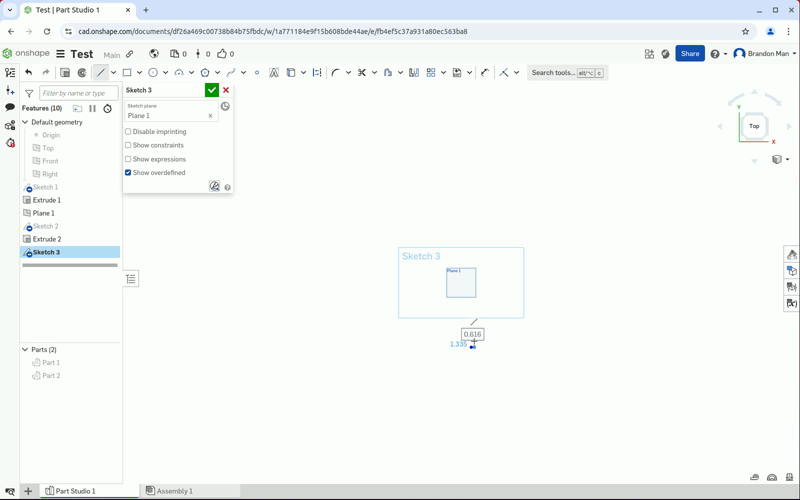
scroll(6)
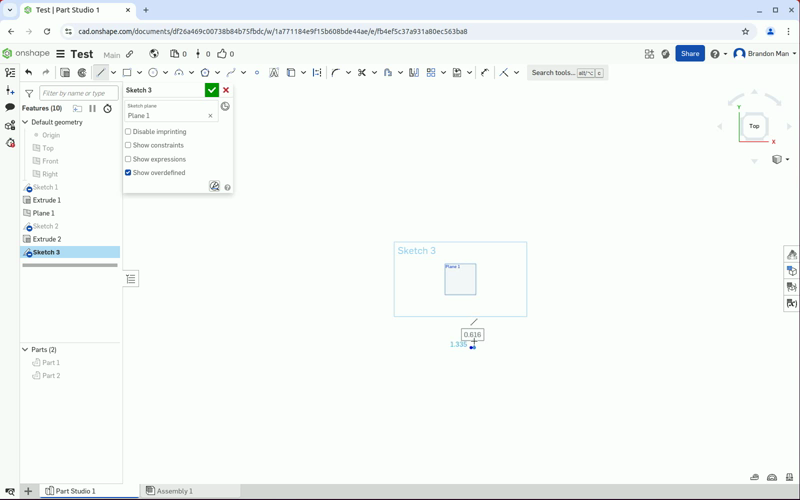
scroll(6)
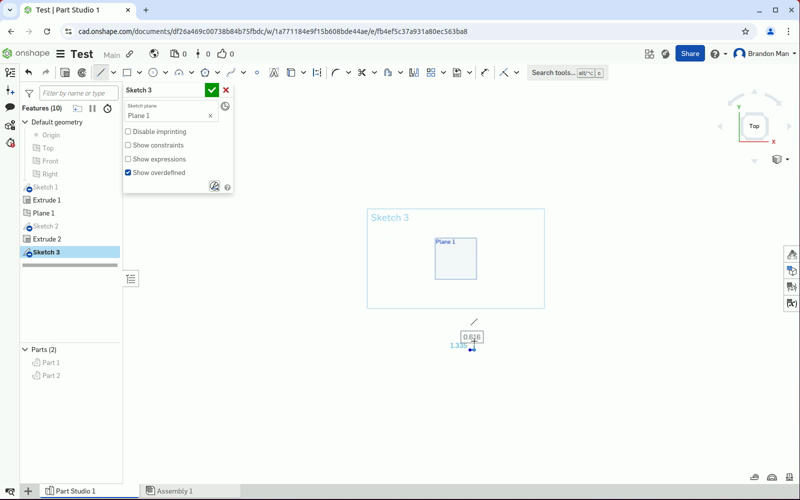
scroll(6)
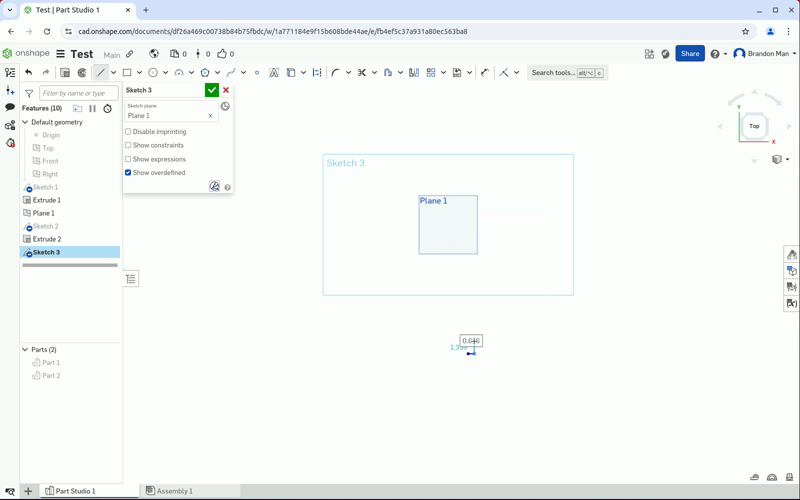
scroll(6)
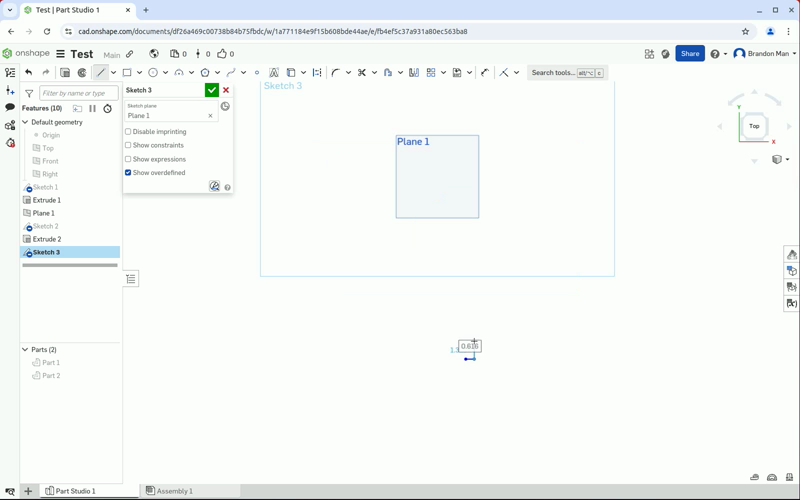
scroll(6)
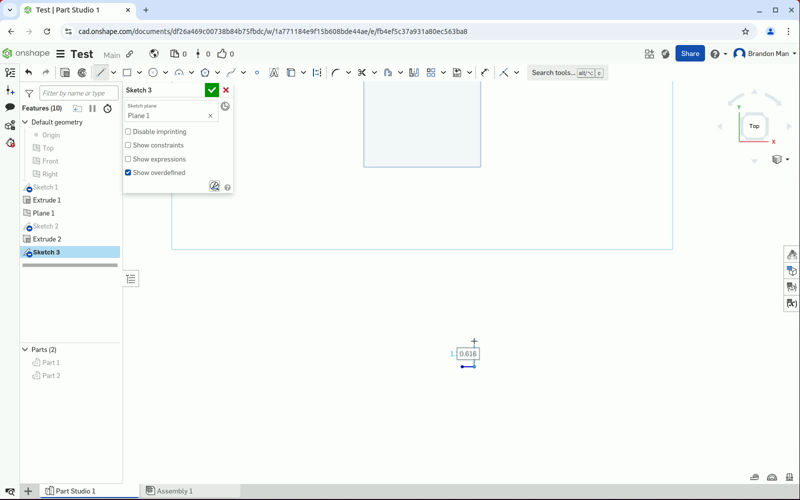
scroll(6)
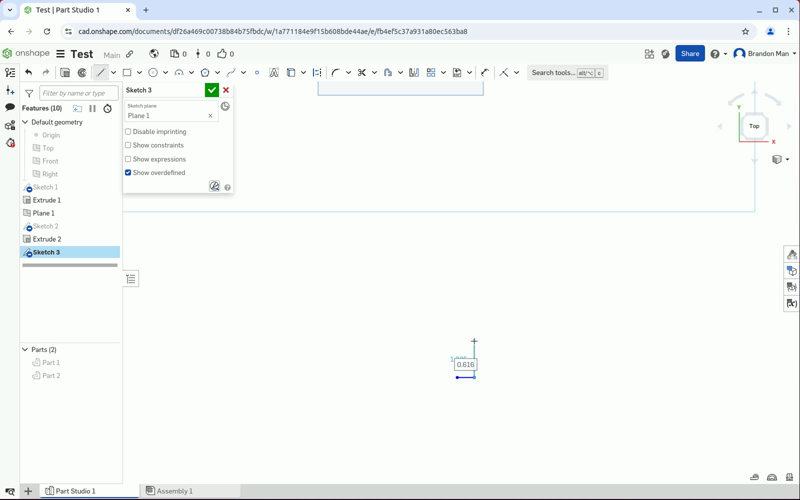
scroll(6)
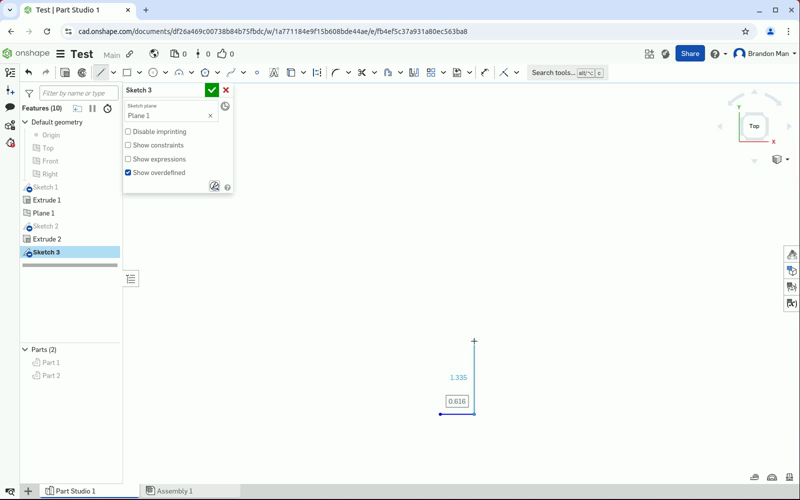
click(474, 340)
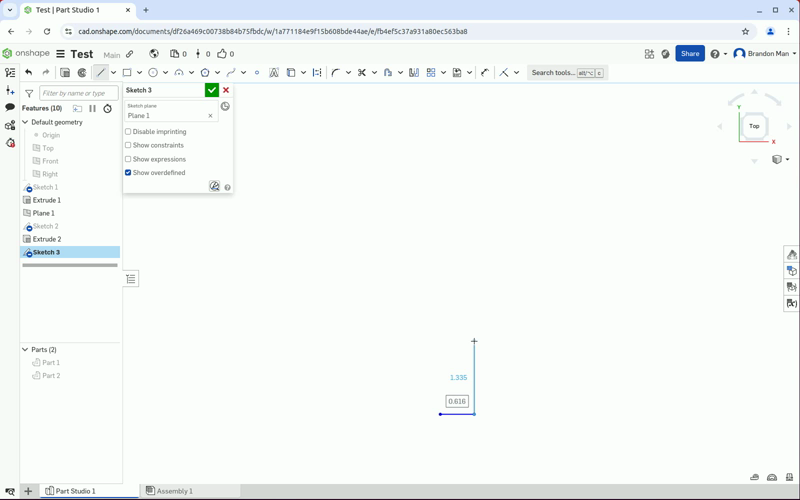
scroll(-6)
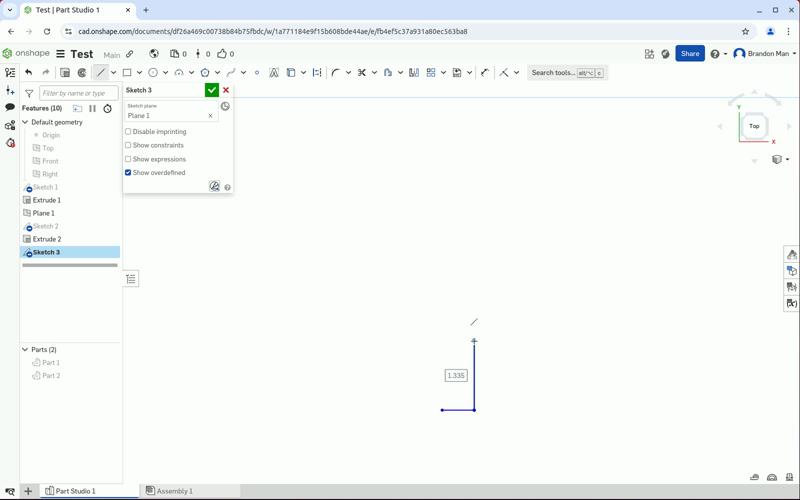
scroll(-6)
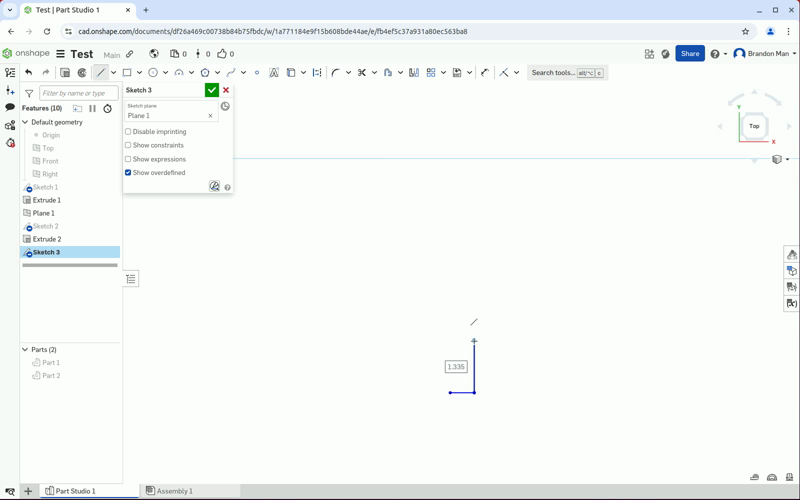
scroll(-6)
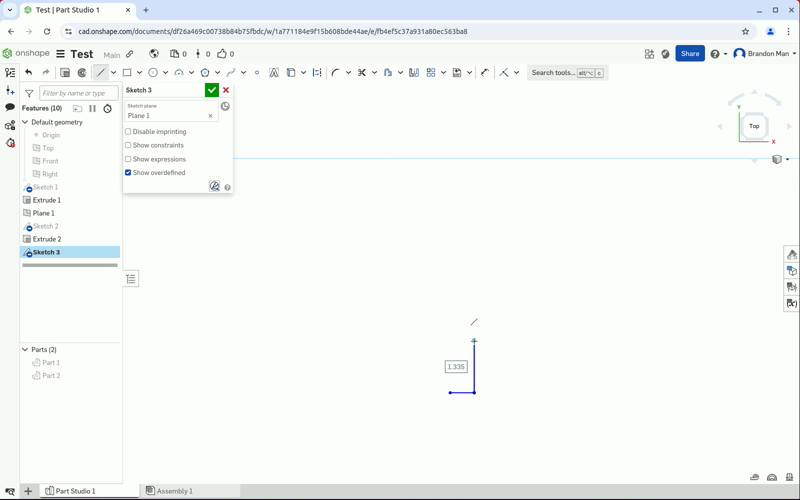
scroll(-6)
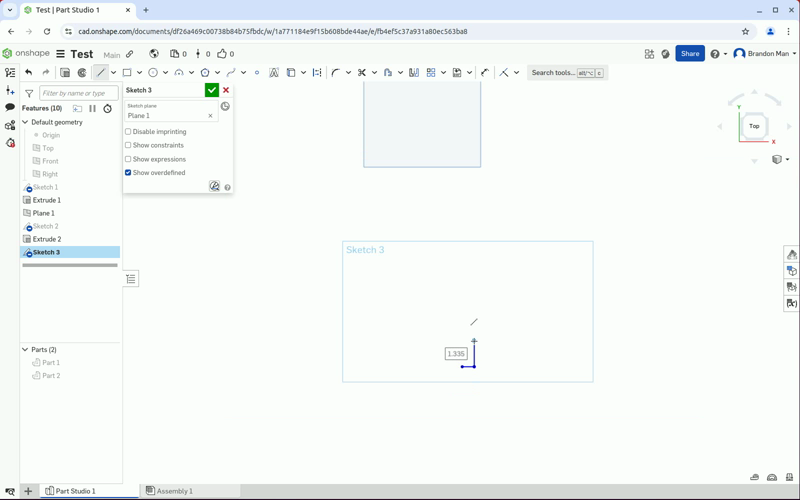
scroll(-6)
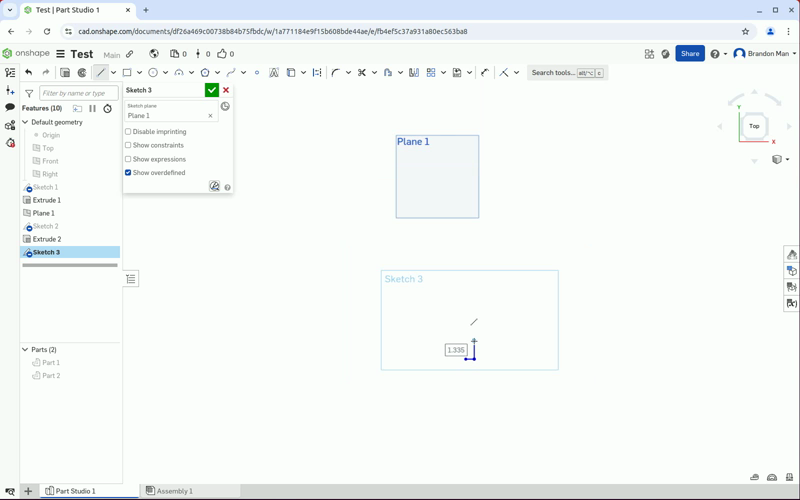
scroll(-6)
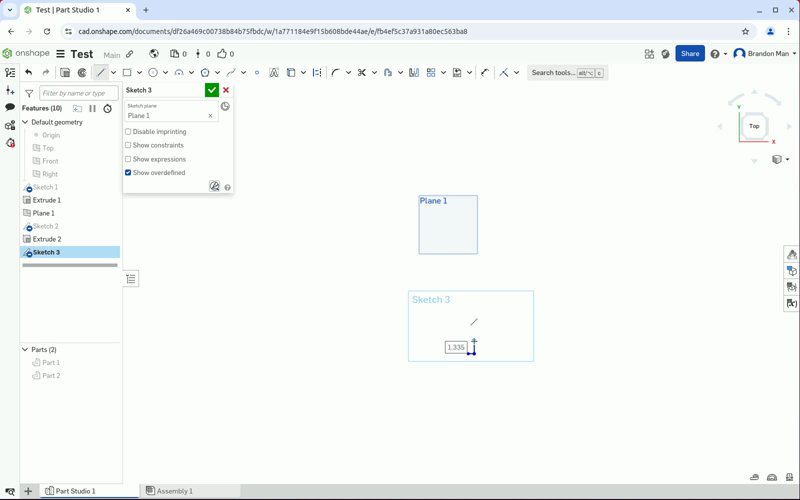
scroll(-6)
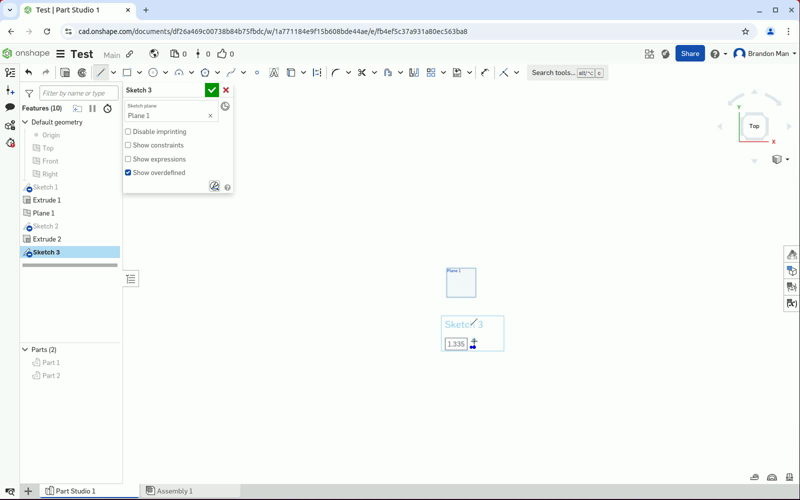
key_up(shift)
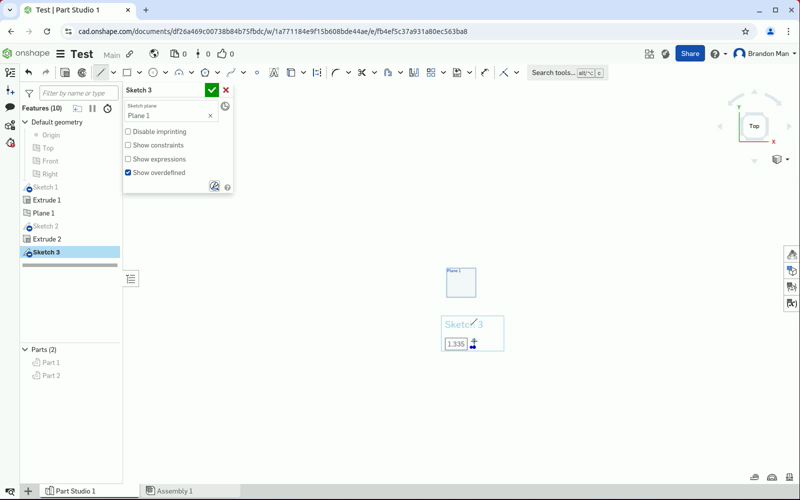
key_down(shift)
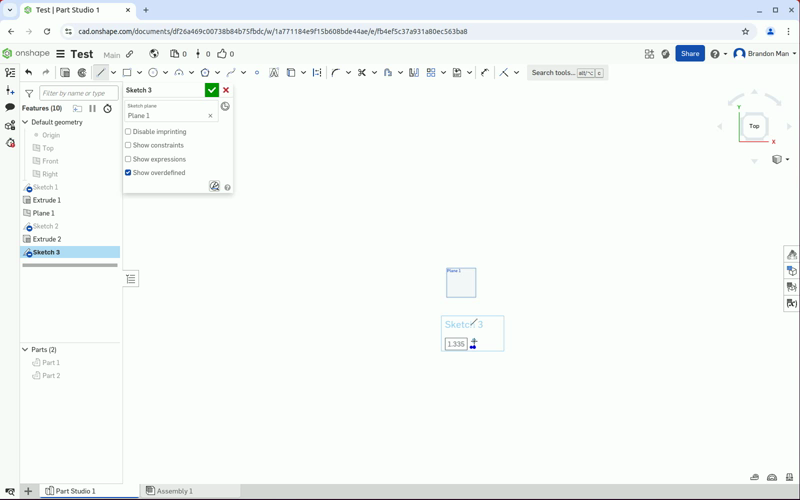
mouse_move(504, 340)
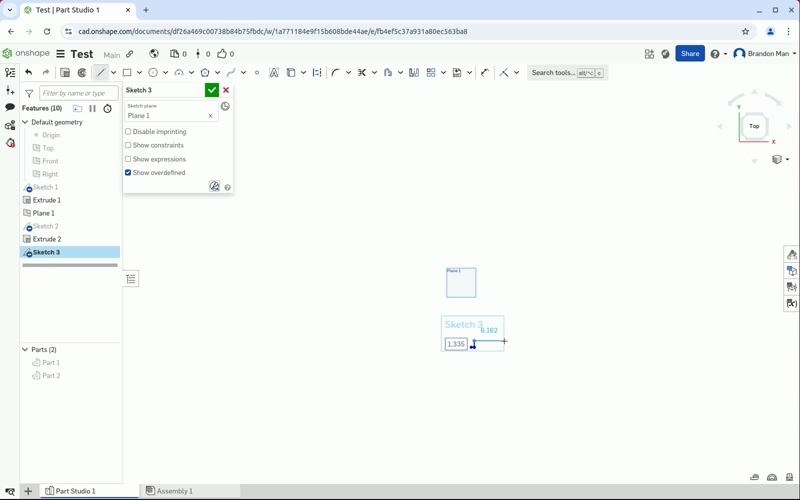
mouse_move(471, 340)
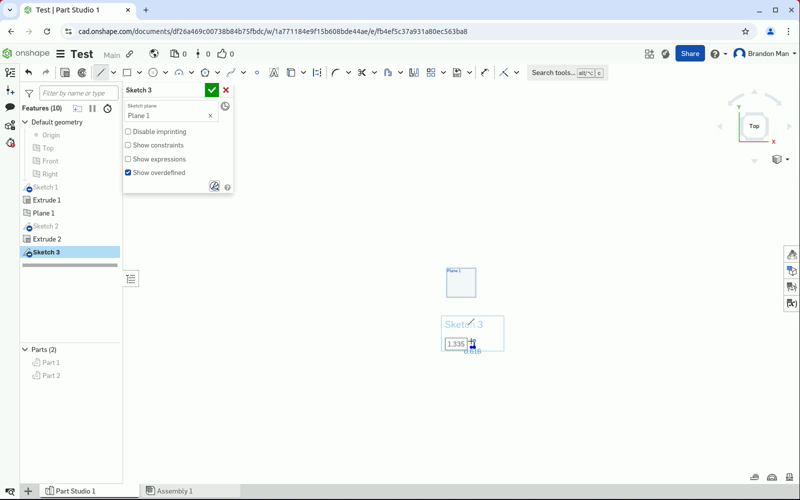
scroll(6)
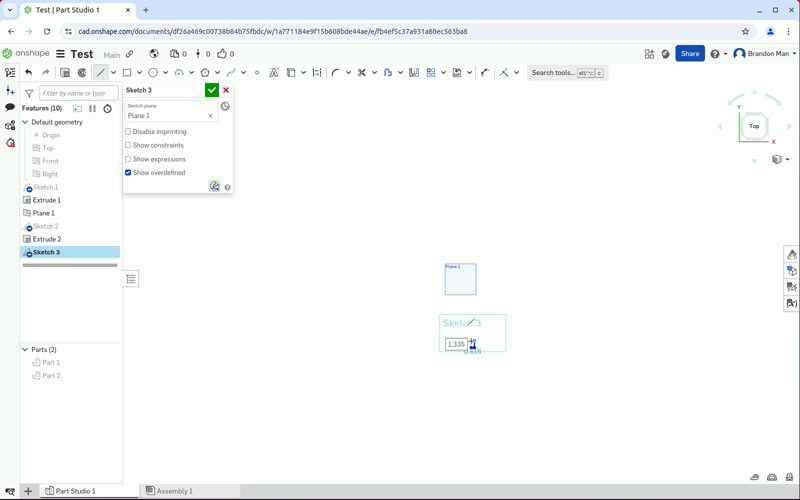
scroll(6)
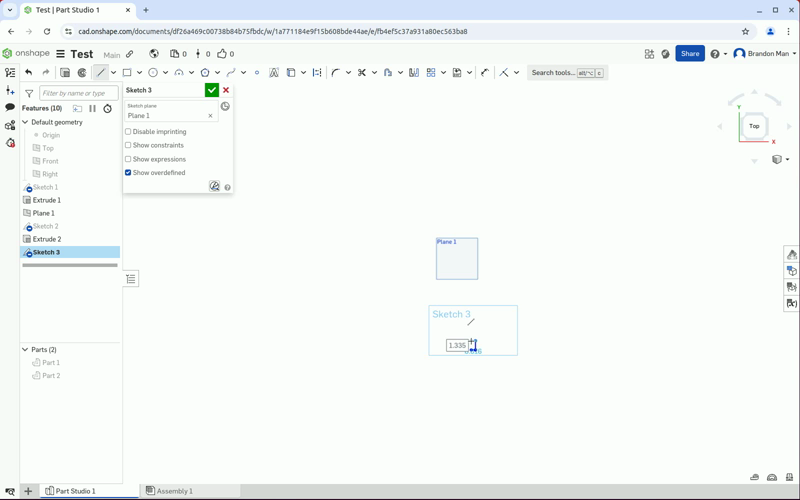
scroll(6)
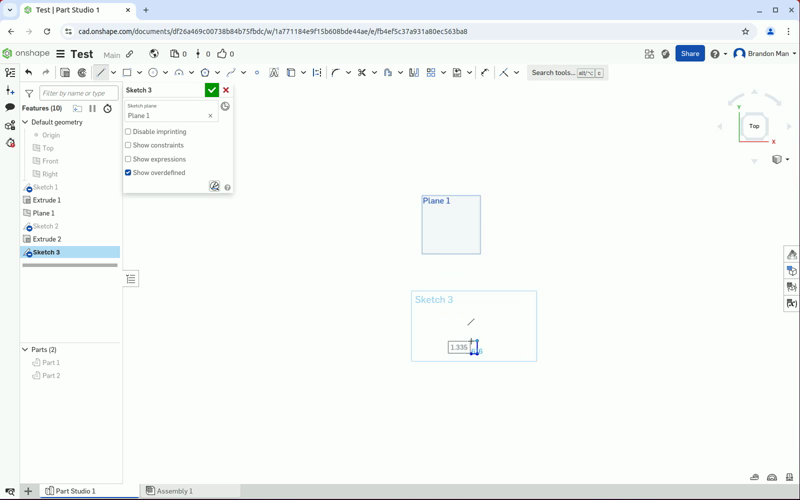
scroll(6)
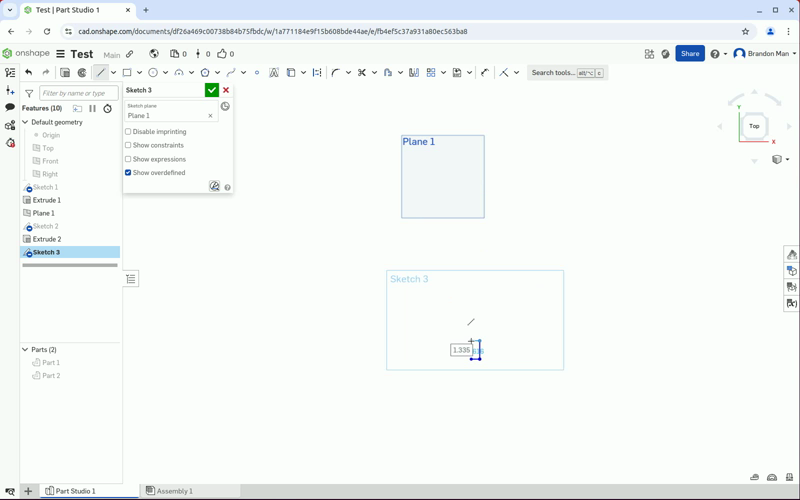
scroll(6)
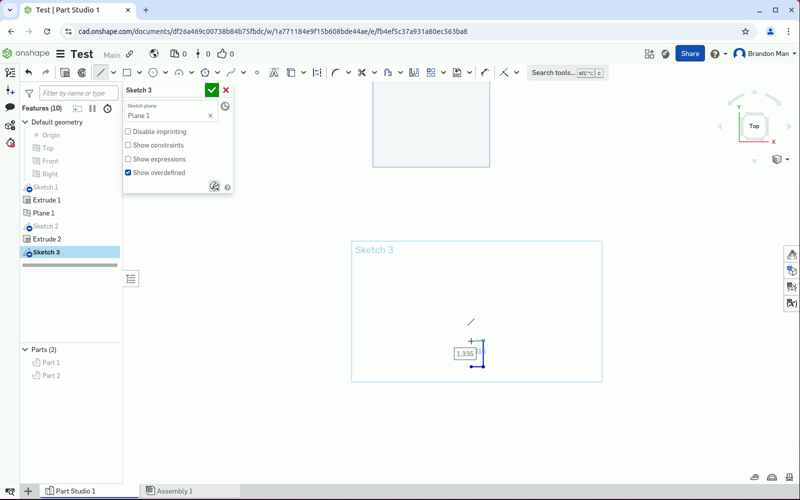
scroll(6)
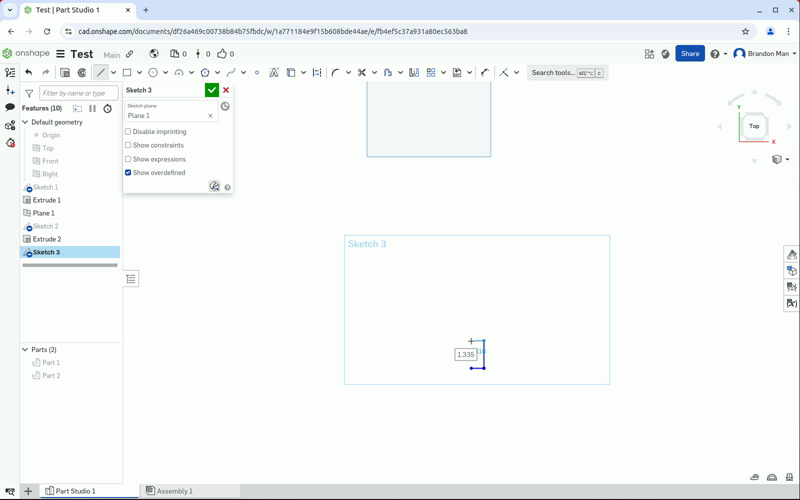
scroll(6)
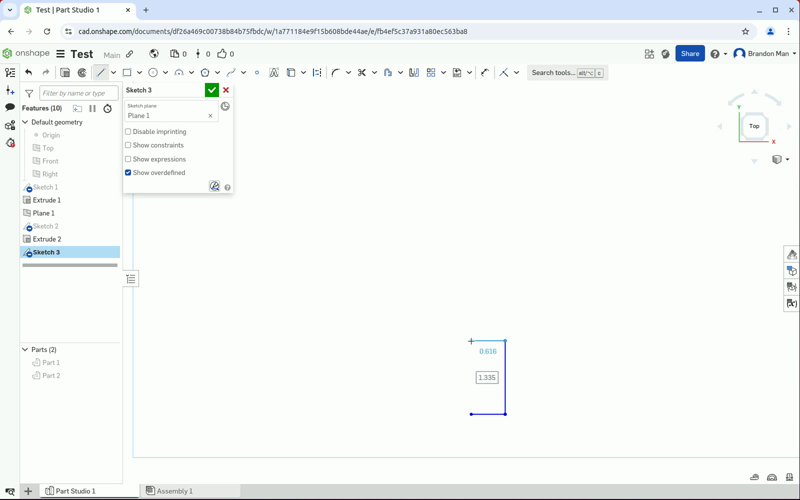
click(471, 340)
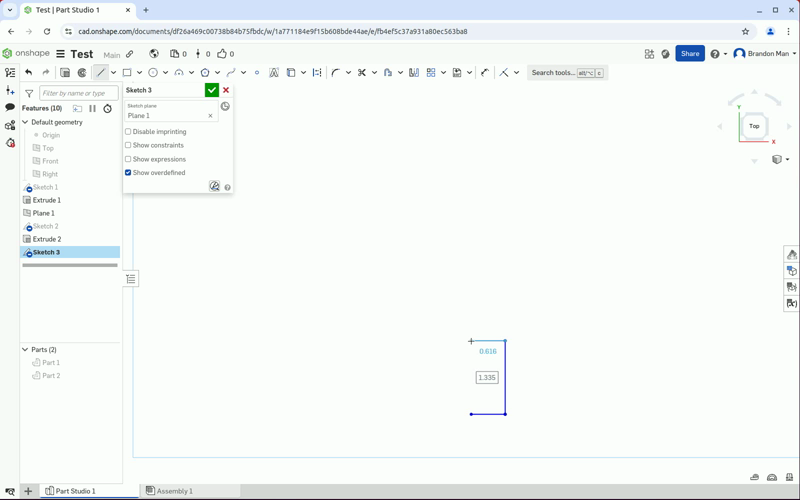
scroll(-6)
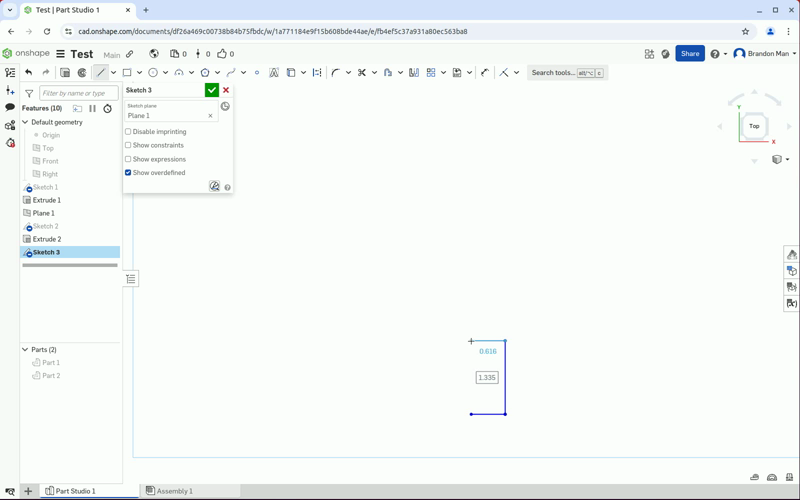
scroll(-6)
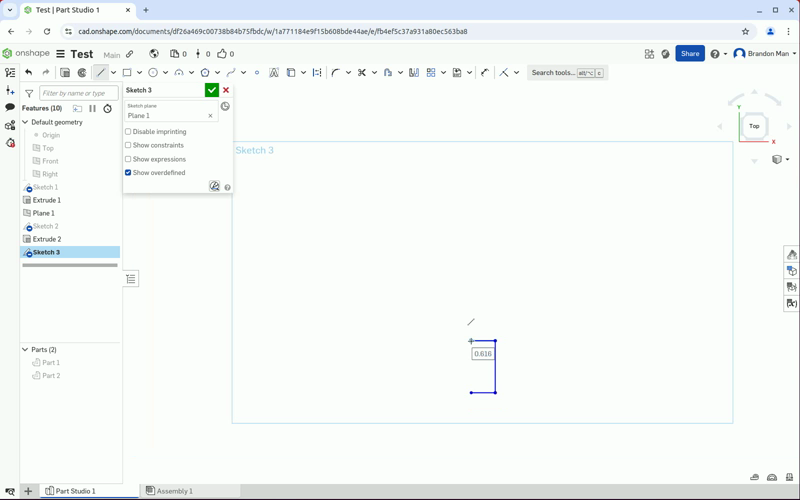
scroll(-6)
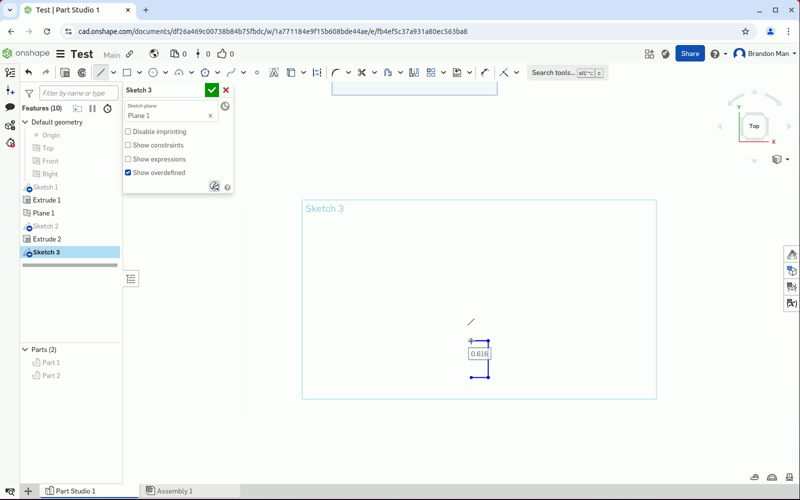
scroll(-6)
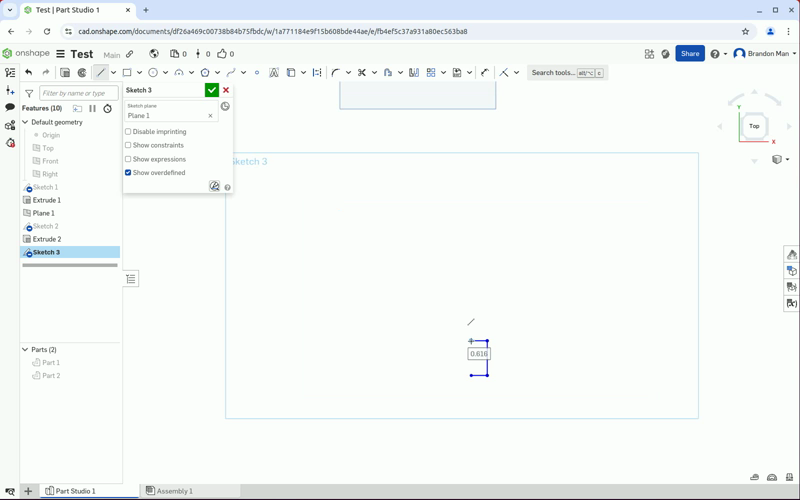
scroll(-6)
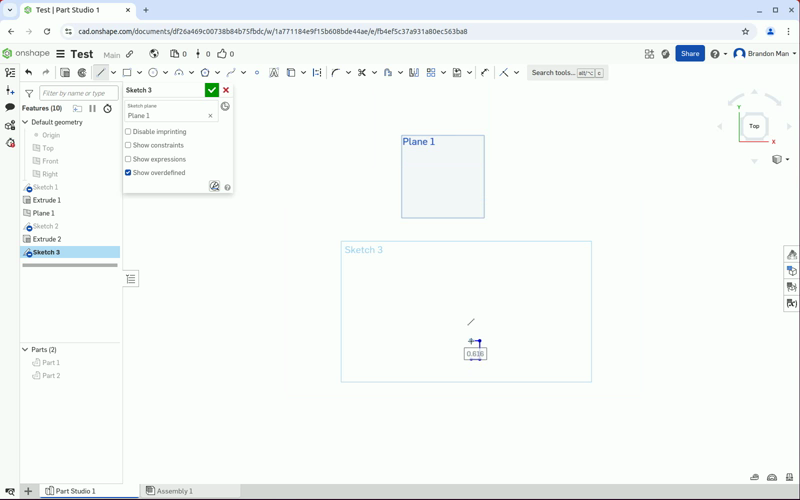
scroll(-6)
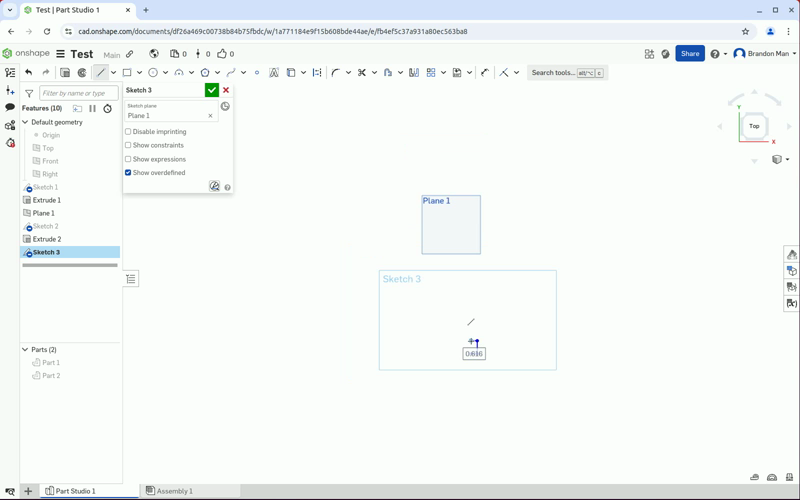
scroll(-6)
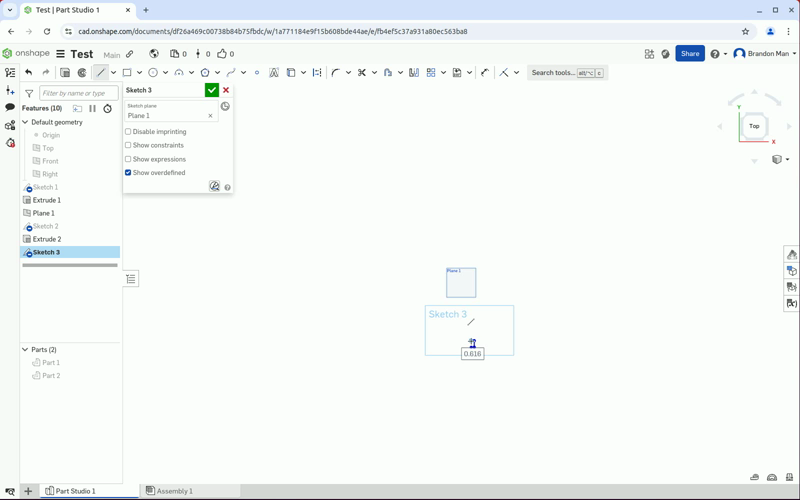
key_up(shift)
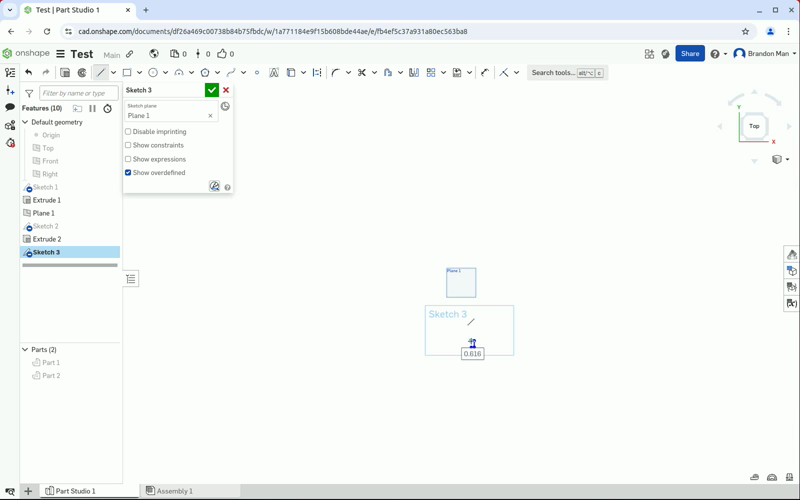
mouse_move(501, 340)
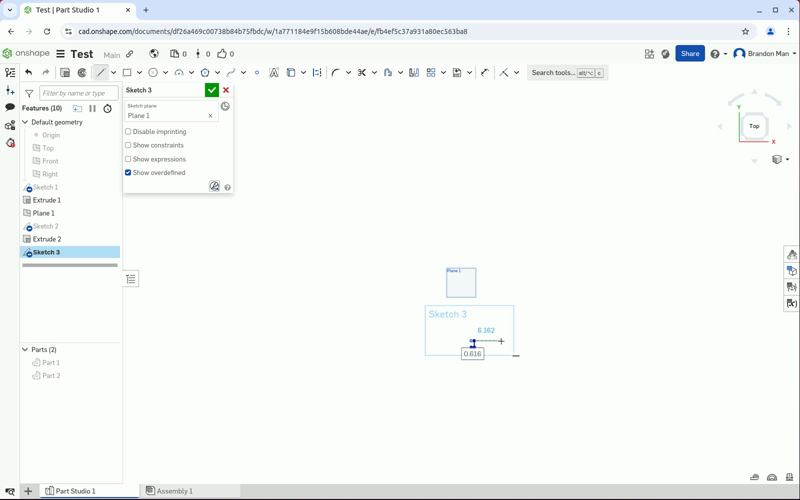
key_down(shift)
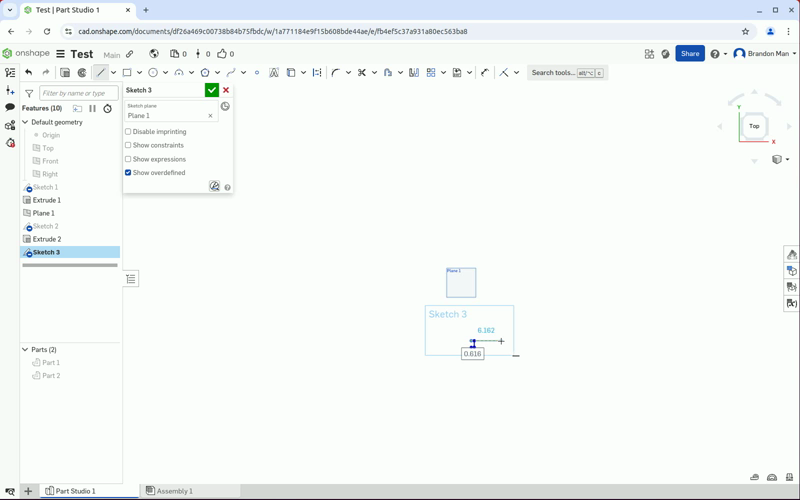
mouse_move(471, 347)
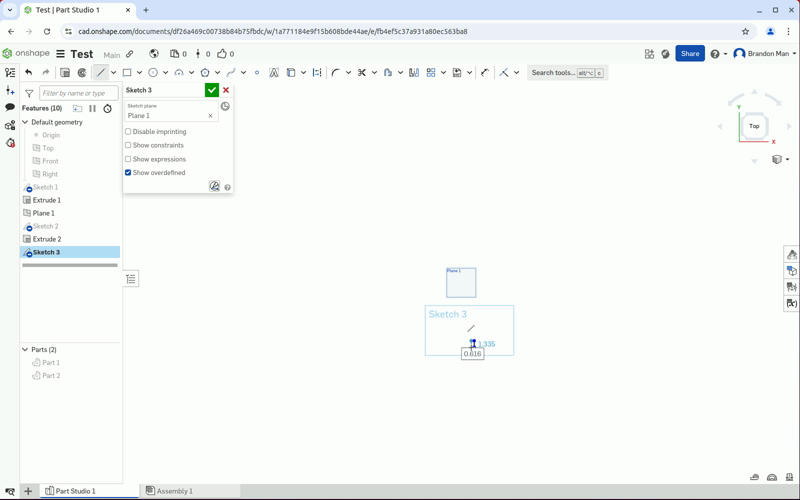
scroll(6)
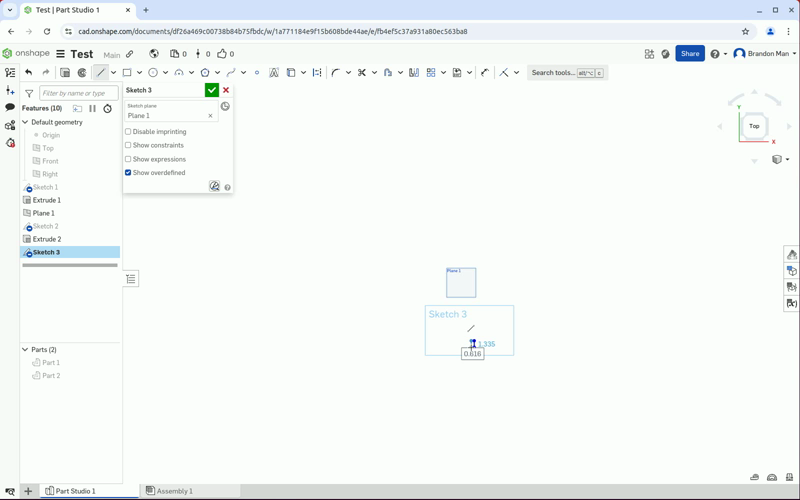
scroll(6)
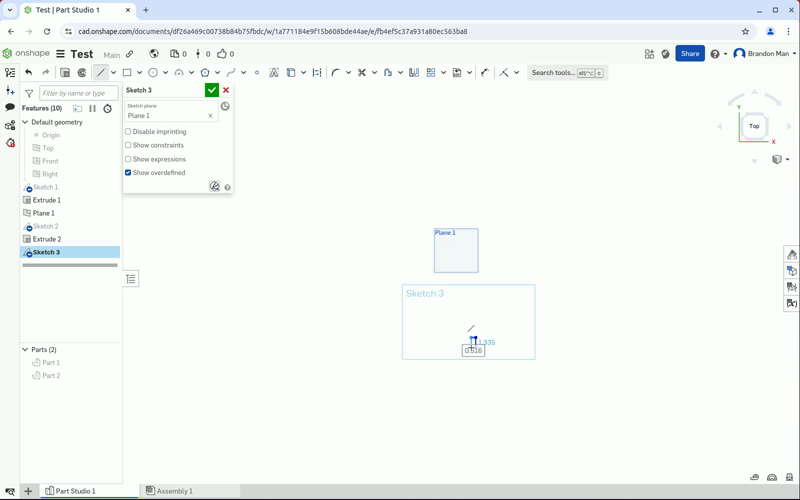
scroll(6)
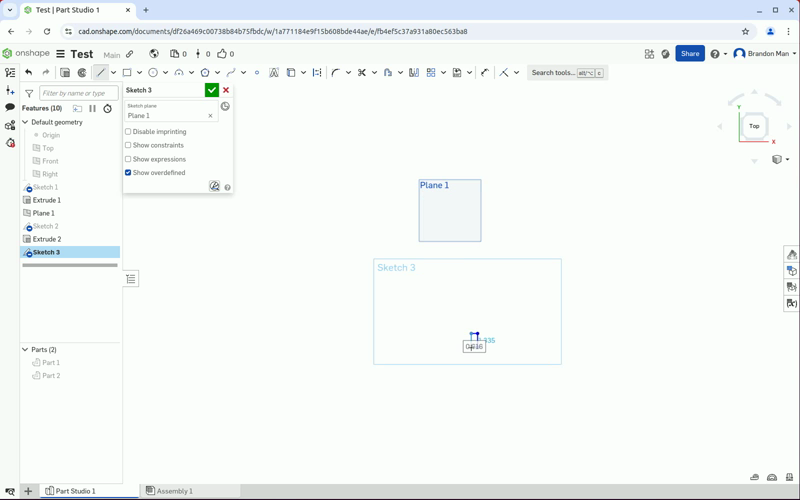
scroll(6)
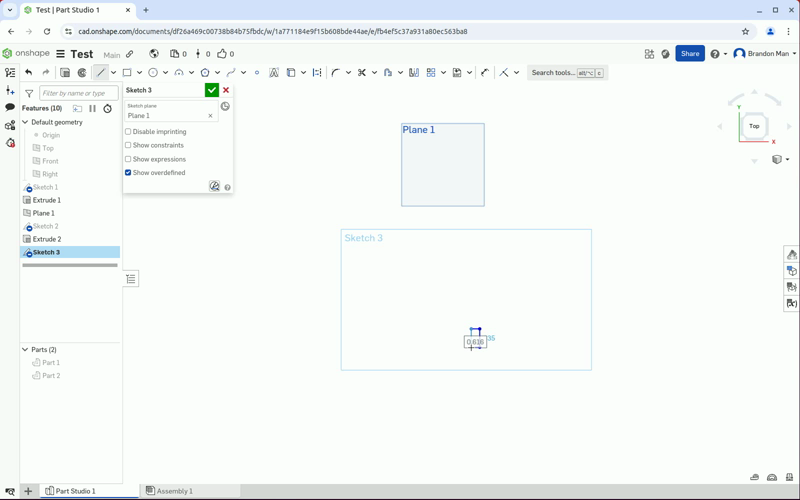
scroll(6)
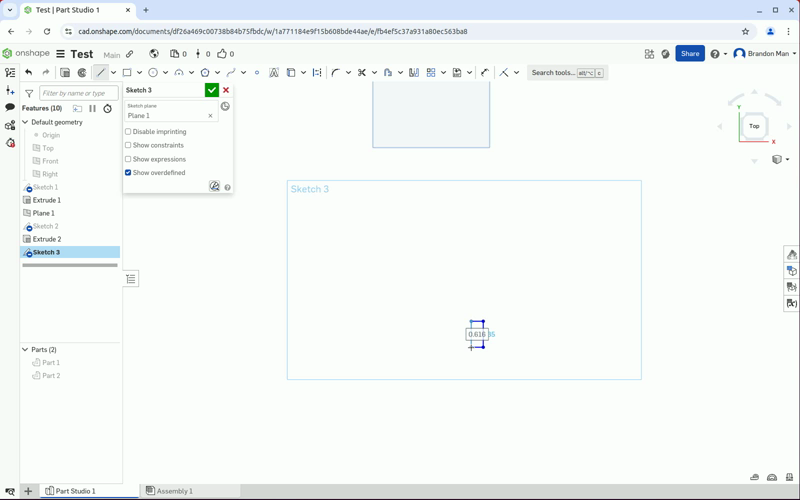
scroll(6)
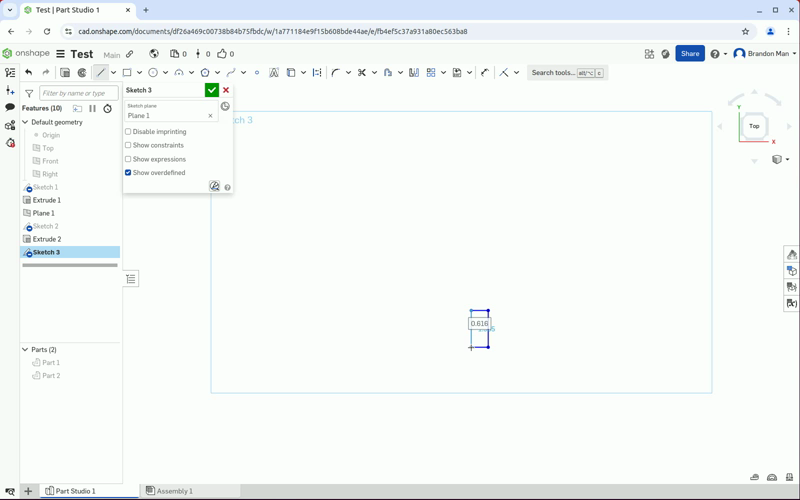
scroll(6)
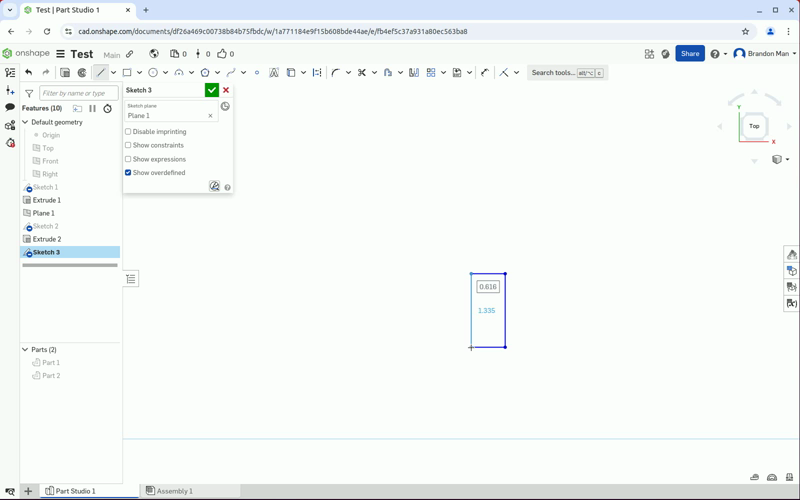
key_up(shift)
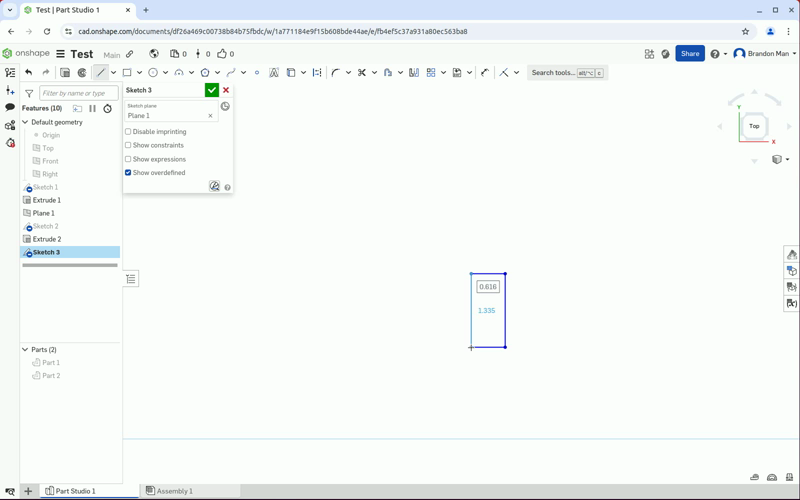
click(471, 347)
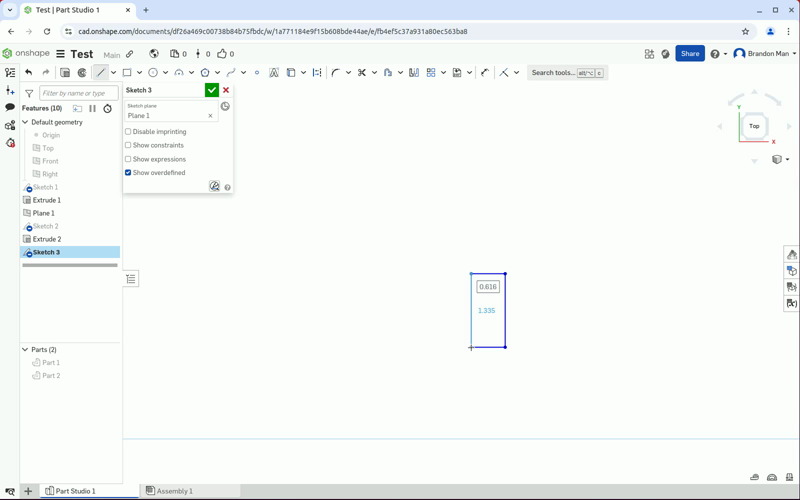
scroll(-6)
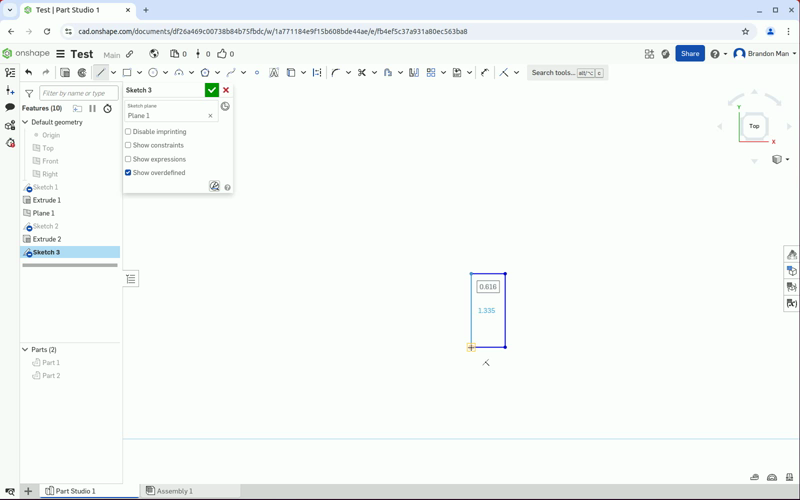
scroll(-6)
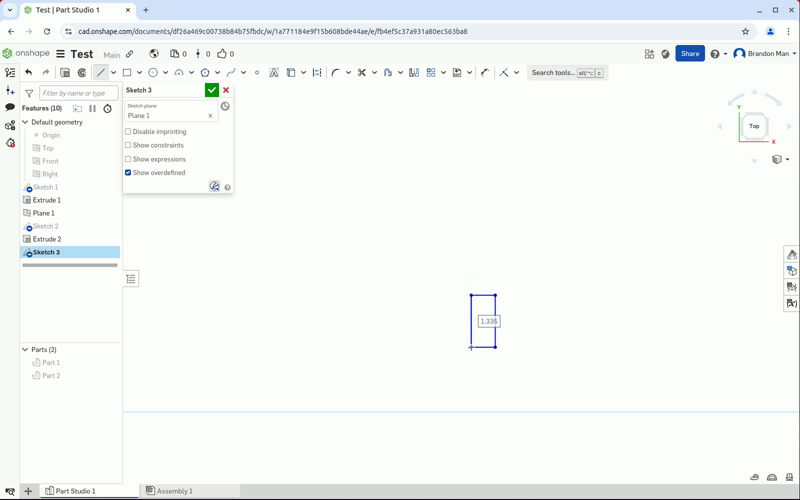
scroll(-6)
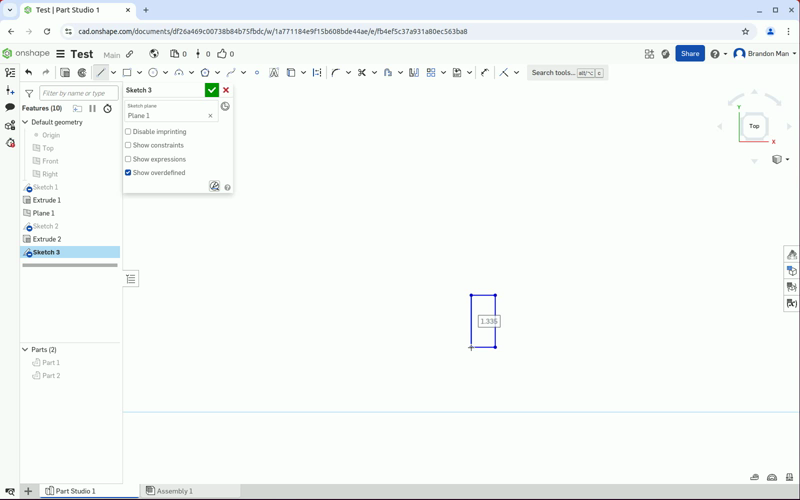
scroll(-6)
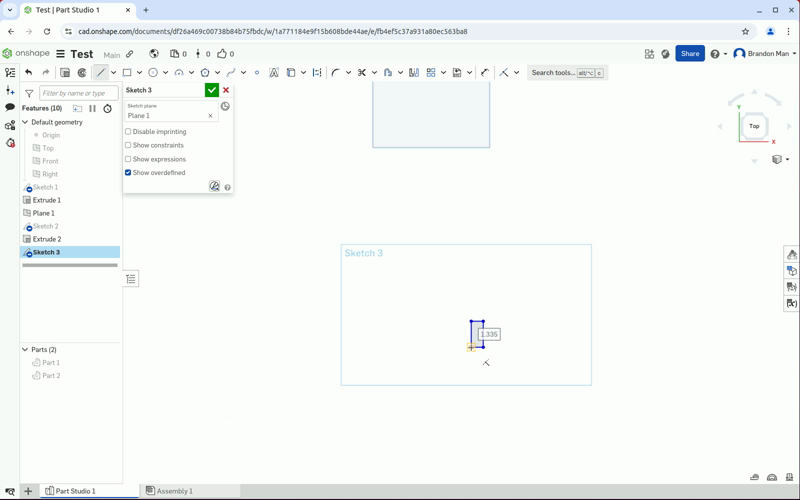
scroll(-6)
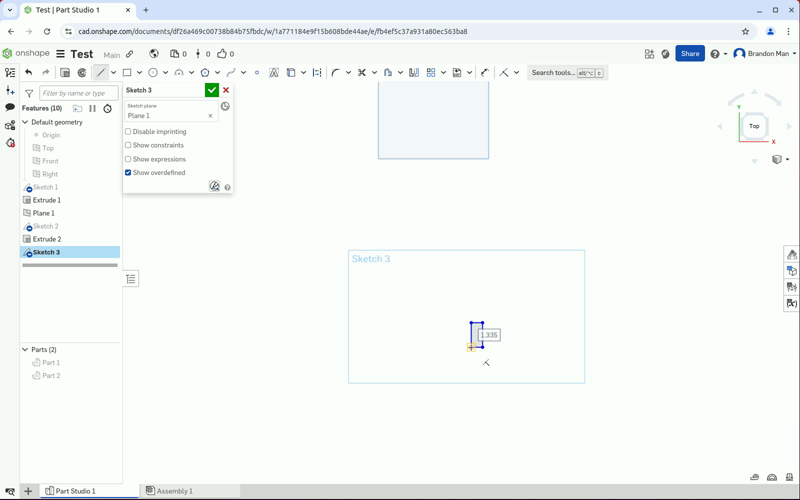
scroll(-6)
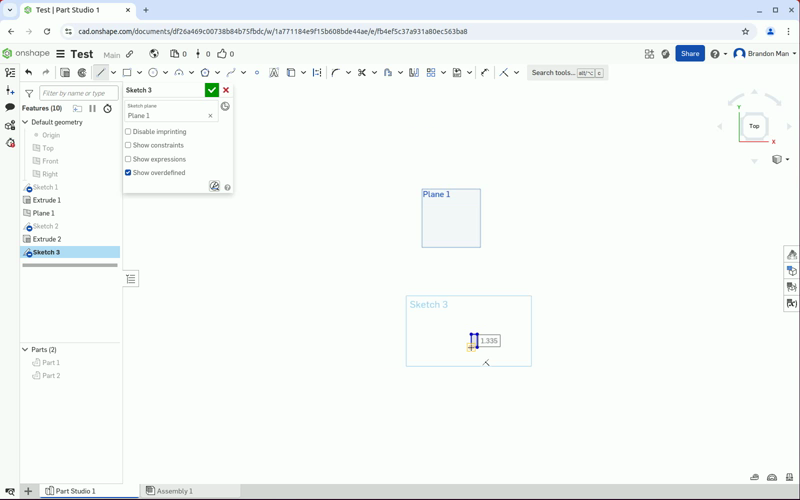
scroll(-6)
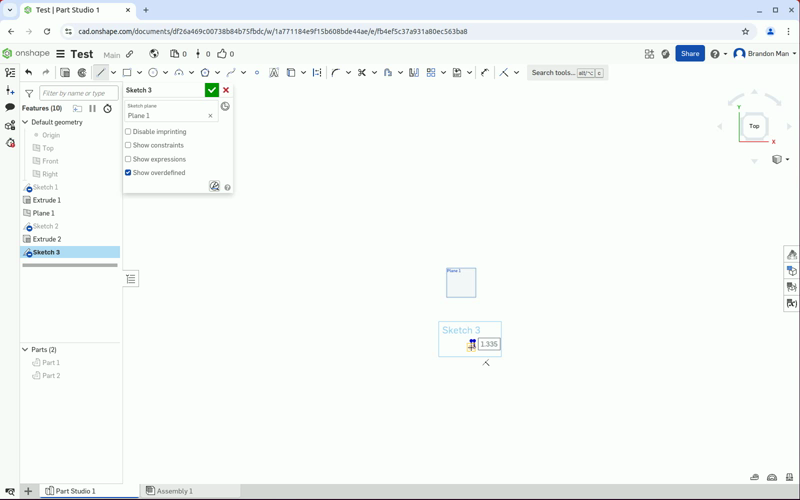
key(esc)
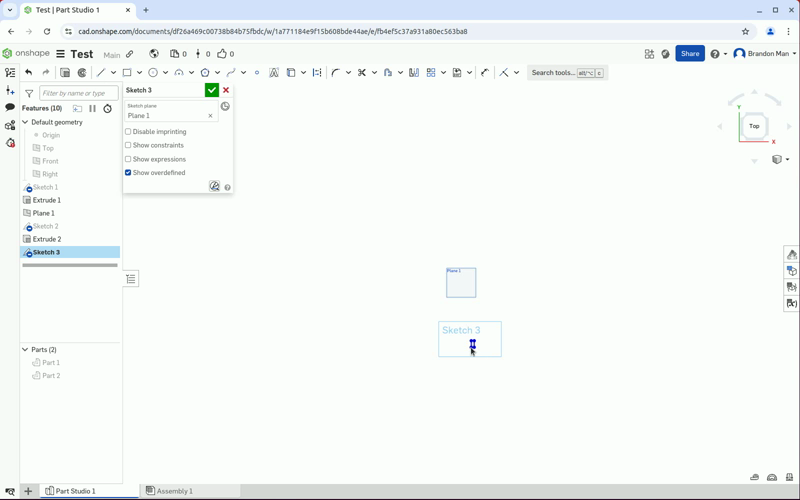
mouse_move(473, 346)
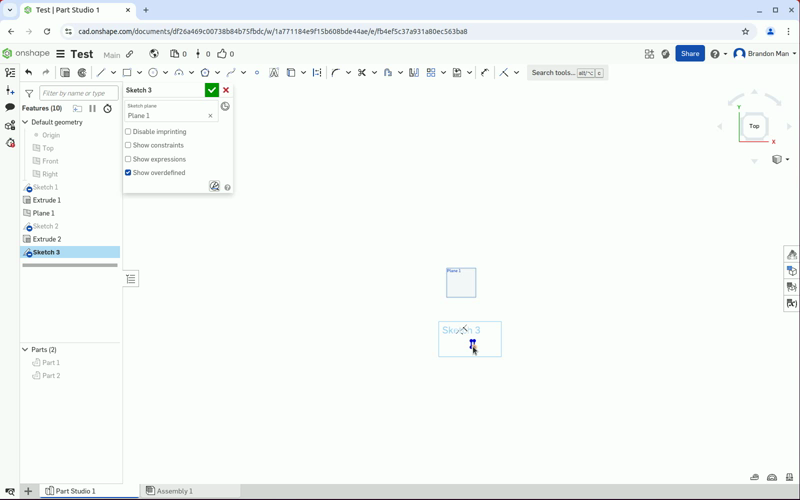
scroll(6)
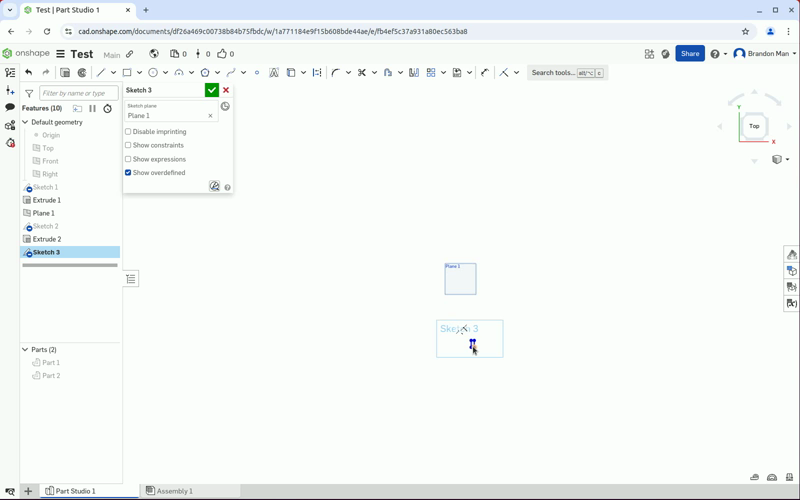
scroll(6)
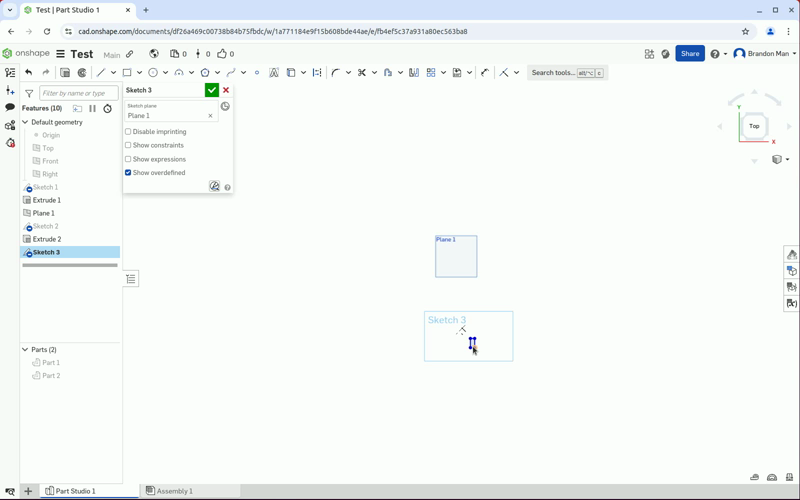
scroll(6)
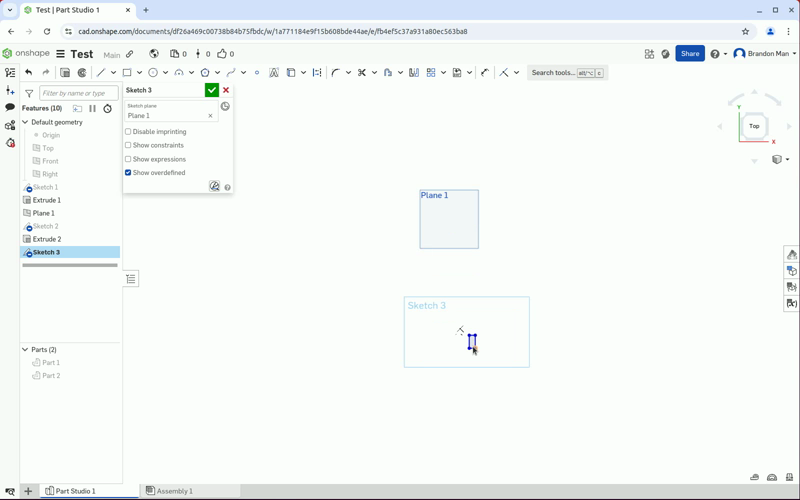
scroll(6)
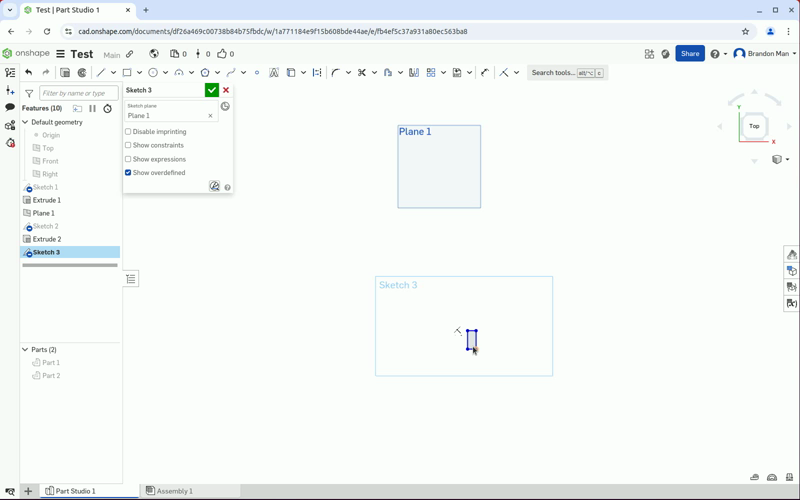
scroll(6)
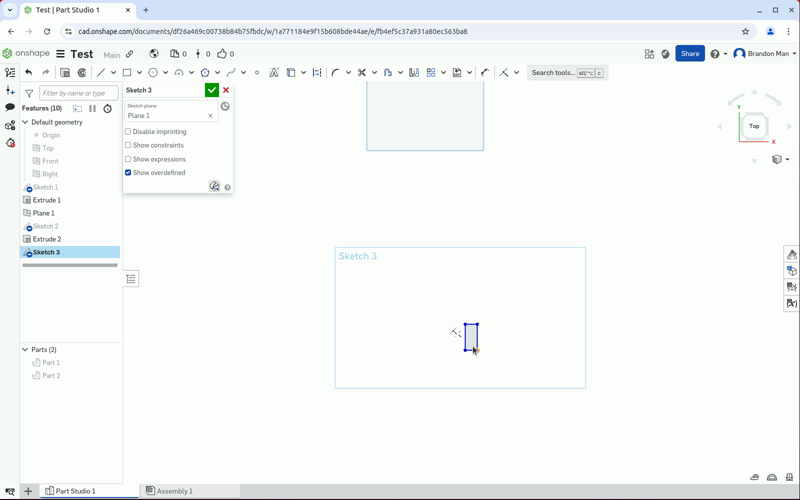
scroll(6)
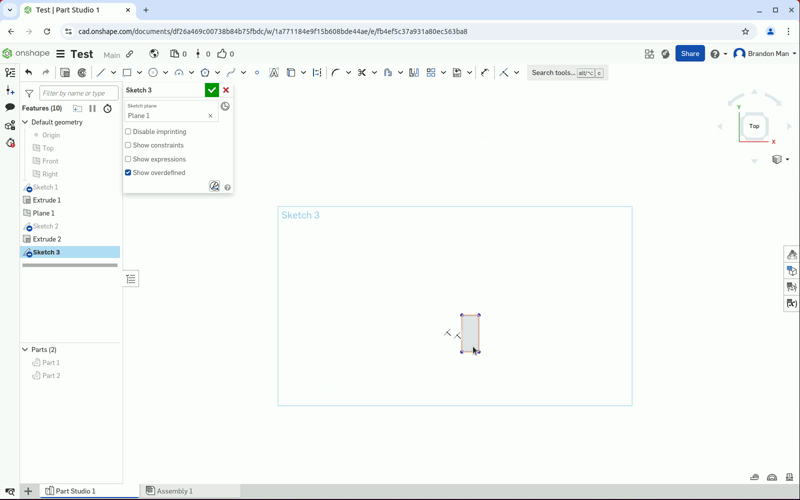
scroll(6)
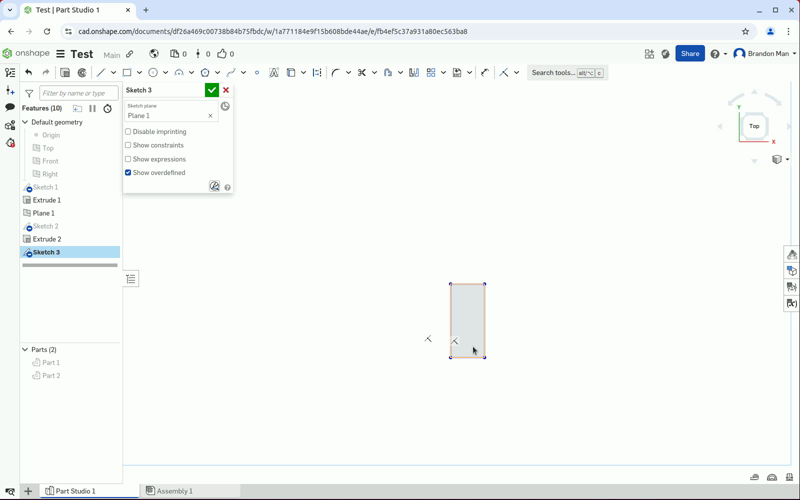
click(473, 346)
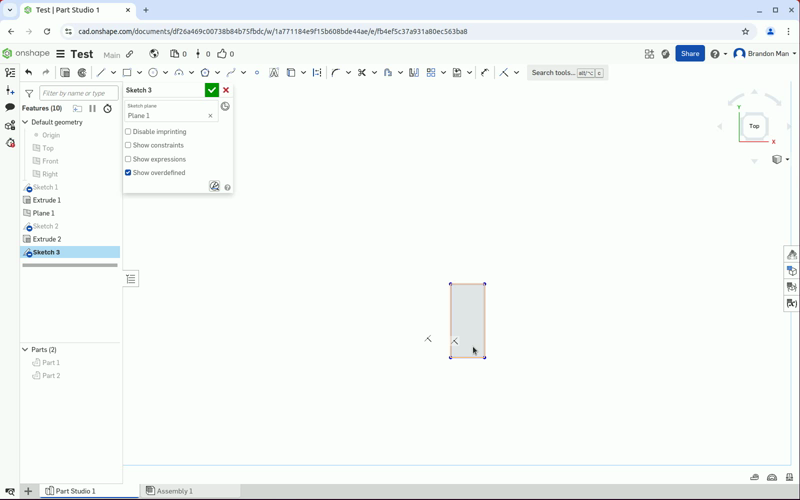
scroll(-6)
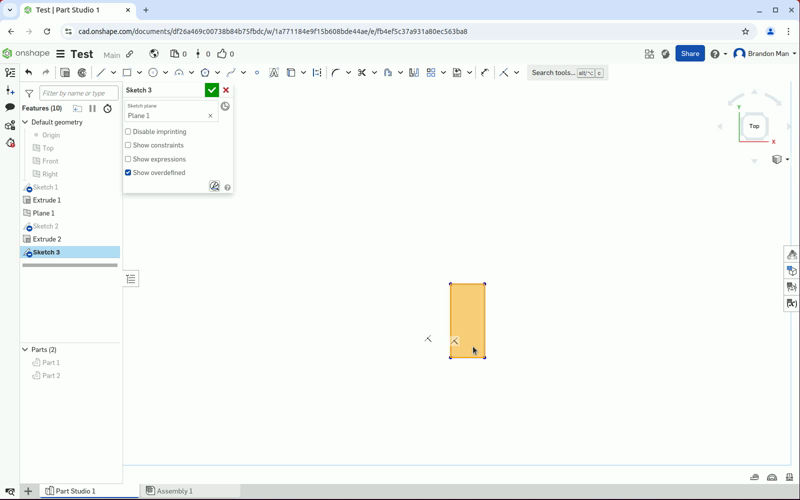
scroll(-6)
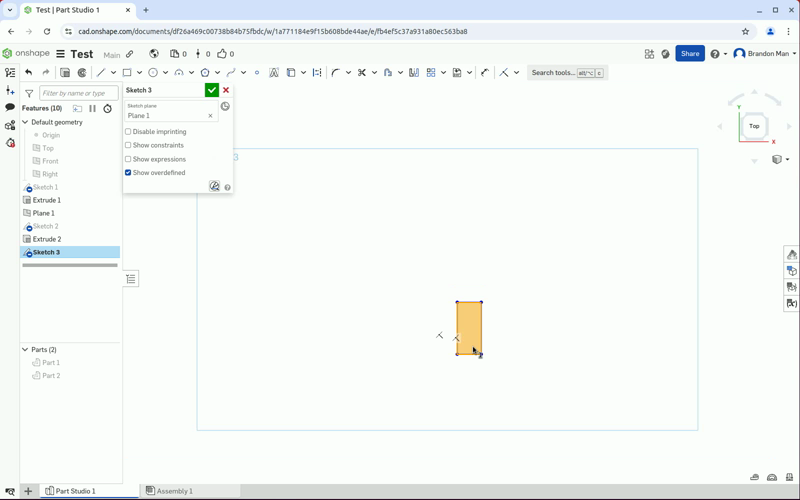
scroll(-6)
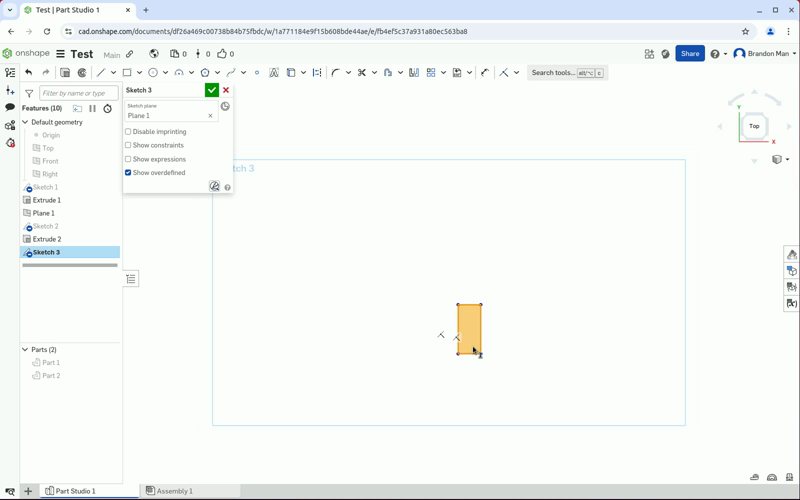
scroll(-6)
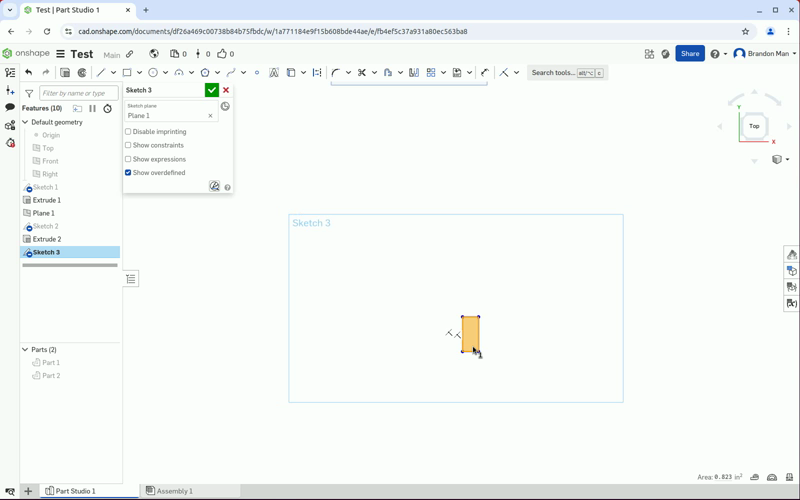
scroll(-6)
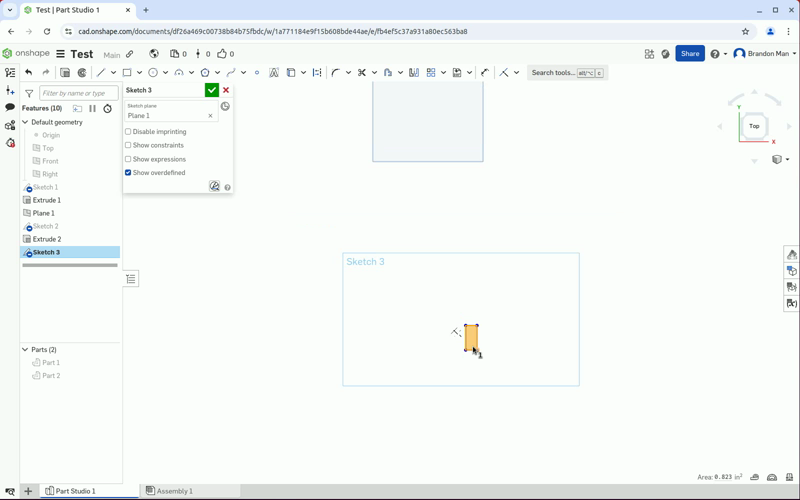
scroll(-6)
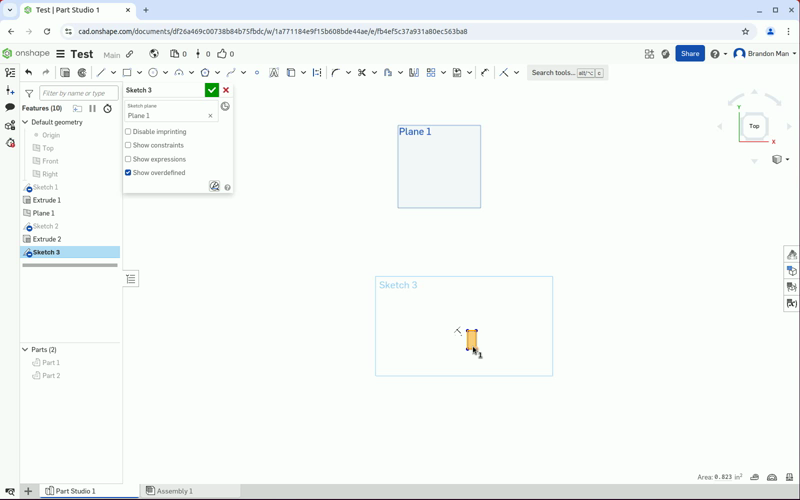
scroll(-6)
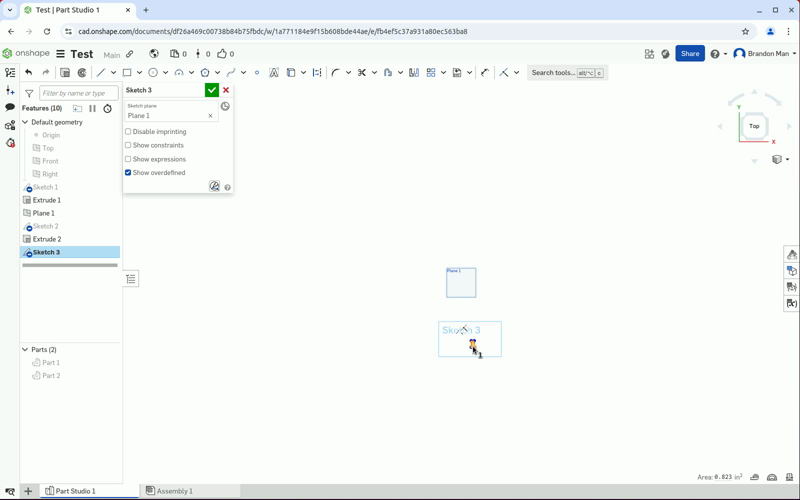
mouse_move(73, 352)
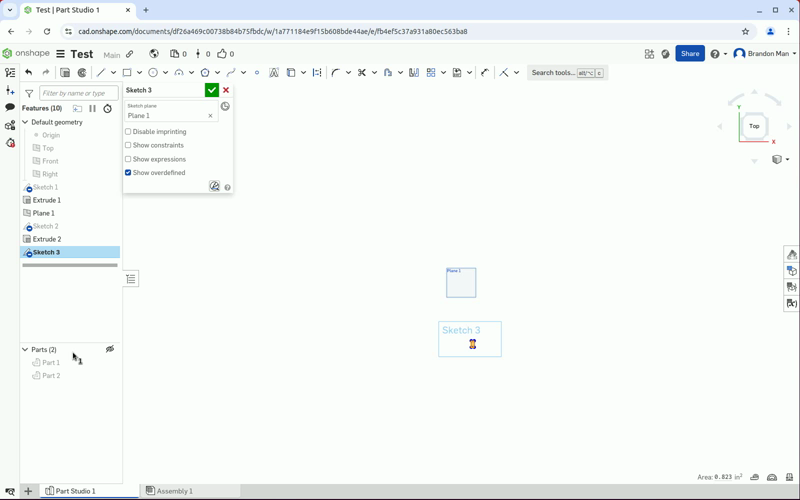
key(shift+y)
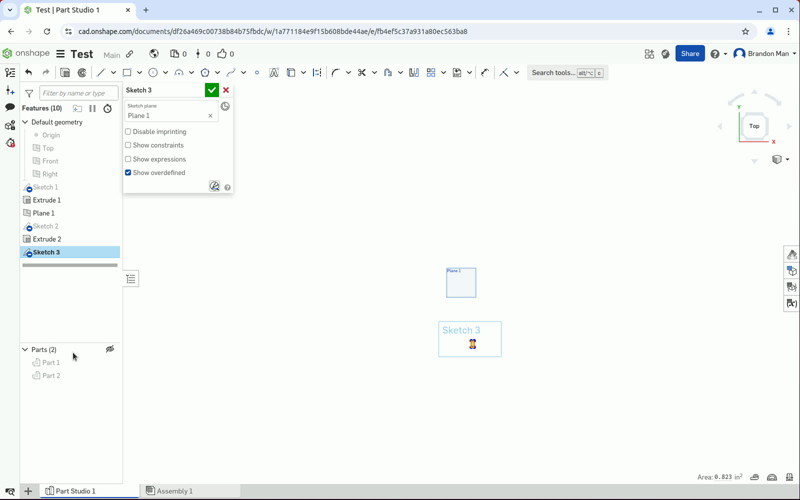
key(shift+e)
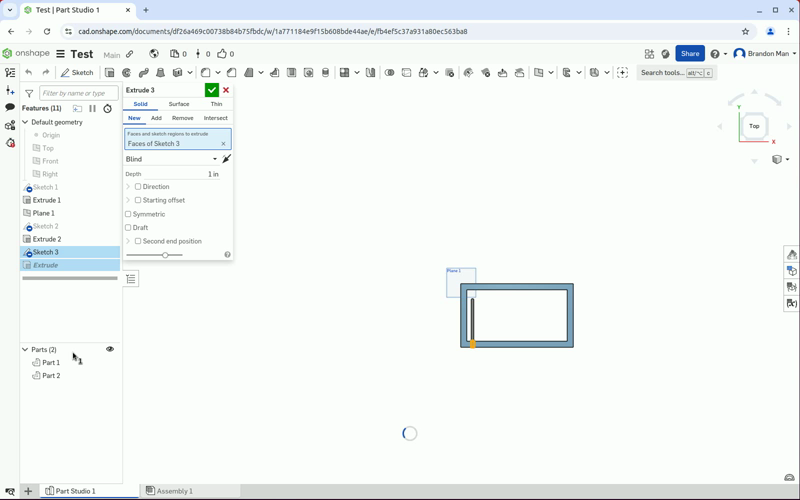
mouse_move(143, 106)
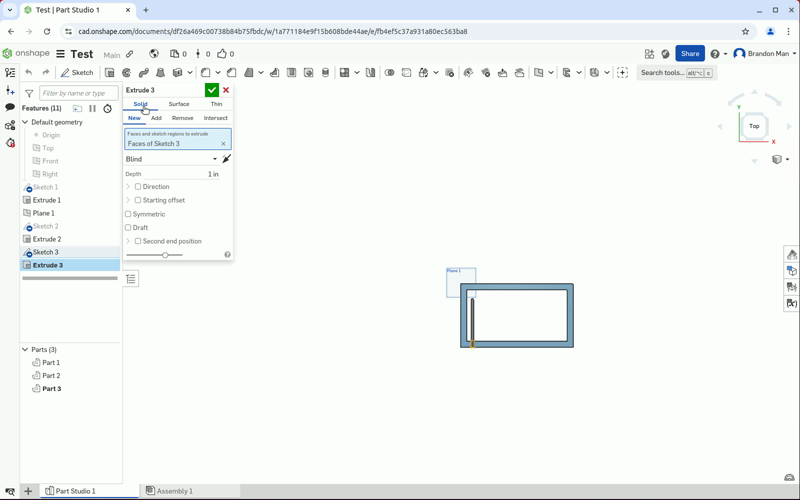
click(143, 106)
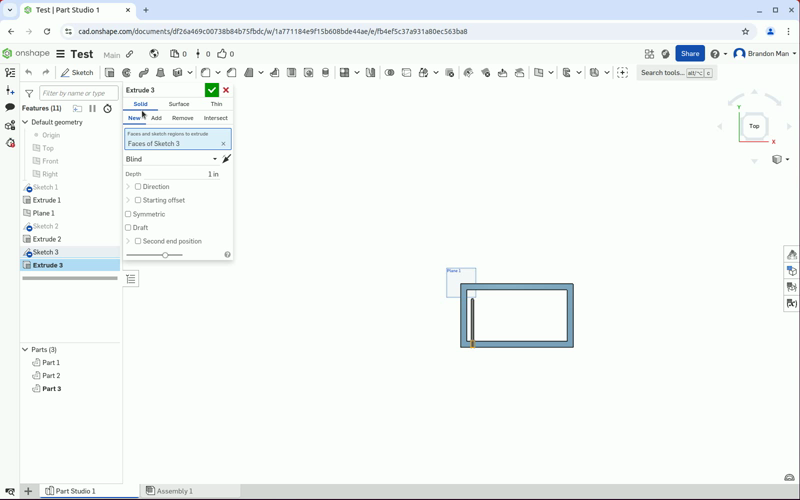
mouse_move(137, 120)
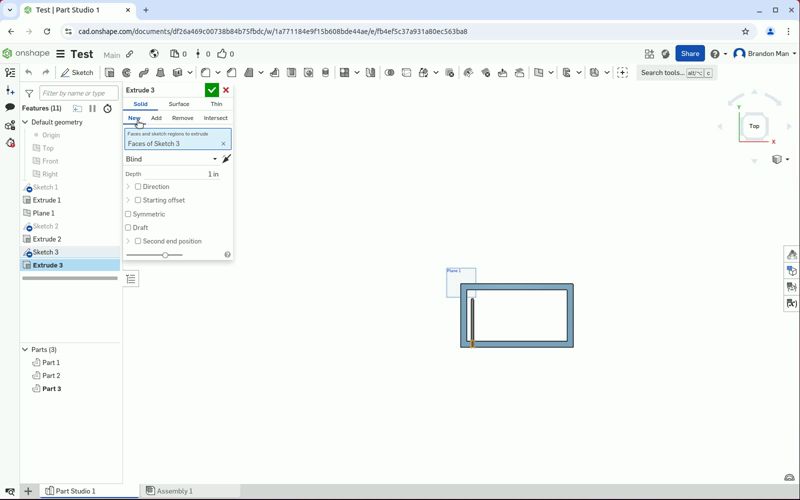
click(137, 120)
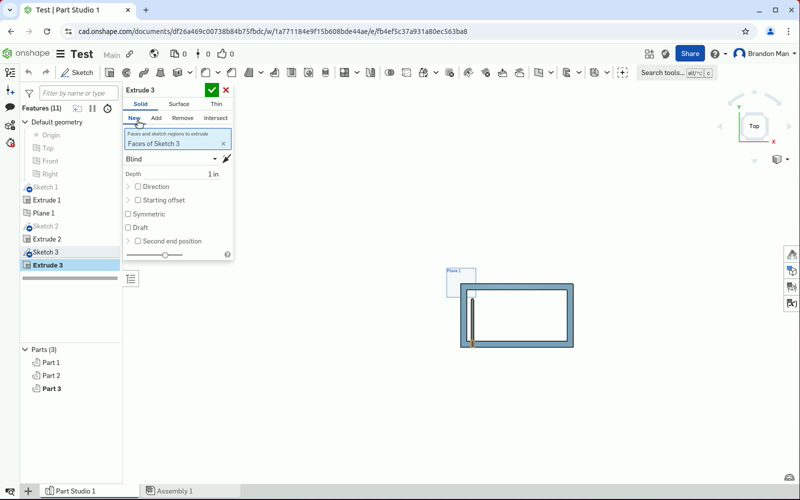
key(tab, 4)
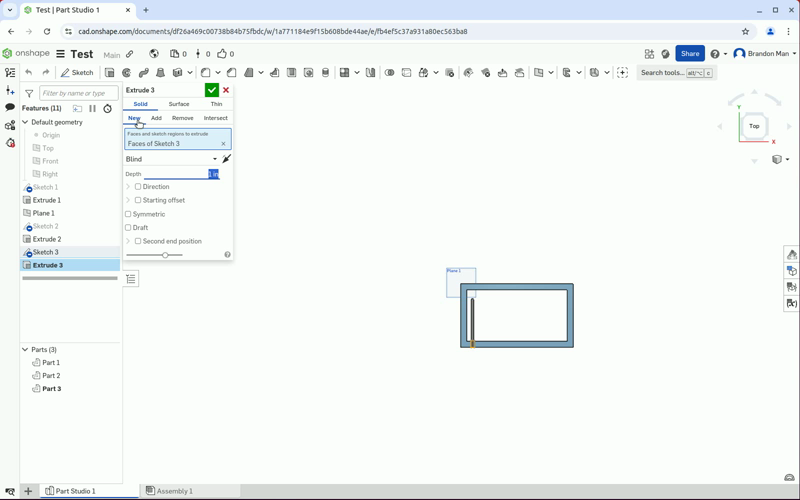
text(0.241)
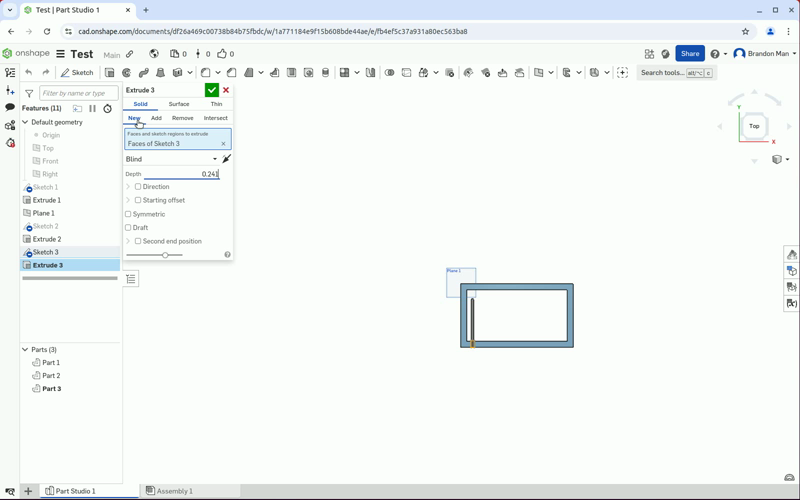
key(enter)
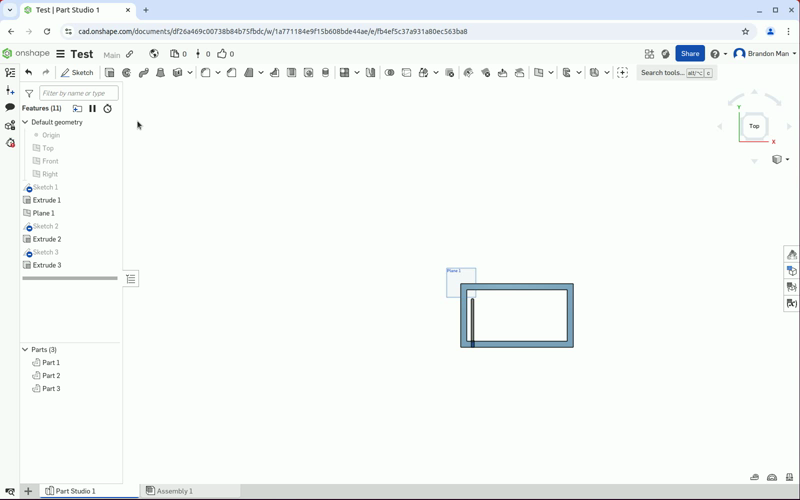
key(shift+h)
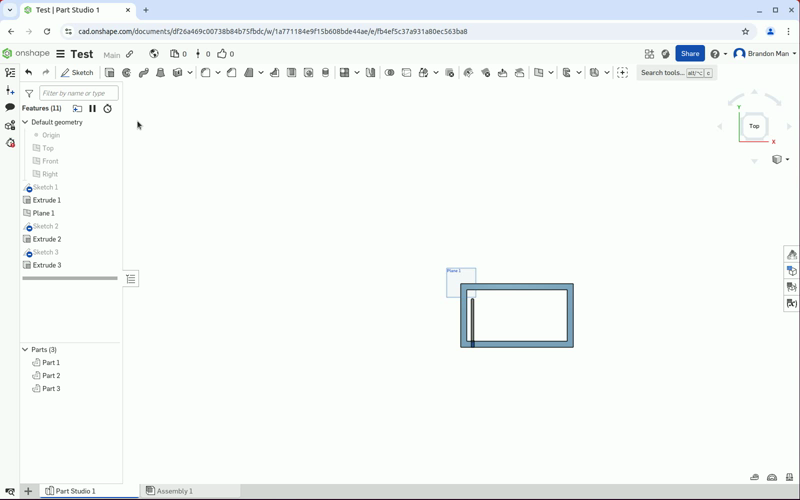
key(shift+h)
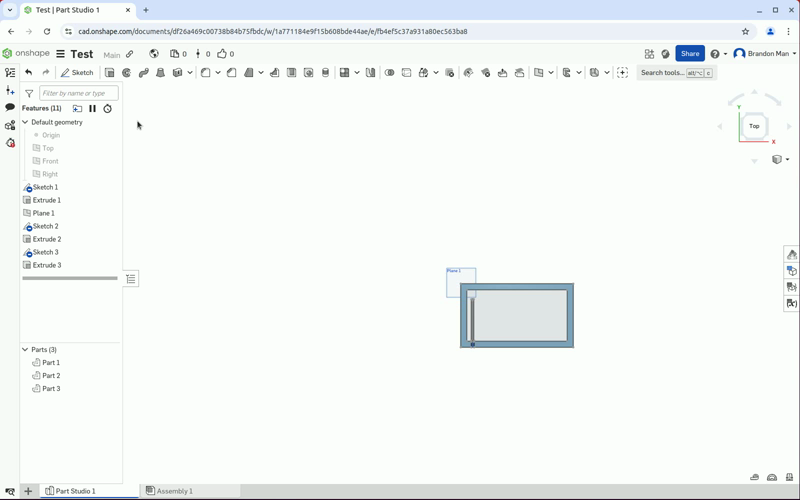
key(shift+7)
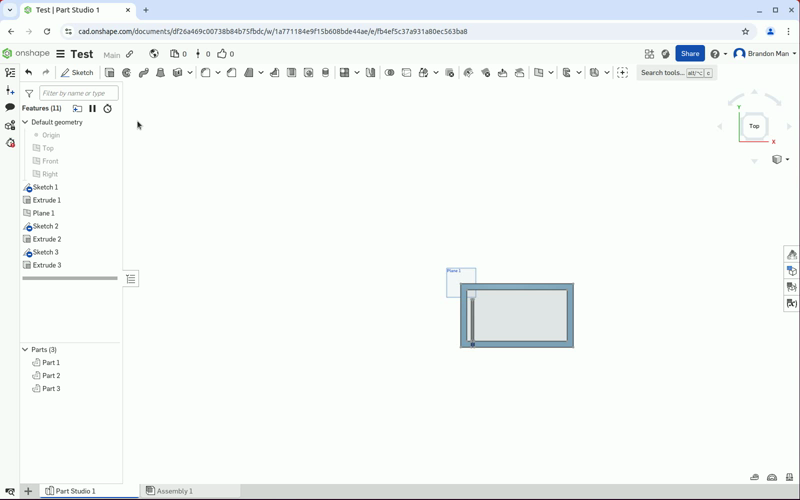
key(up, 3)
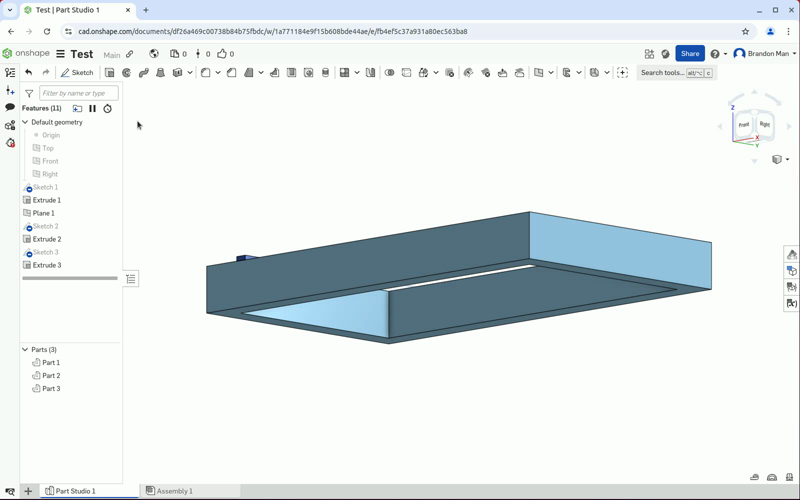
key(left, 3)
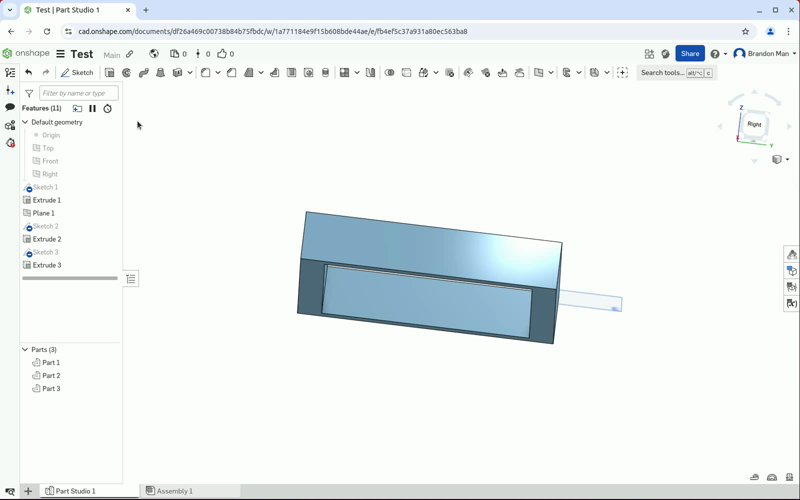
key(right, 3)
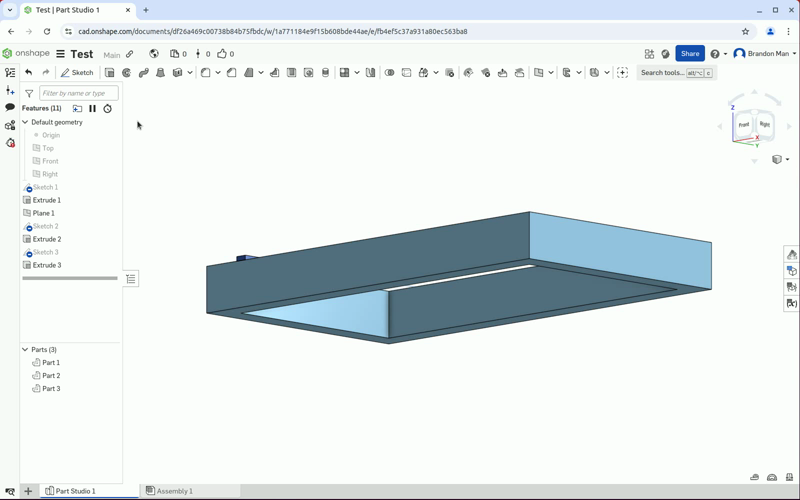
key(down, 3)
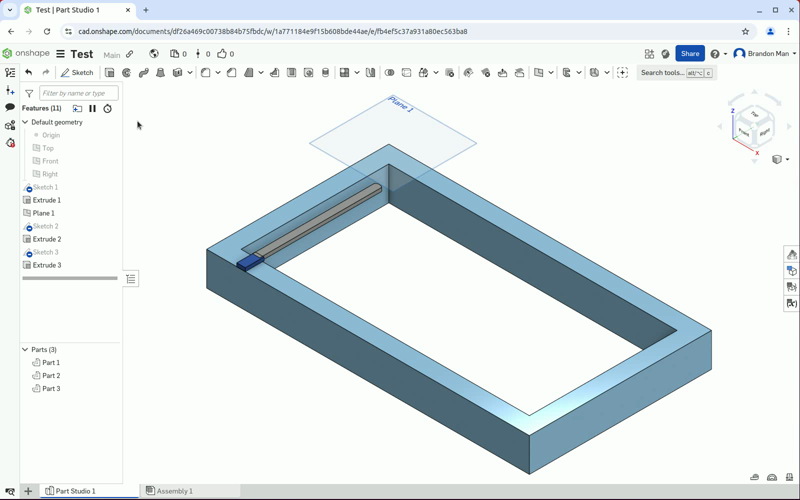
mouse_move(73, 189)
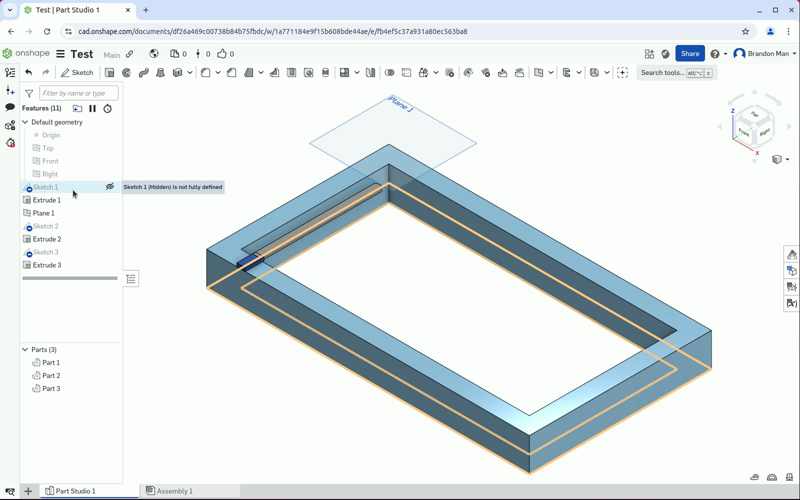
click(73, 189)